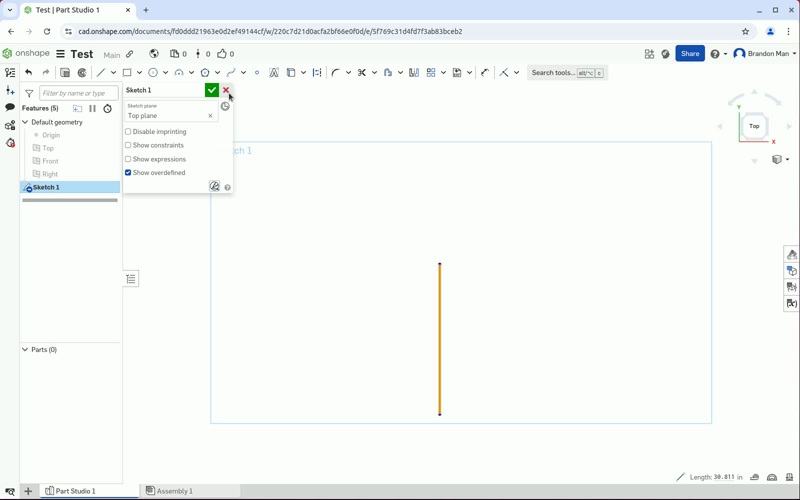
key(shift+h)
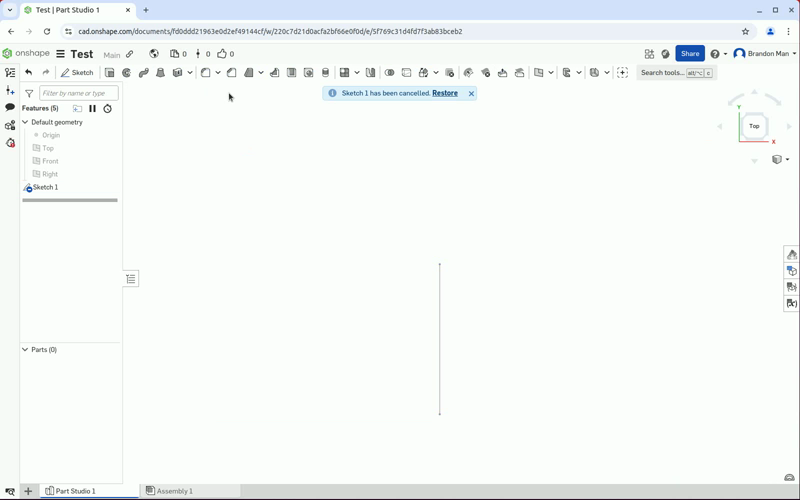
key(shift+s)
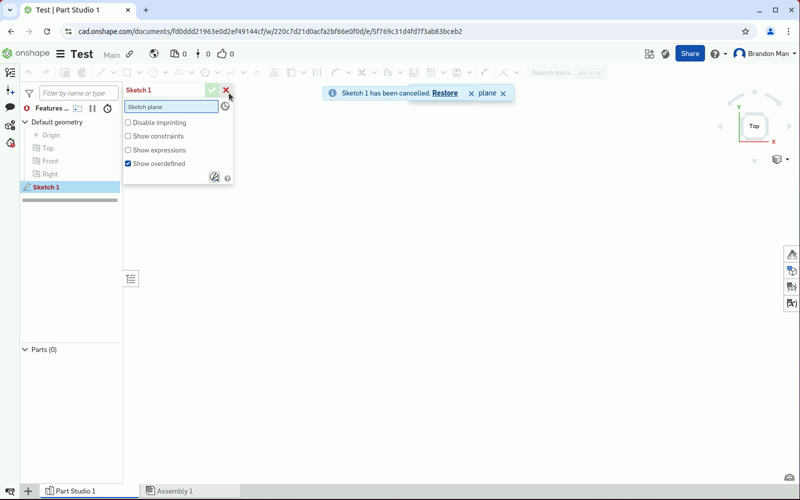
mouse_move(73, 150)
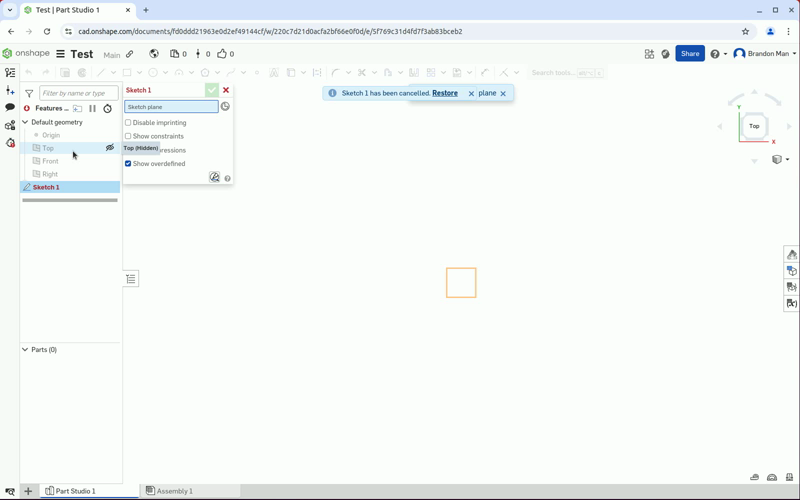
click(73, 150)
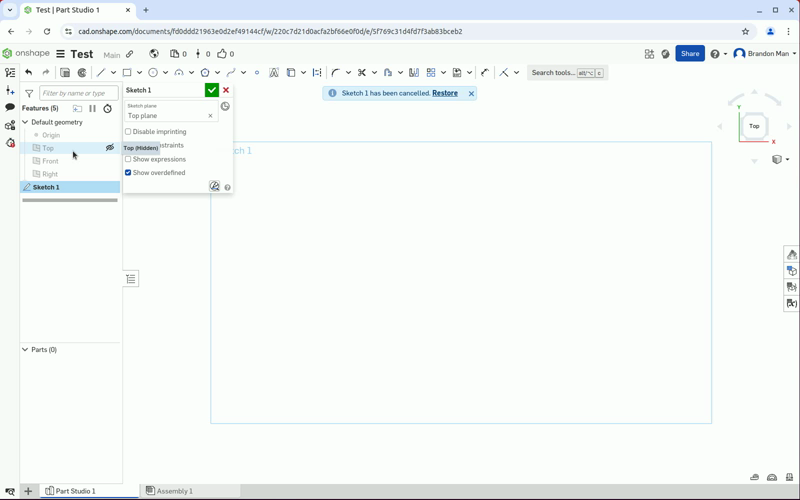
mouse_move(73, 352)
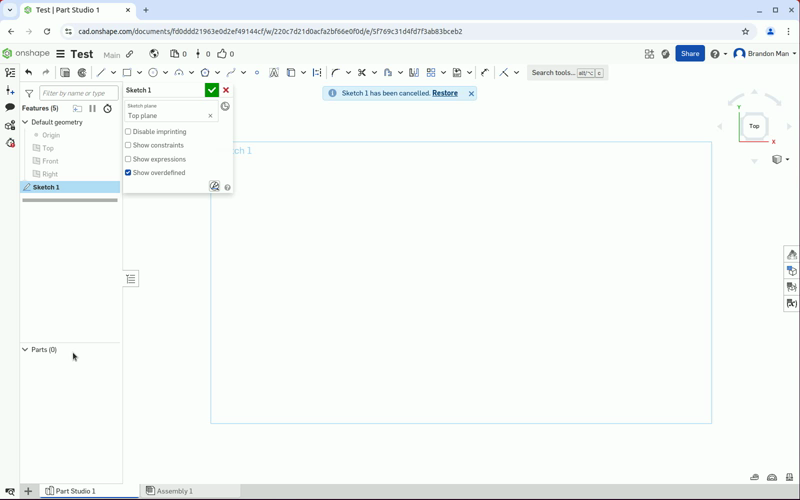
key(y)
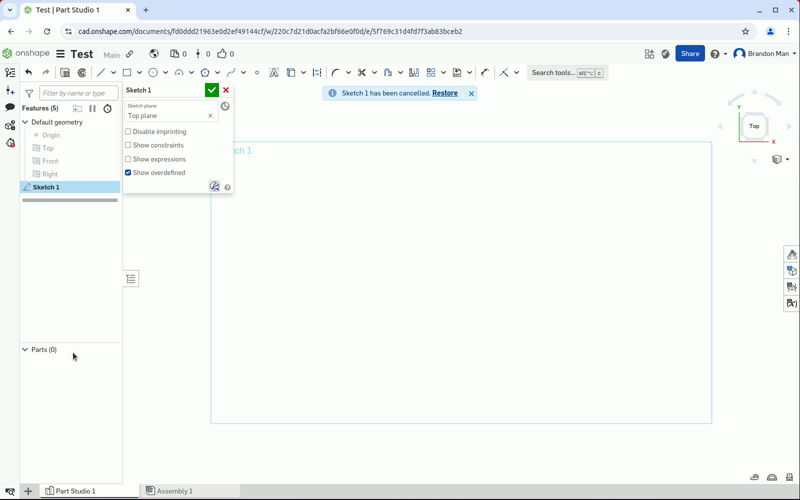
key(l)
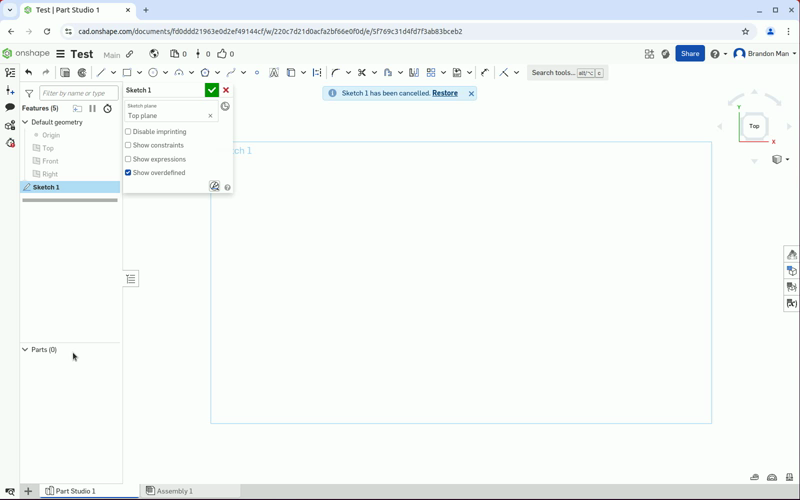
key_down(shift)
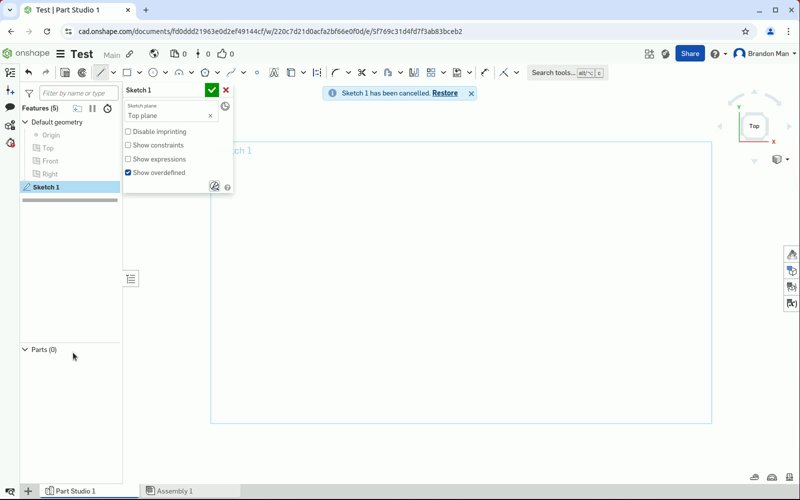
mouse_move(416, 301)
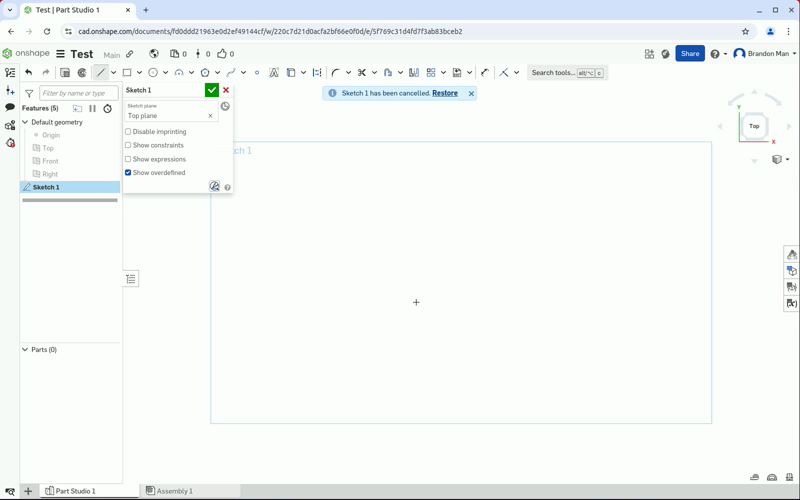
click(416, 301)
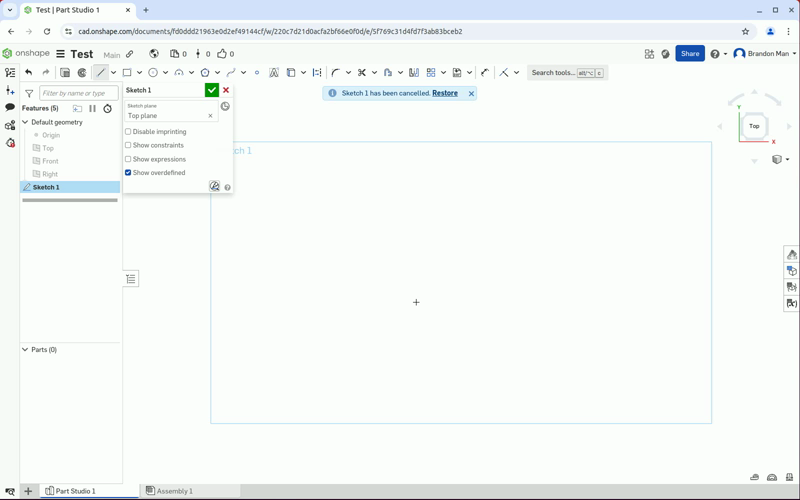
key_up(shift)
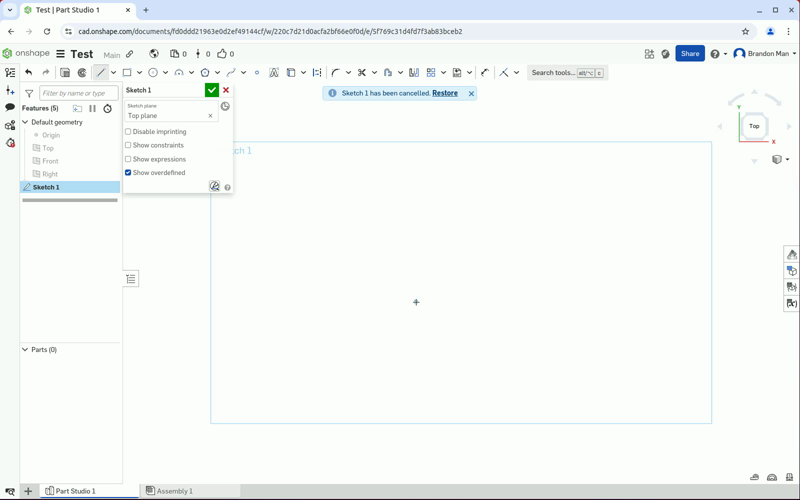
key_down(shift)
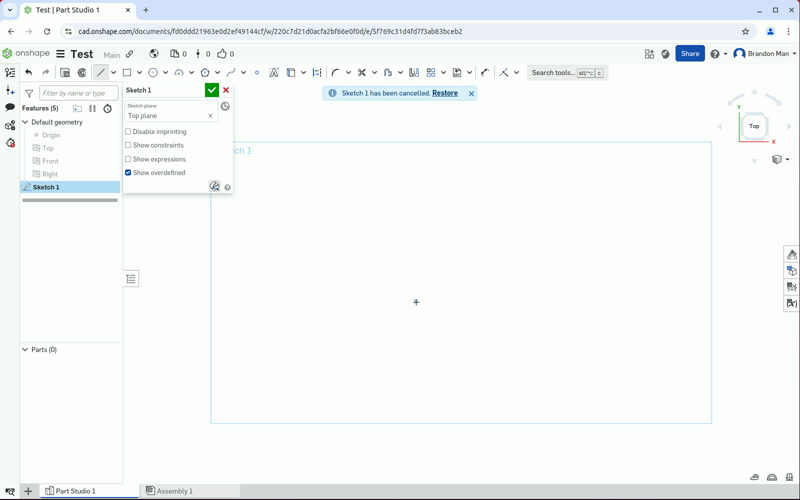
mouse_move(506, 301)
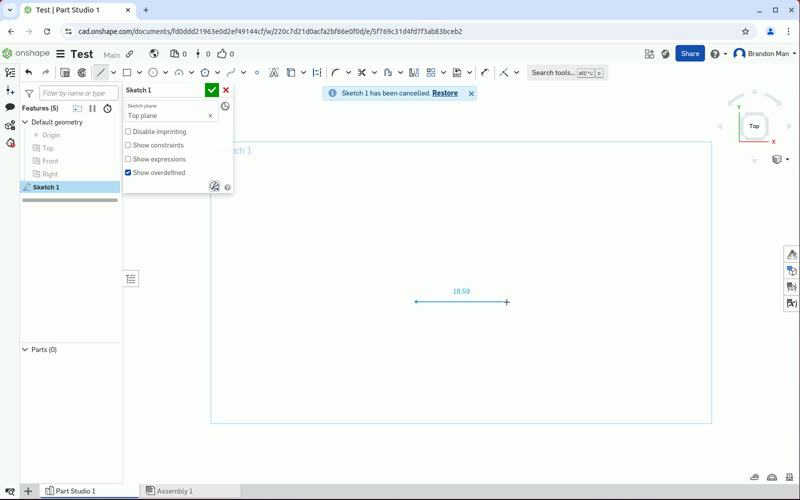
click(506, 301)
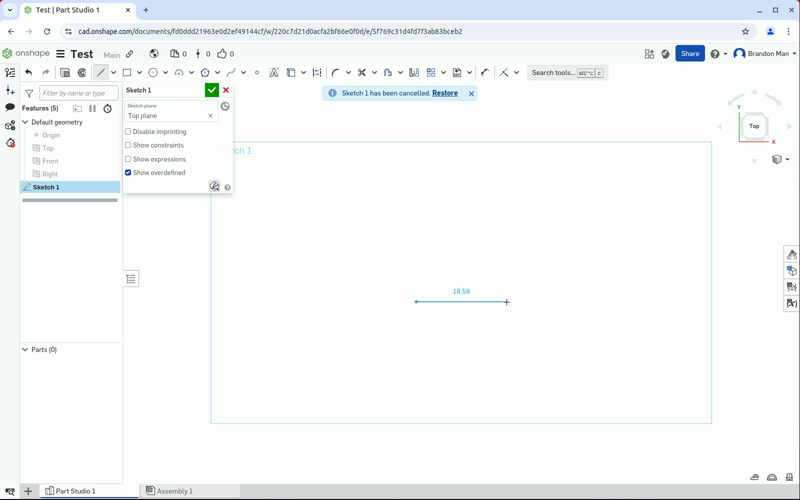
key_up(shift)
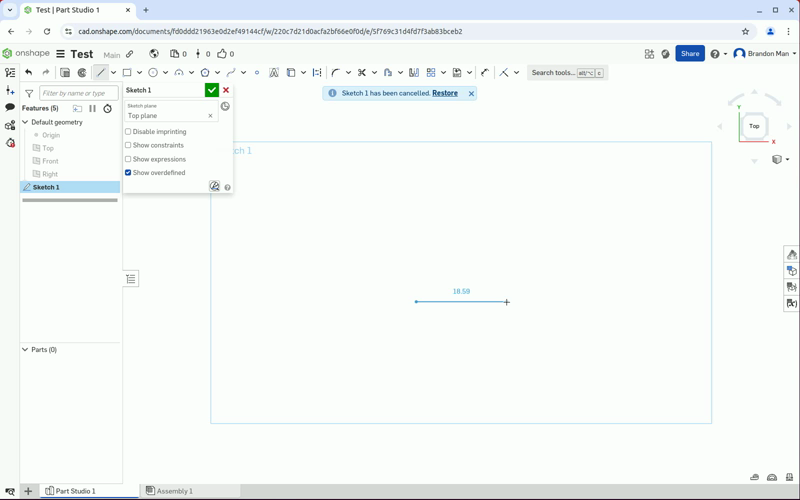
key_down(shift)
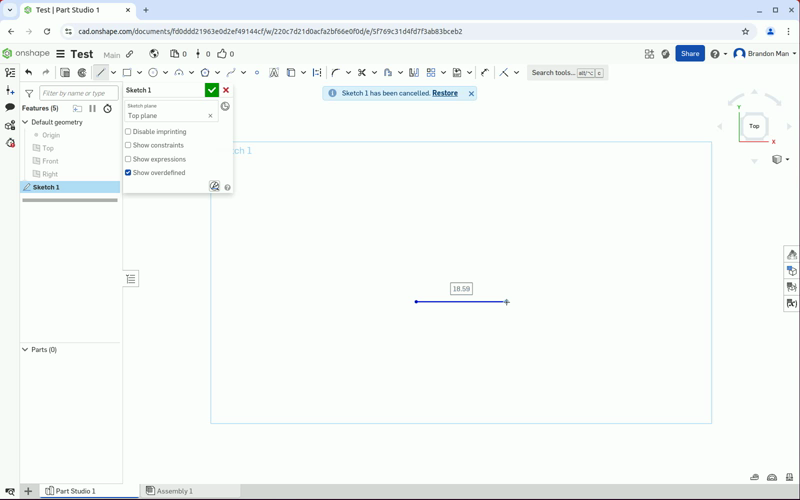
mouse_move(536, 301)
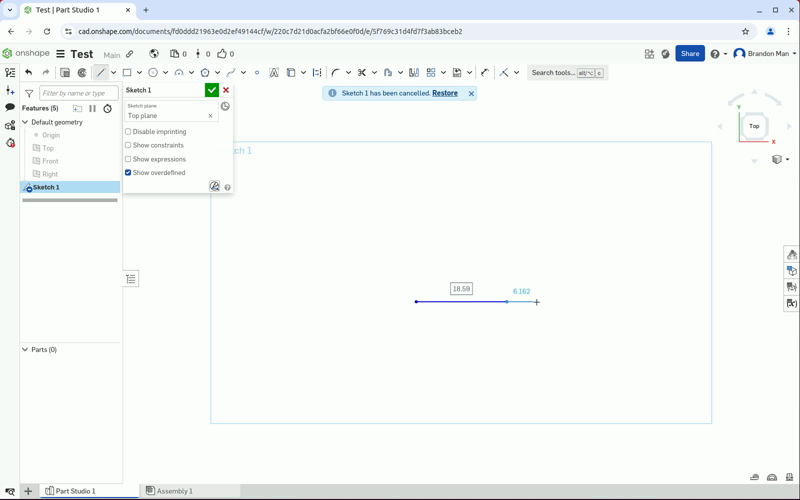
mouse_move(506, 263)
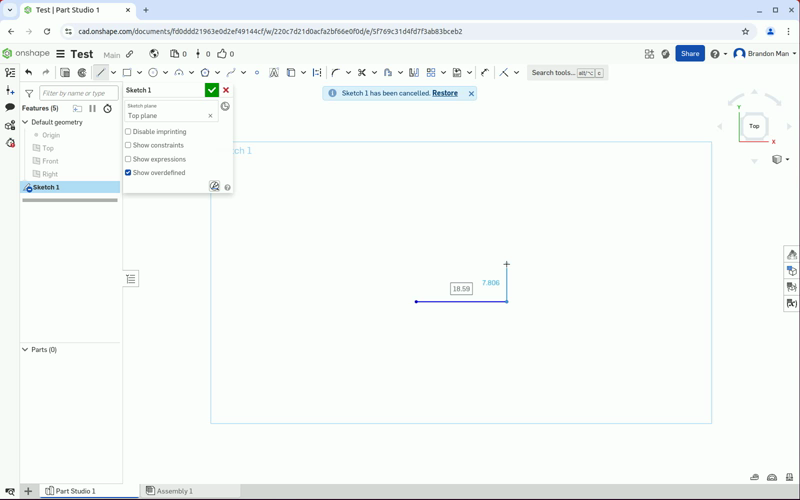
click(506, 263)
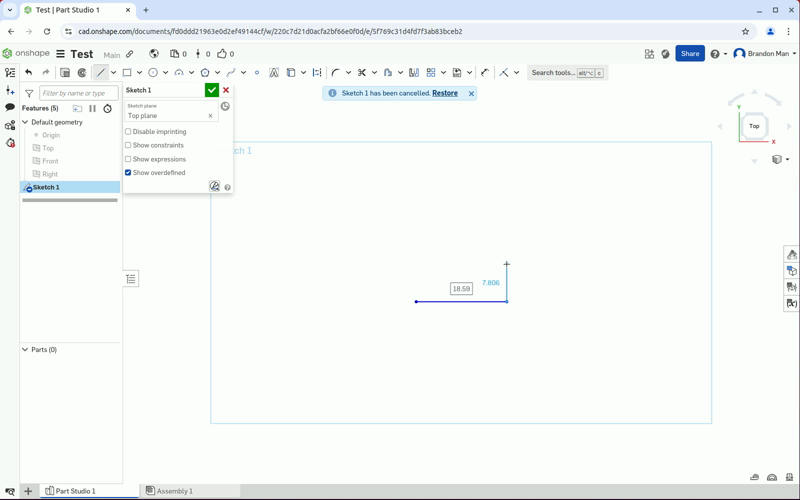
key_up(shift)
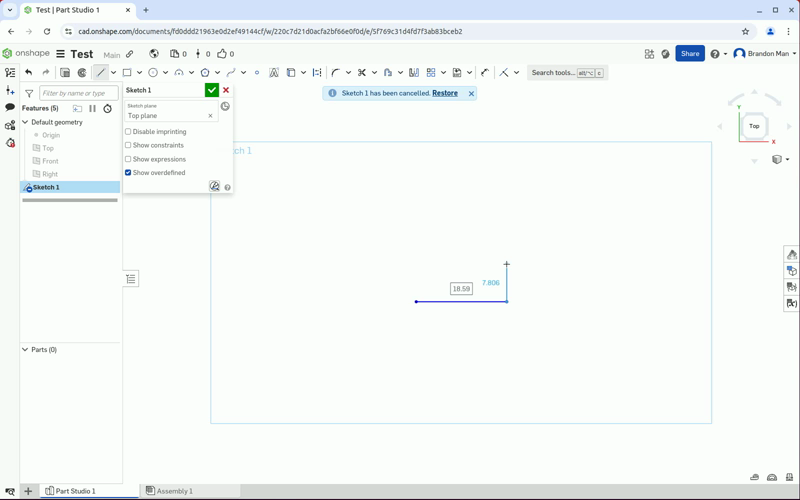
key_down(shift)
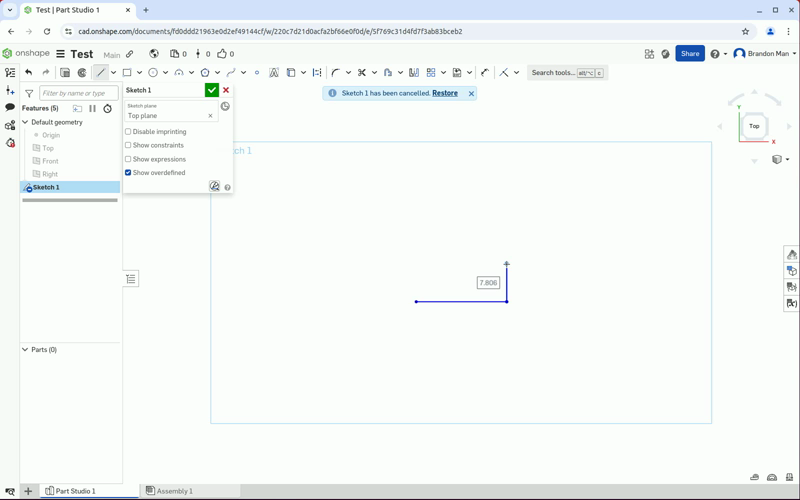
mouse_move(416, 263)
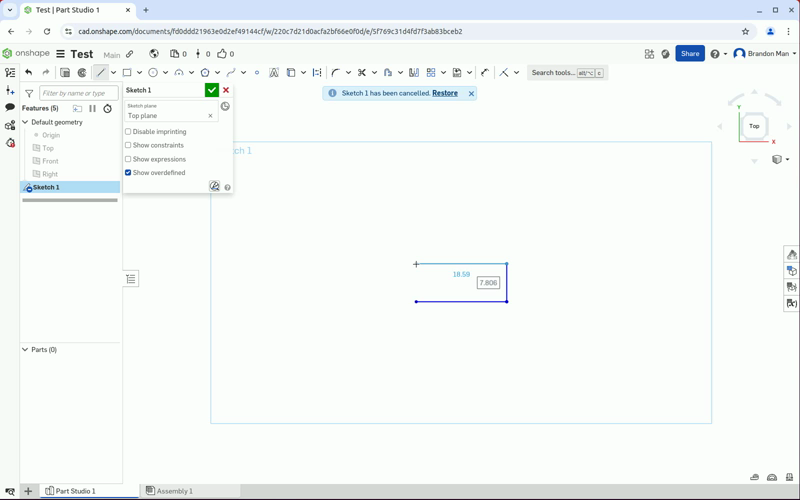
click(416, 263)
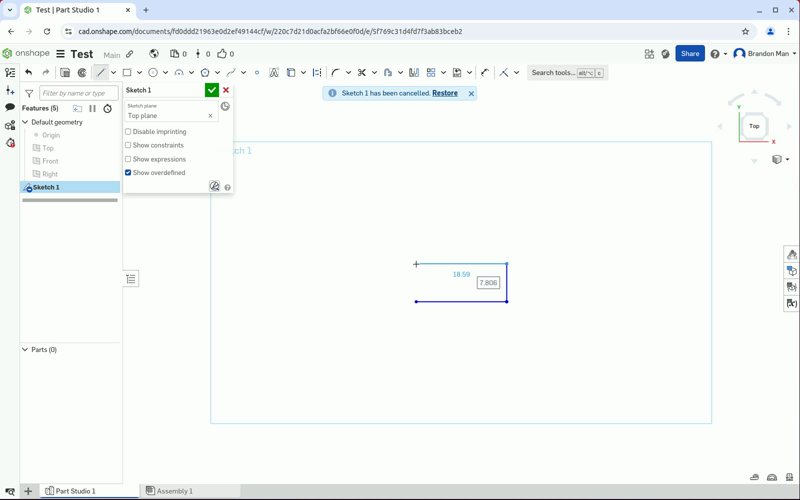
key_up(shift)
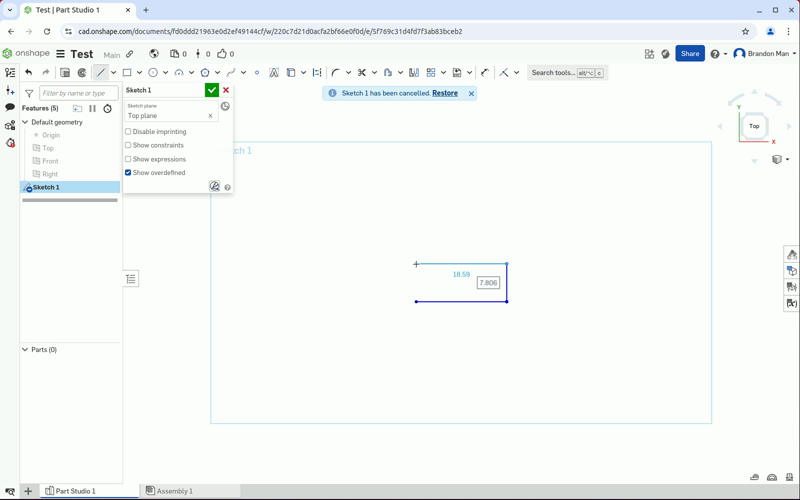
mouse_move(446, 263)
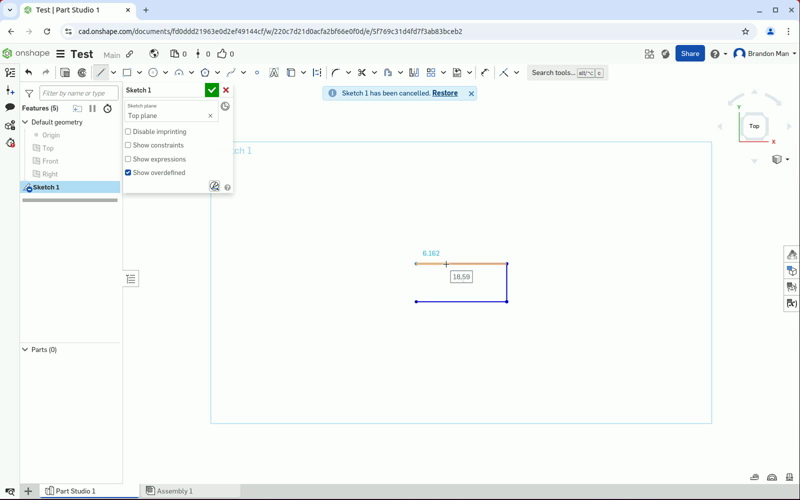
key_down(shift)
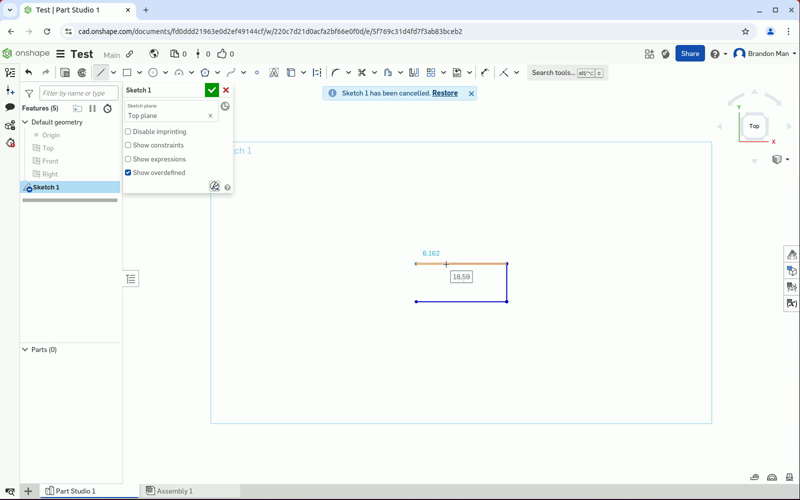
mouse_move(416, 301)
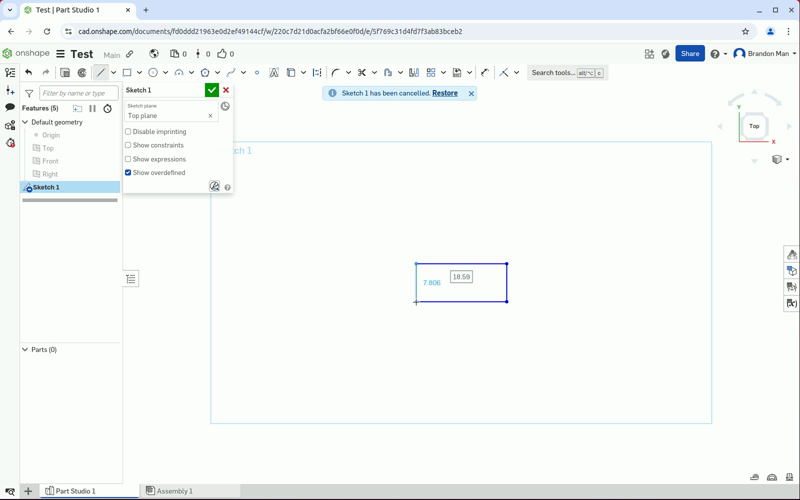
key_up(shift)
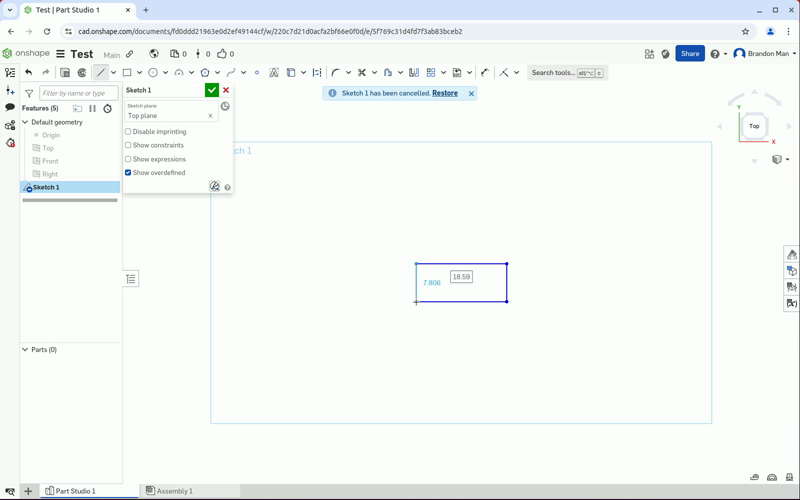
click(416, 301)
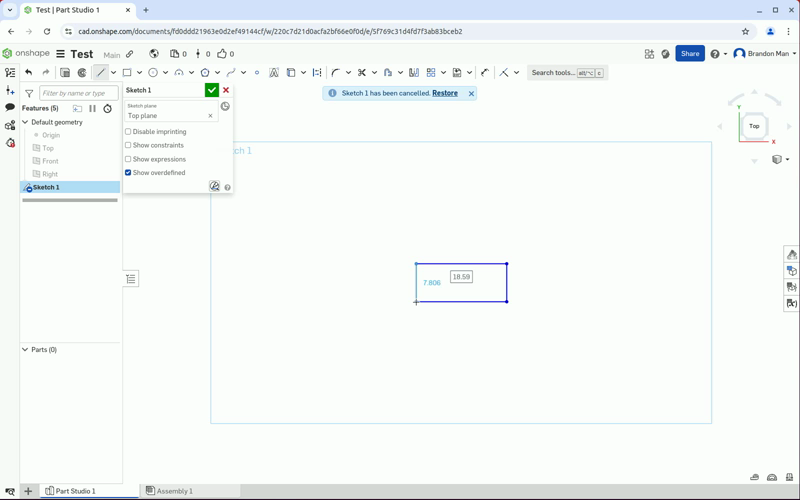
key(esc)
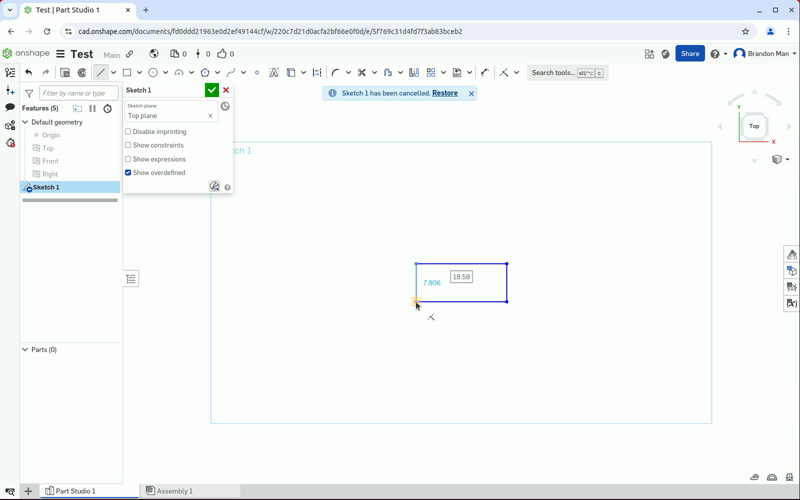
mouse_move(468, 272)
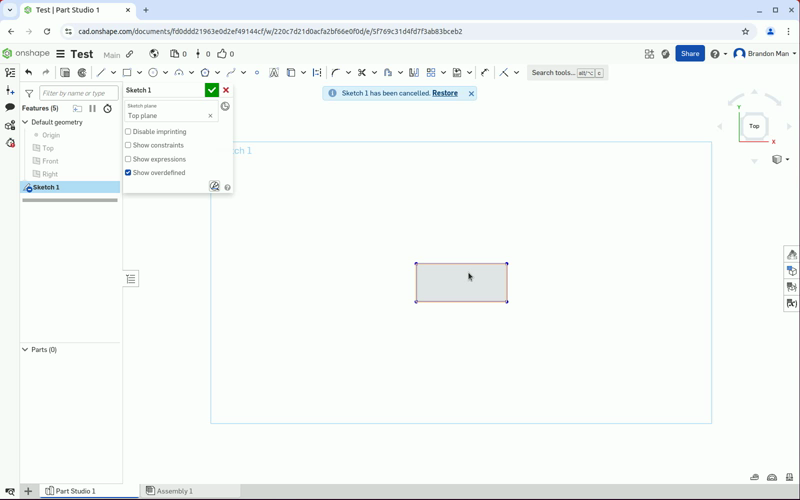
click(468, 272)
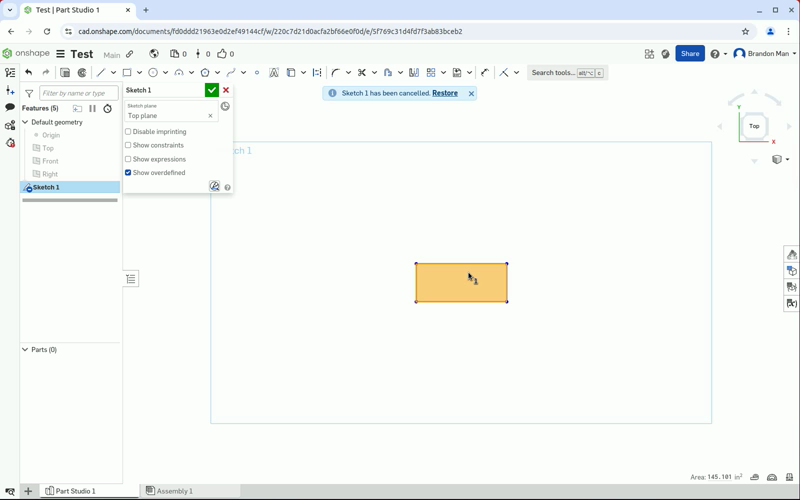
mouse_move(73, 352)
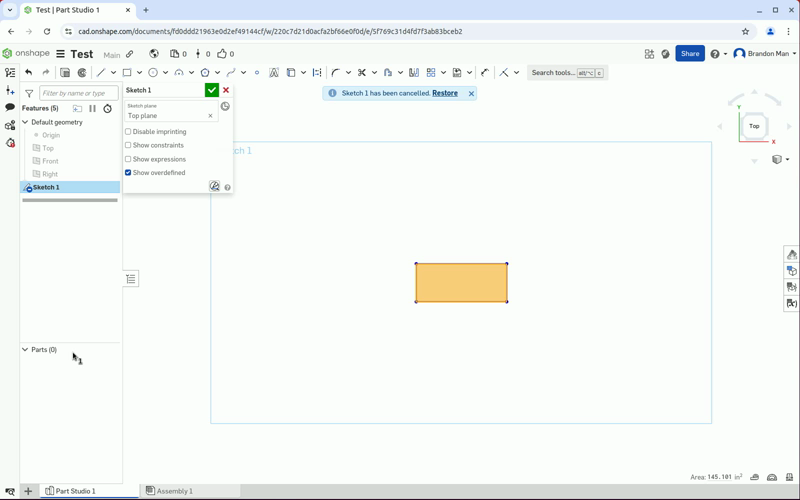
key(shift+y)
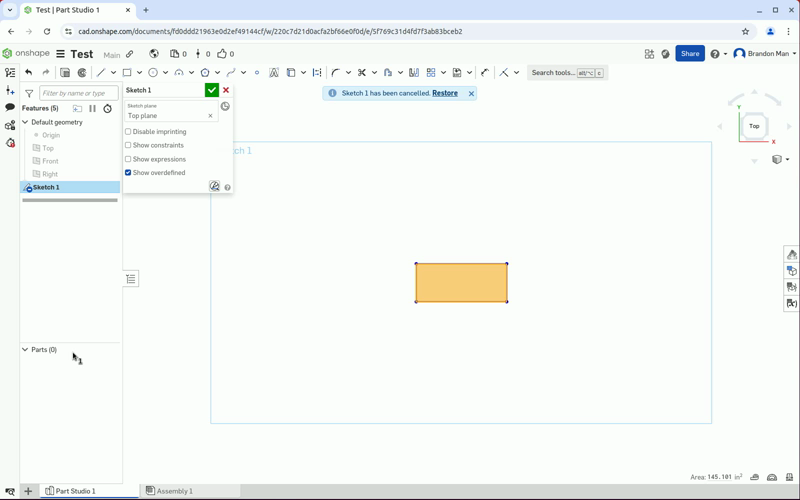
key(shift+e)
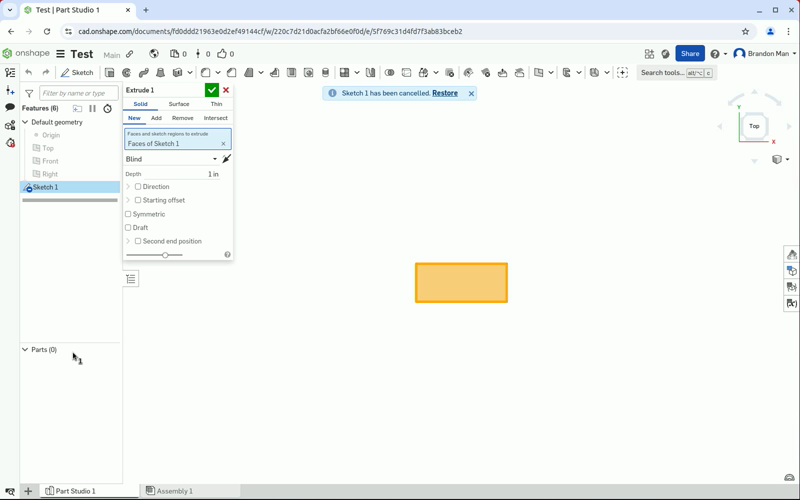
mouse_move(143, 106)
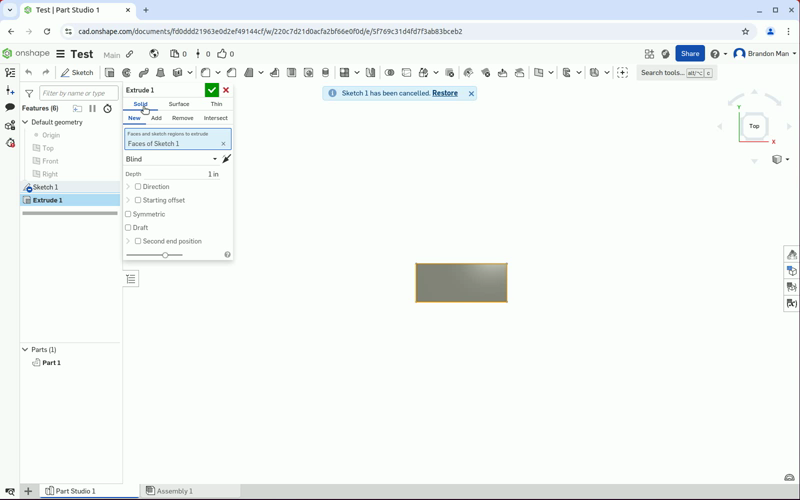
click(143, 106)
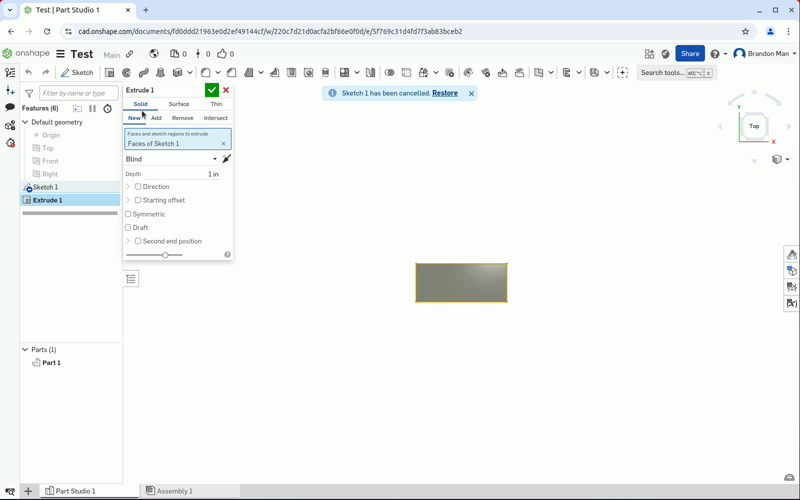
mouse_move(137, 120)
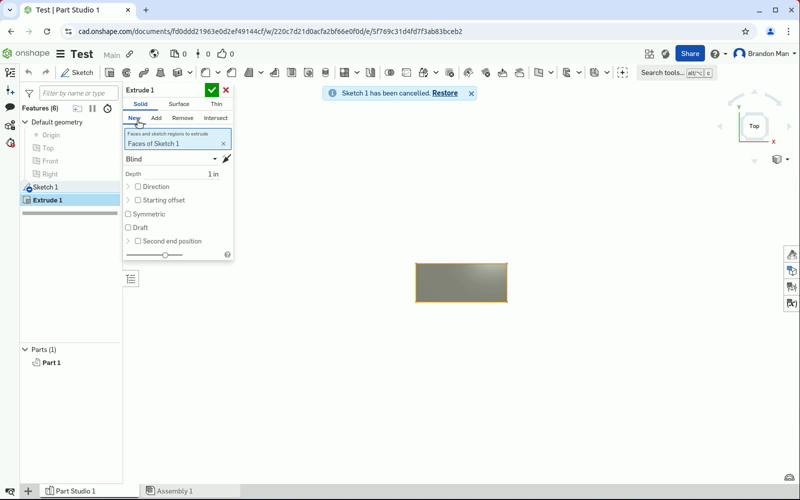
click(137, 120)
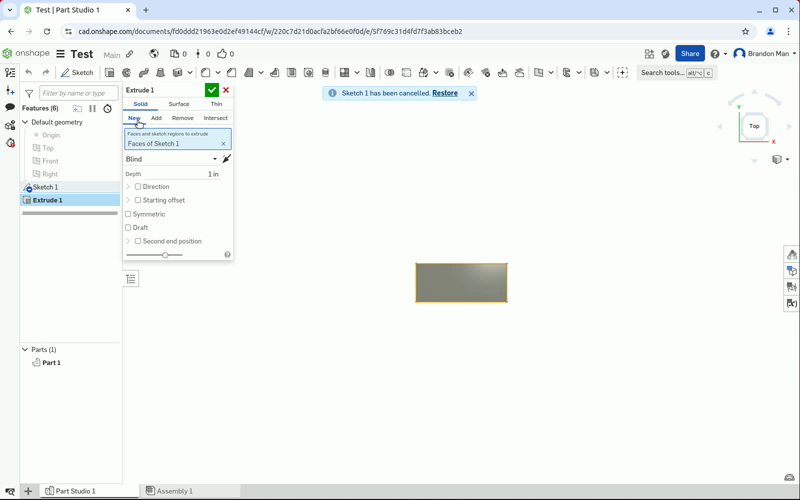
key(tab, 4)
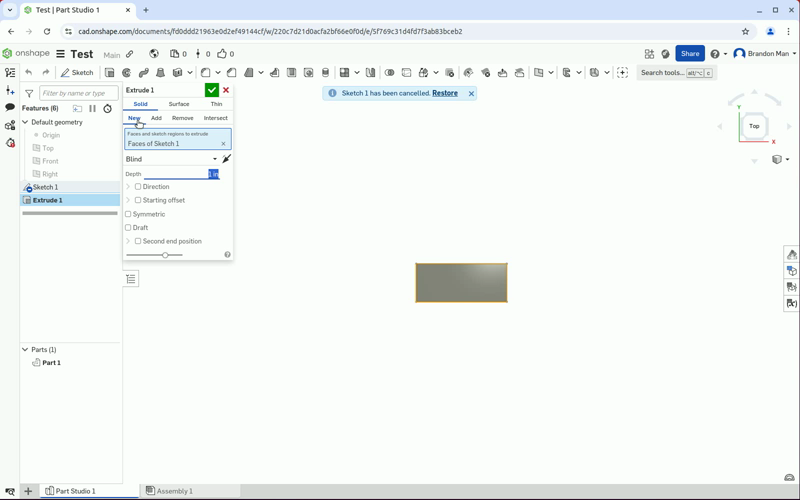
text(7.703)
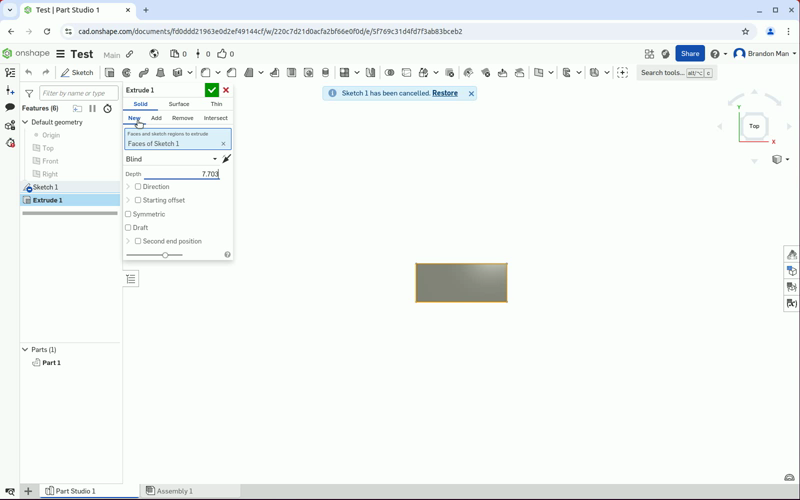
key(enter)
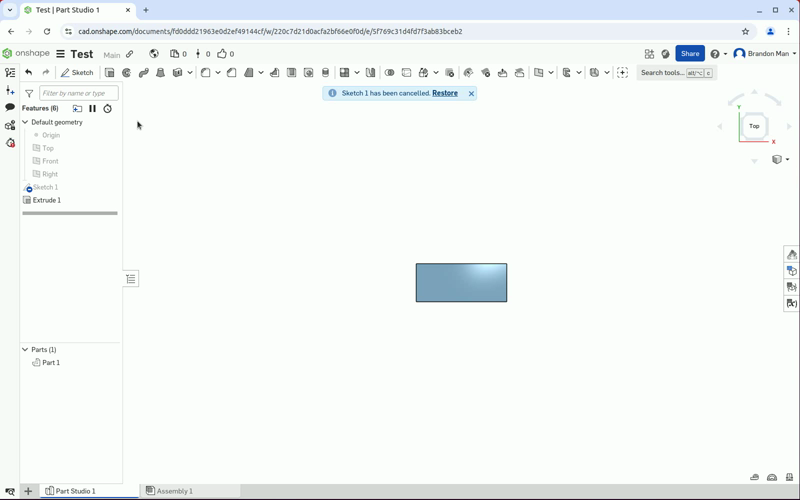
key(shift+h)
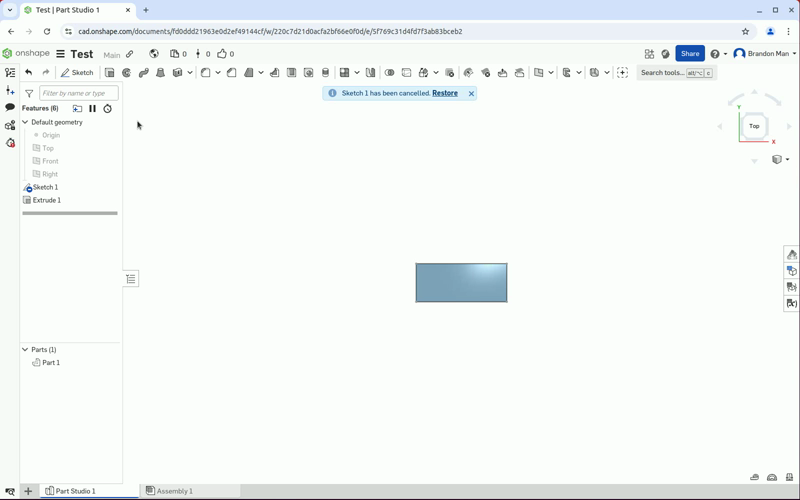
key(shift+h)
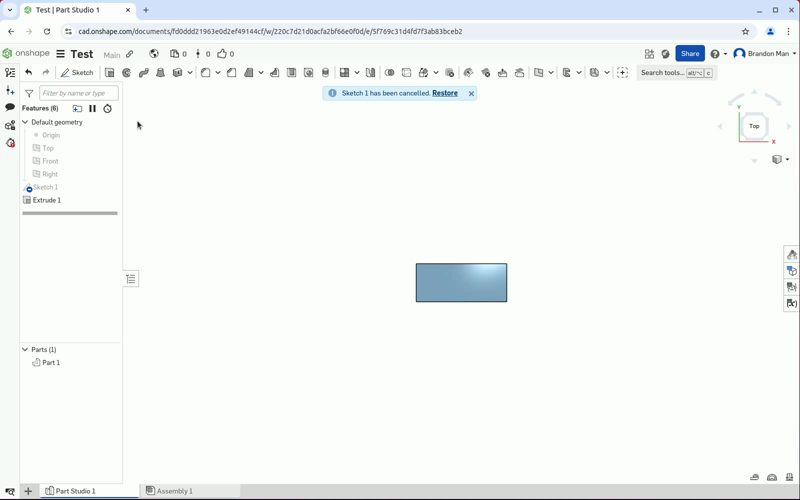
mouse_move(73, 189)
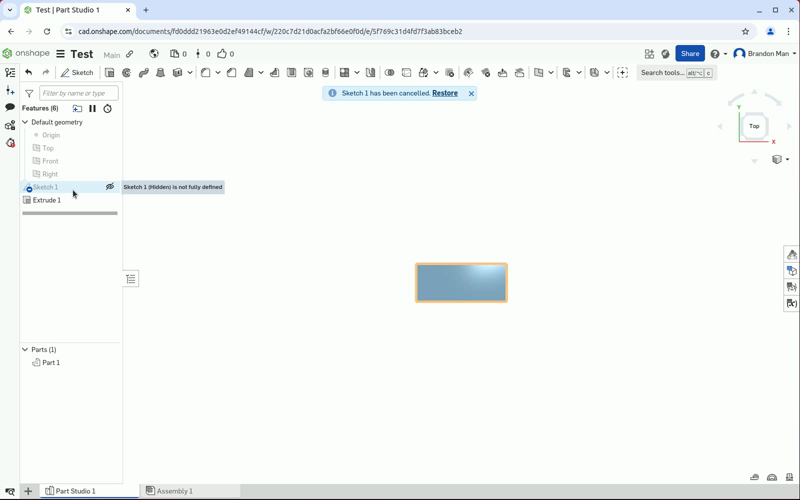
click(73, 189)
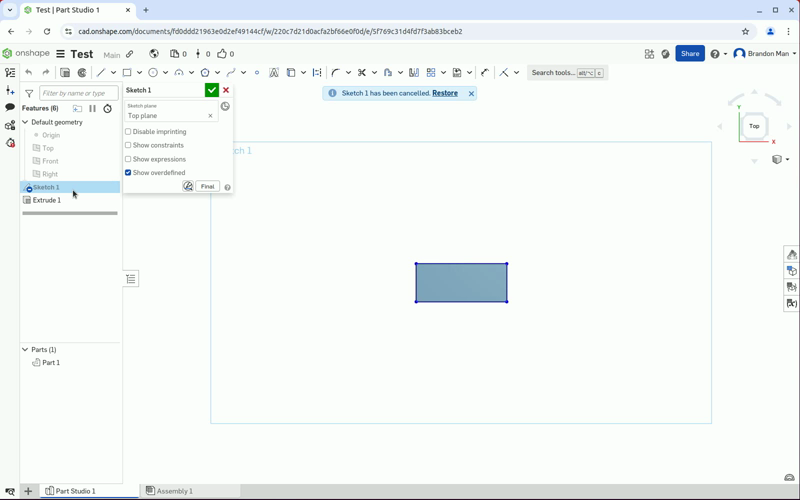
mouse_move(229, 92)
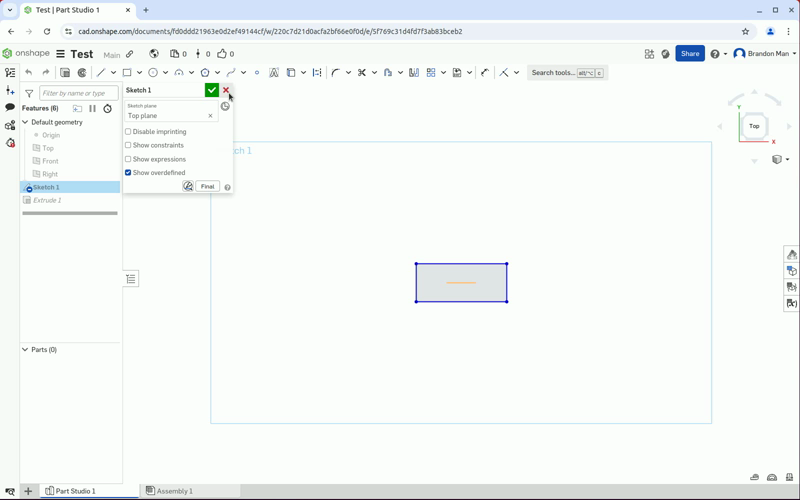
click(229, 92)
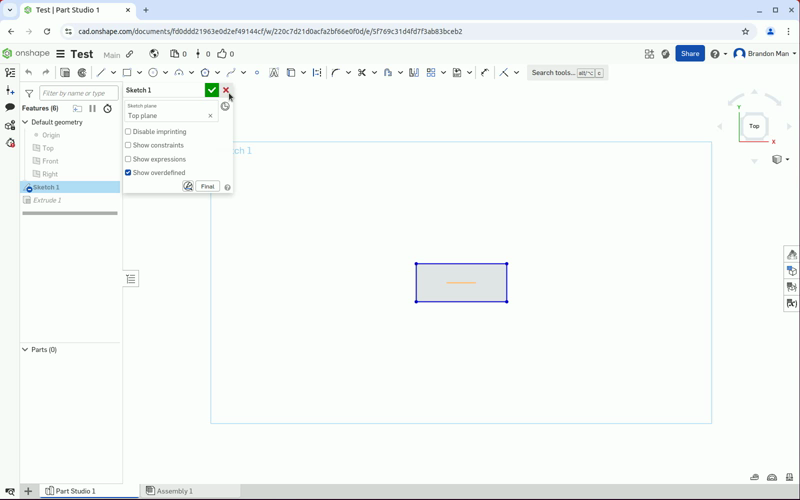
key(shift+s)
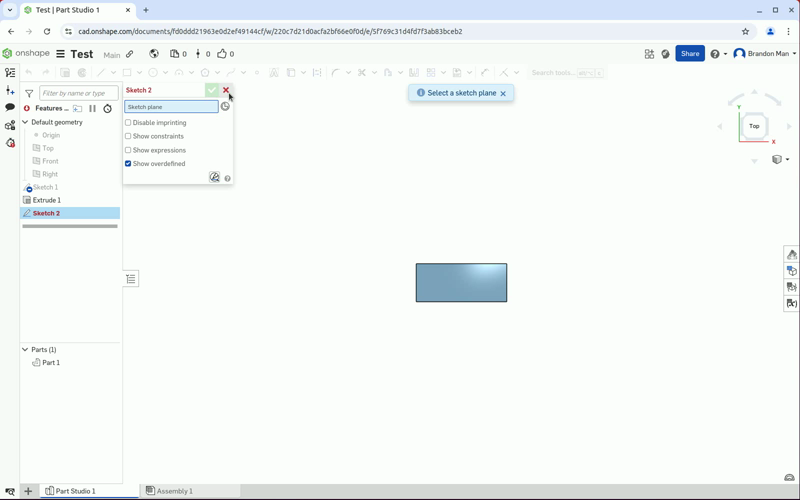
mouse_move(73, 150)
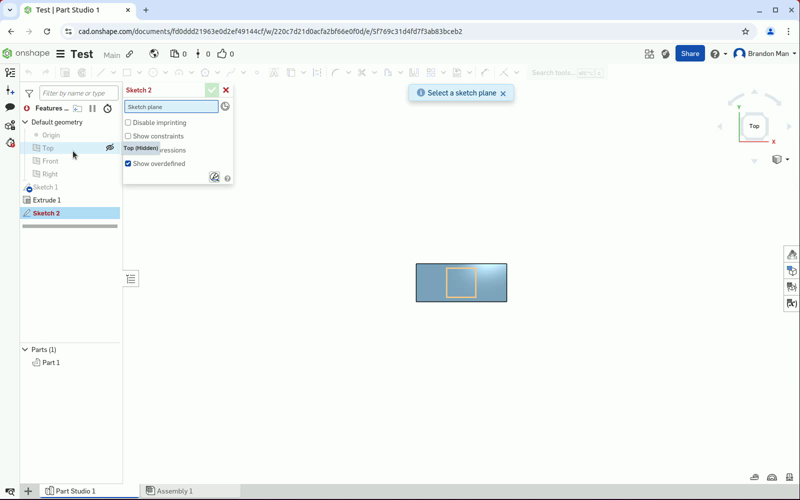
click(73, 150)
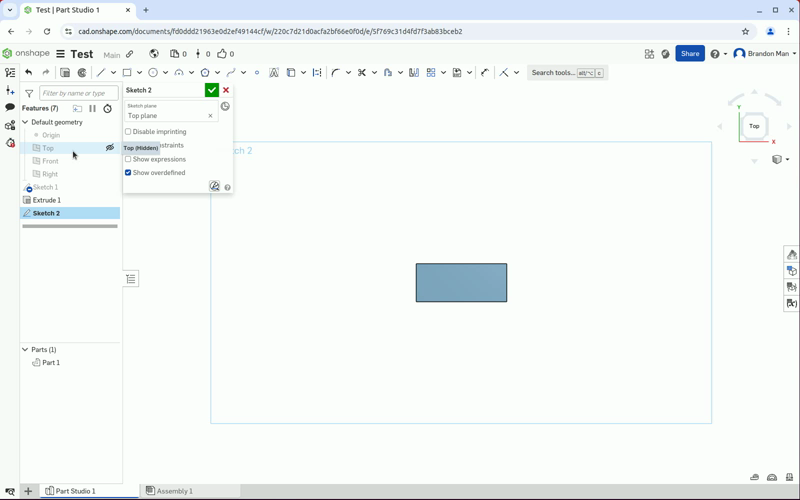
mouse_move(73, 352)
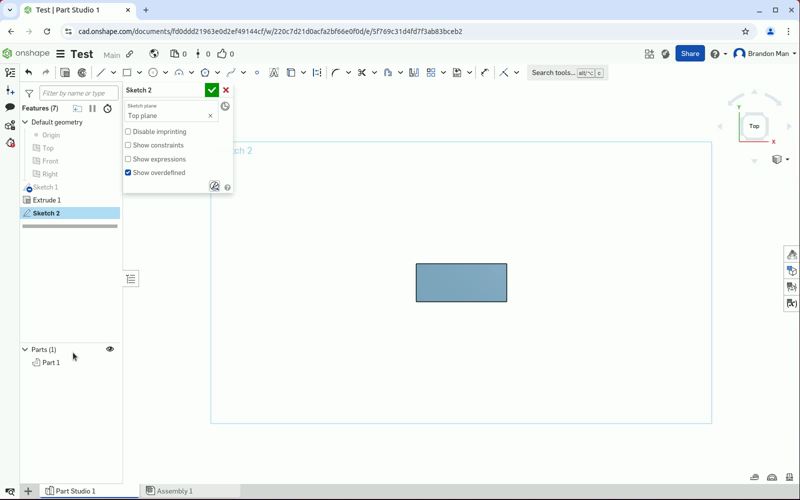
key(y)
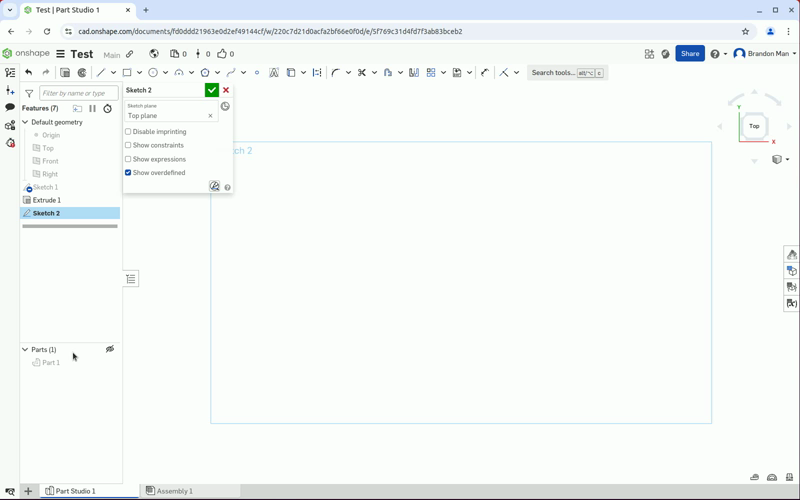
key(l)
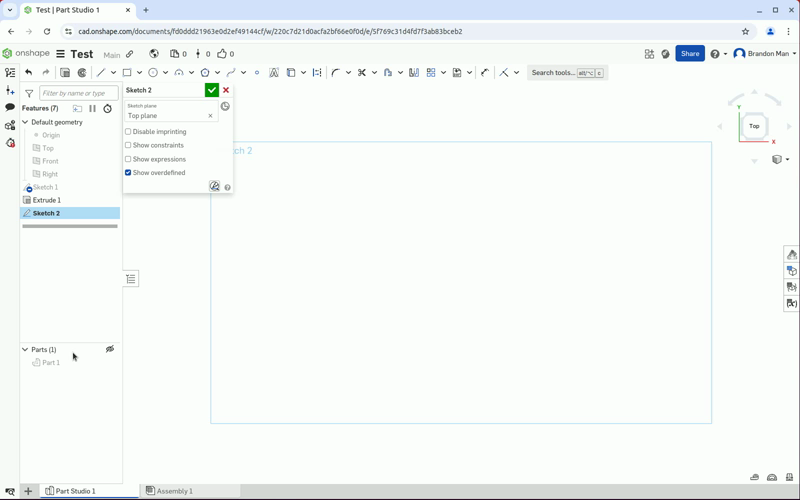
key_down(shift)
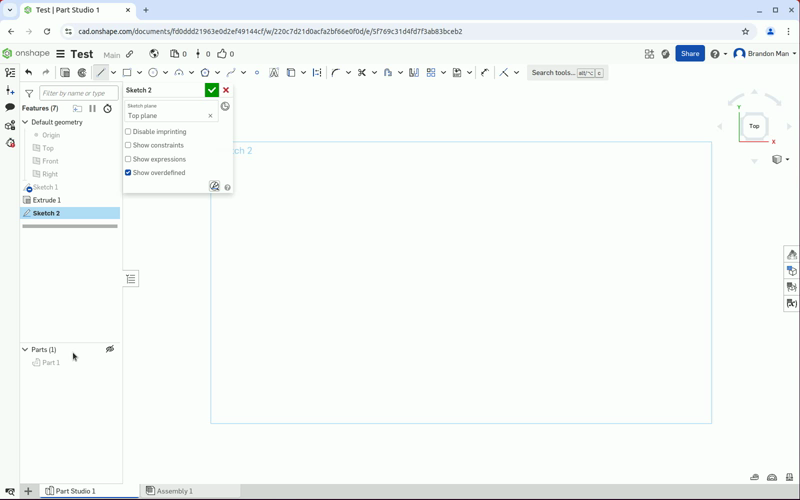
mouse_move(416, 301)
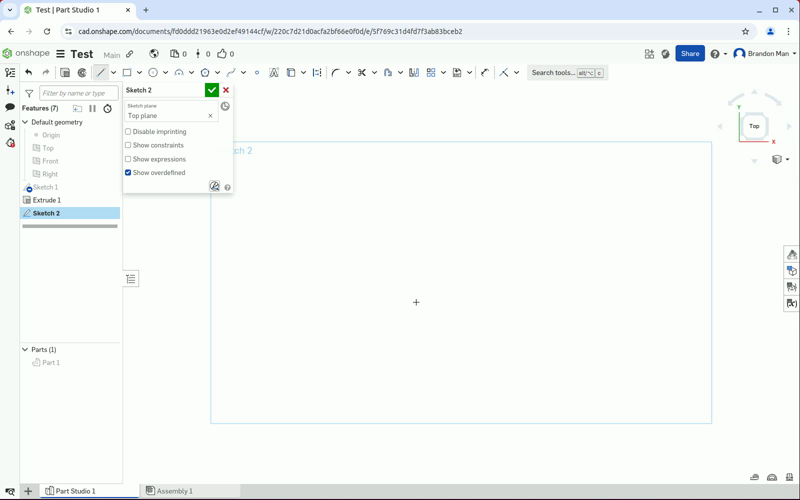
click(416, 301)
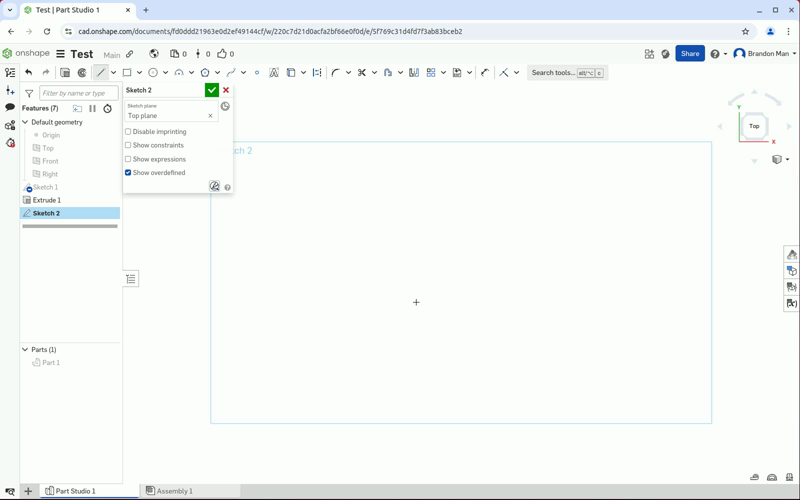
key_up(shift)
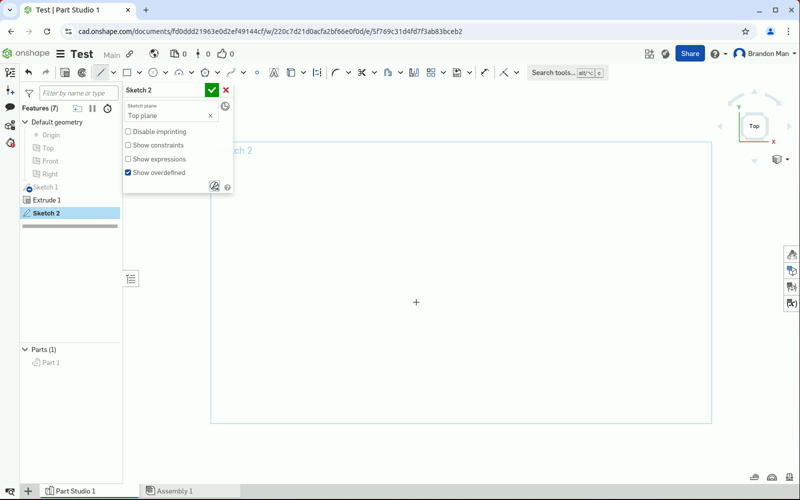
key_down(shift)
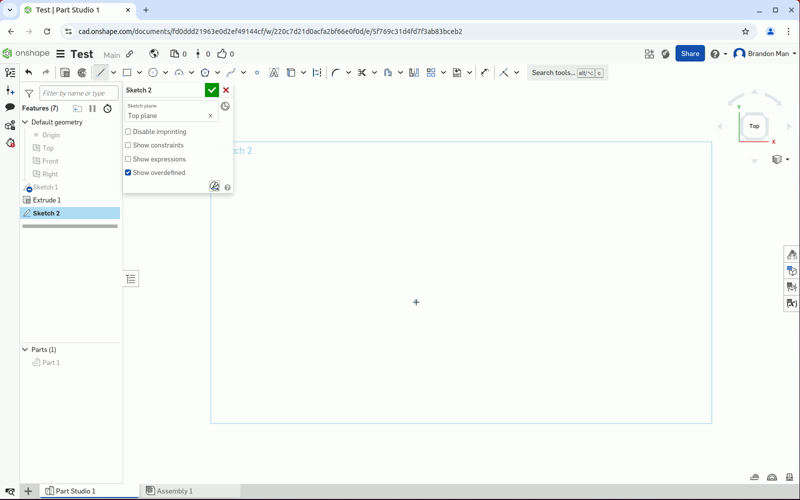
mouse_move(506, 301)
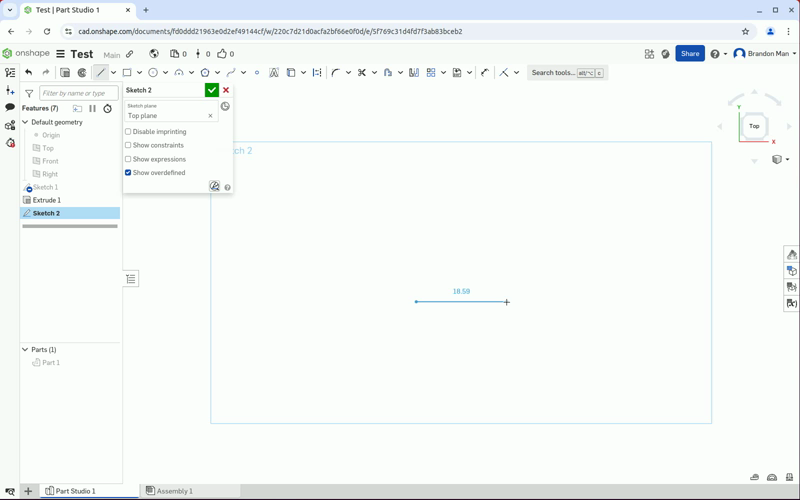
click(506, 301)
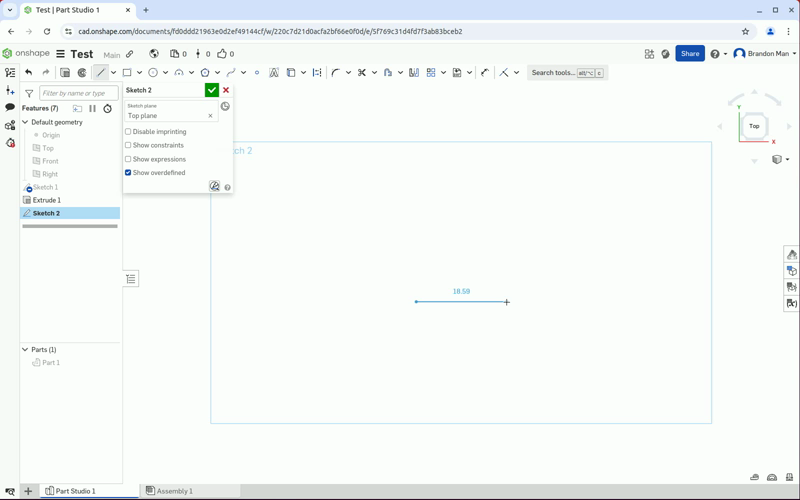
key_up(shift)
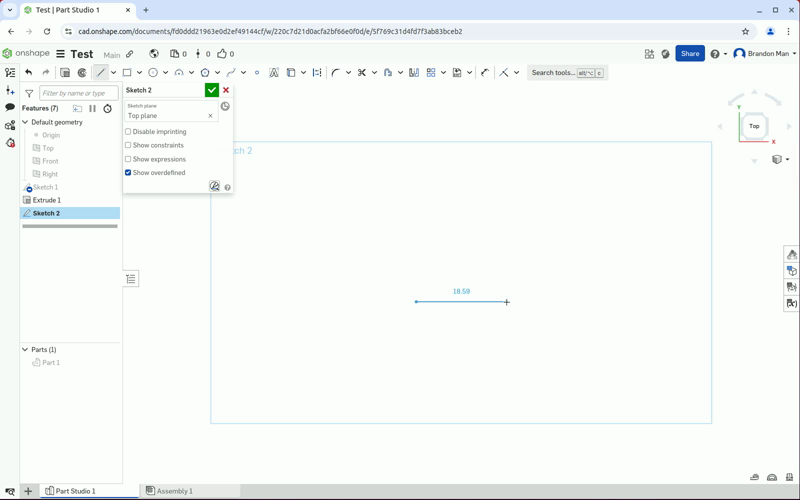
key_down(shift)
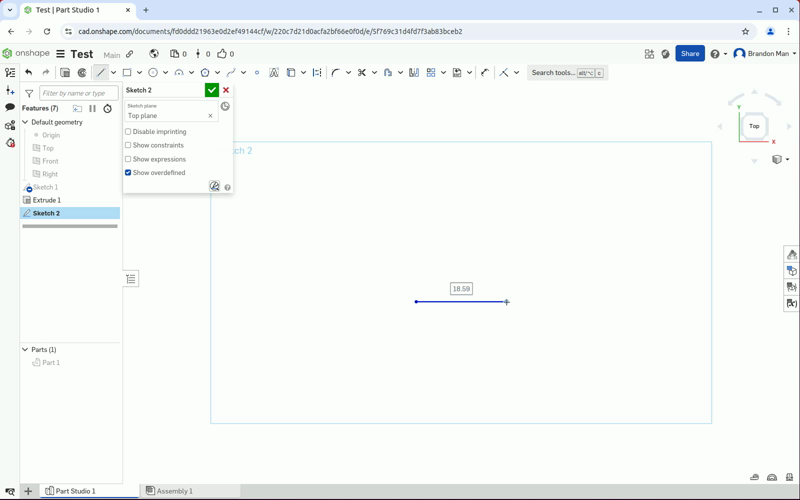
mouse_move(536, 301)
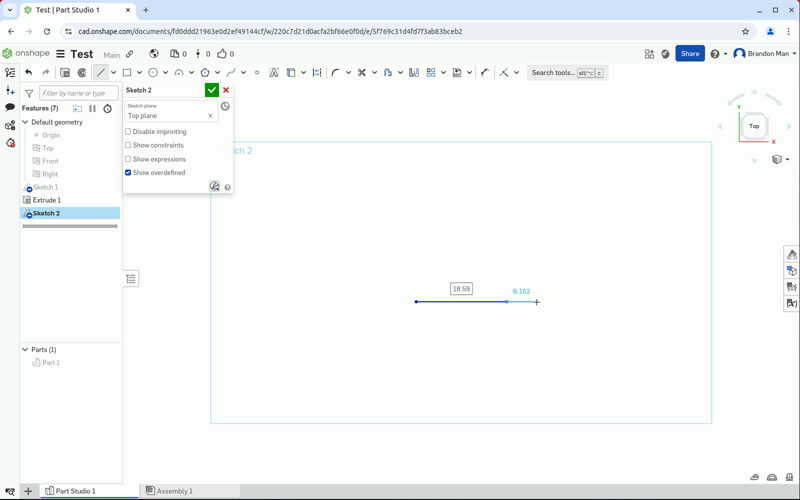
mouse_move(506, 263)
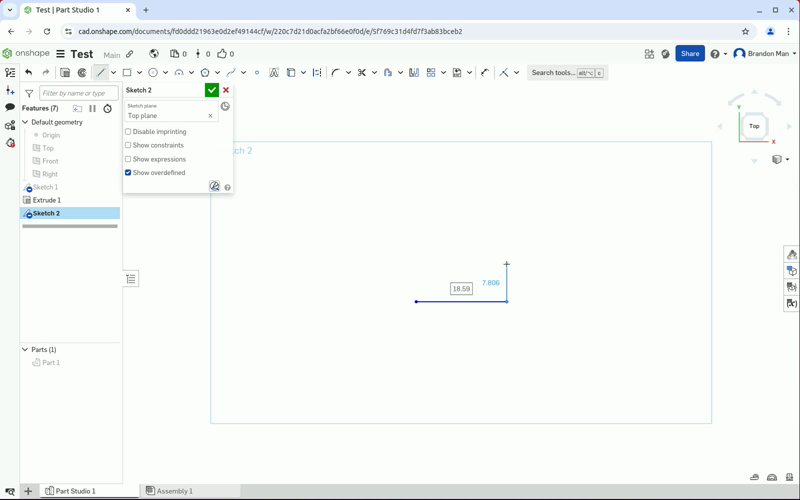
click(506, 263)
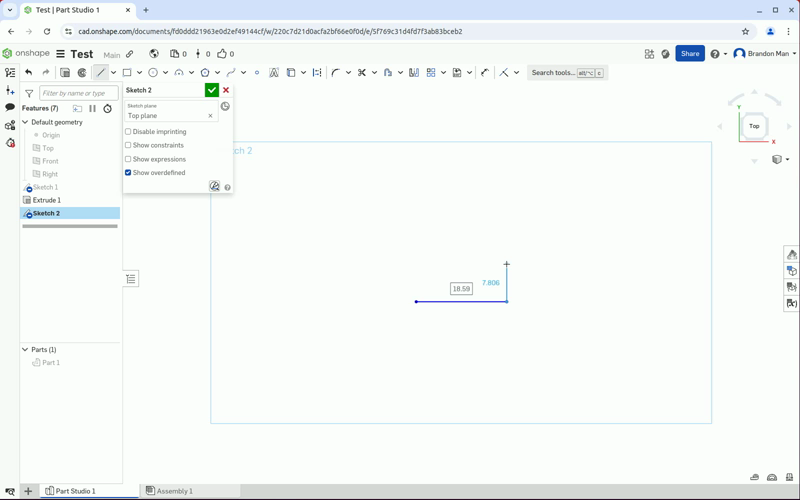
key_up(shift)
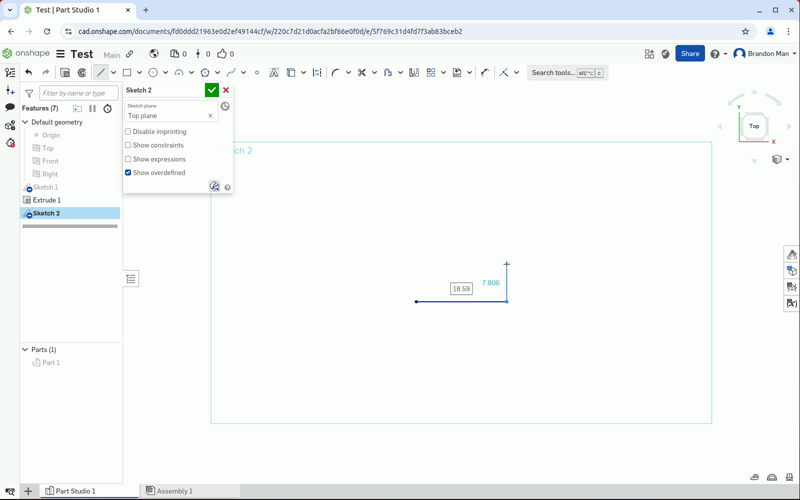
key_down(shift)
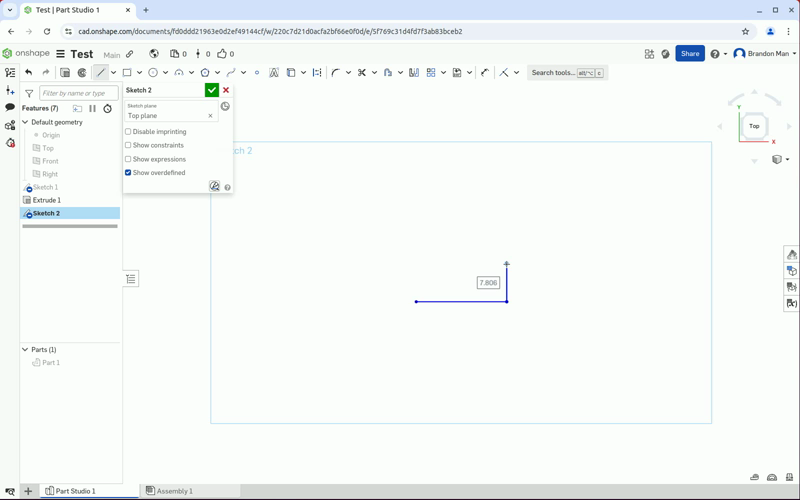
mouse_move(416, 263)
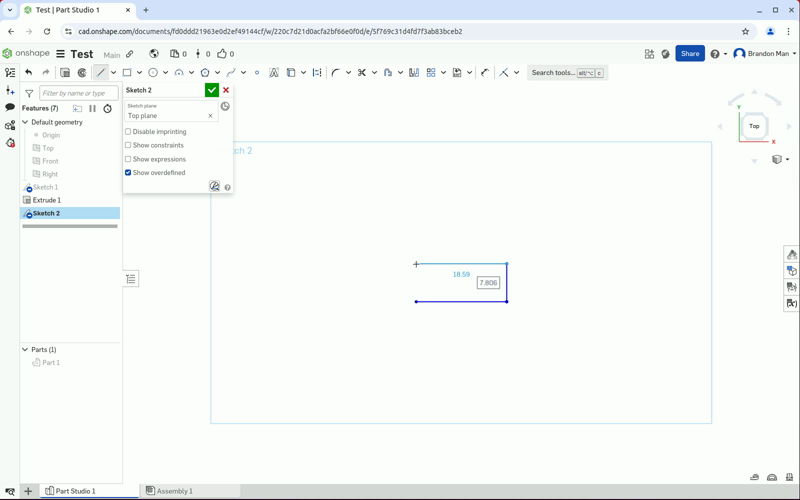
click(416, 263)
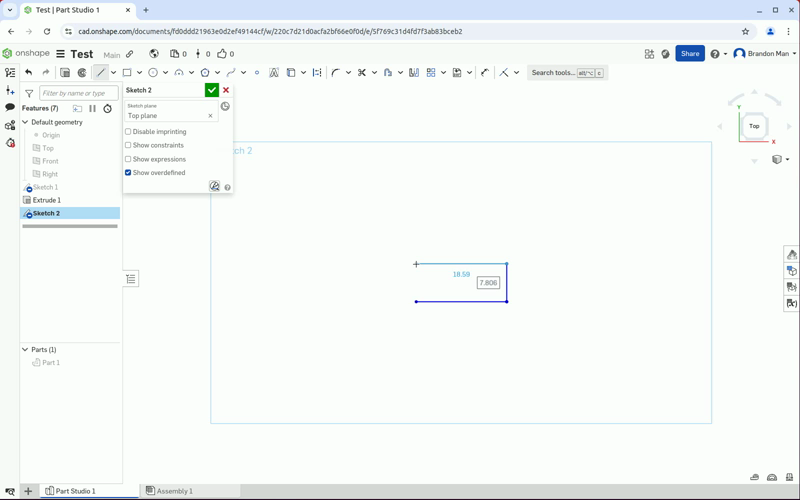
key_up(shift)
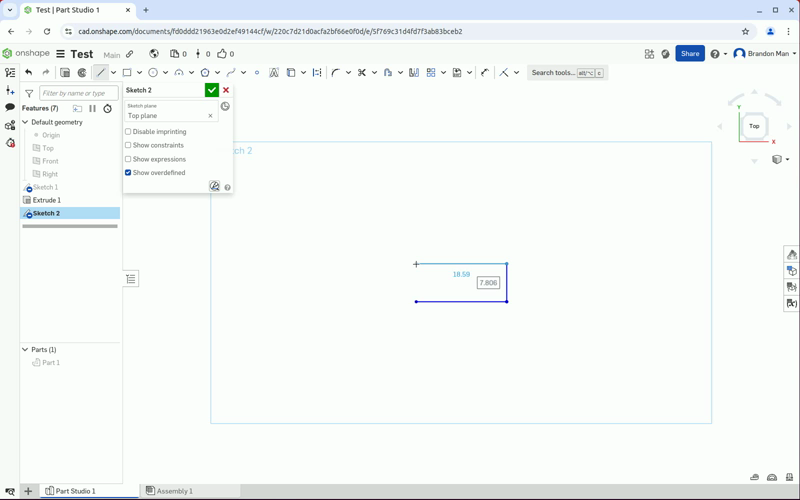
mouse_move(446, 263)
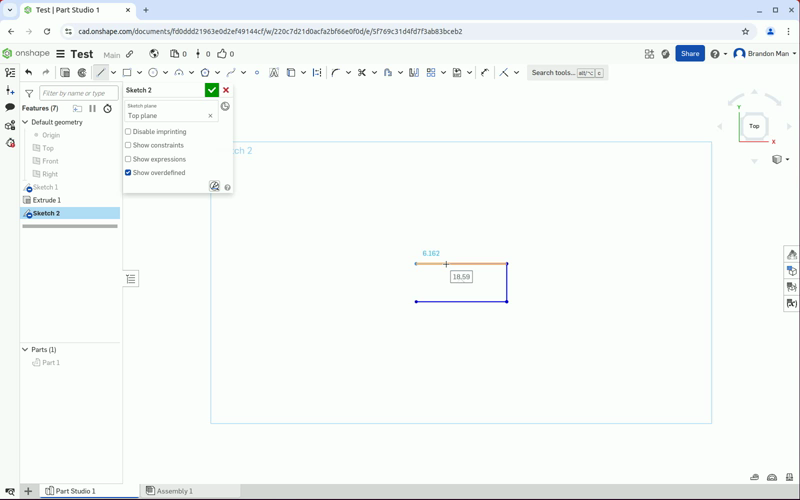
key_down(shift)
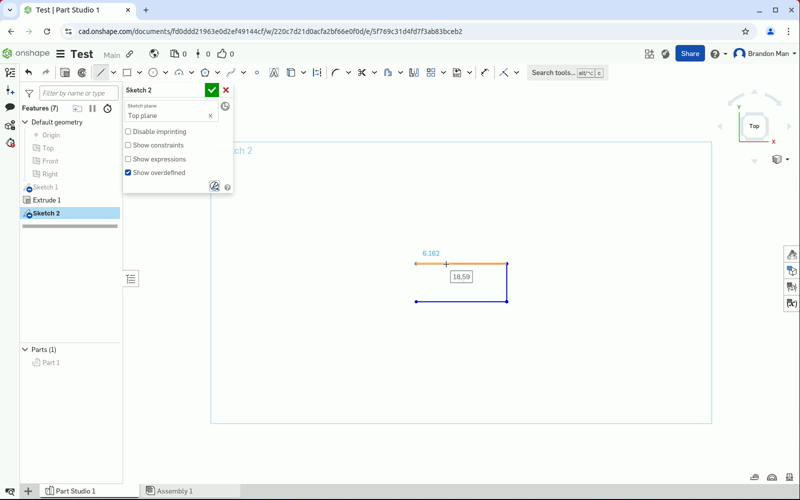
mouse_move(416, 301)
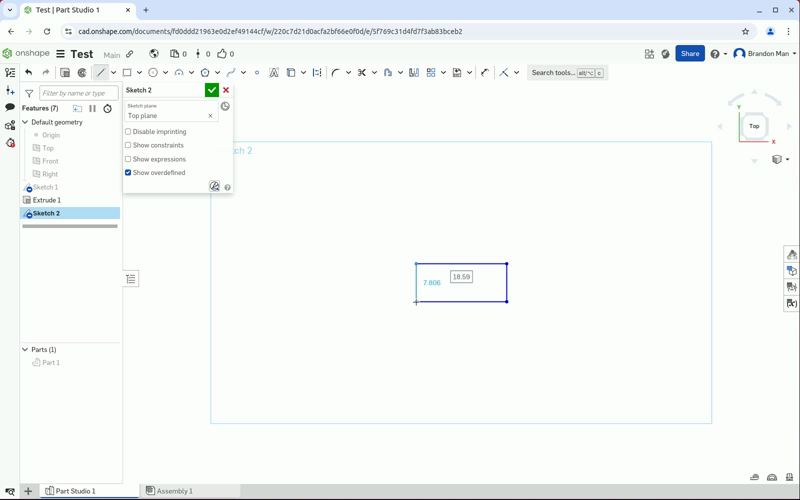
key_up(shift)
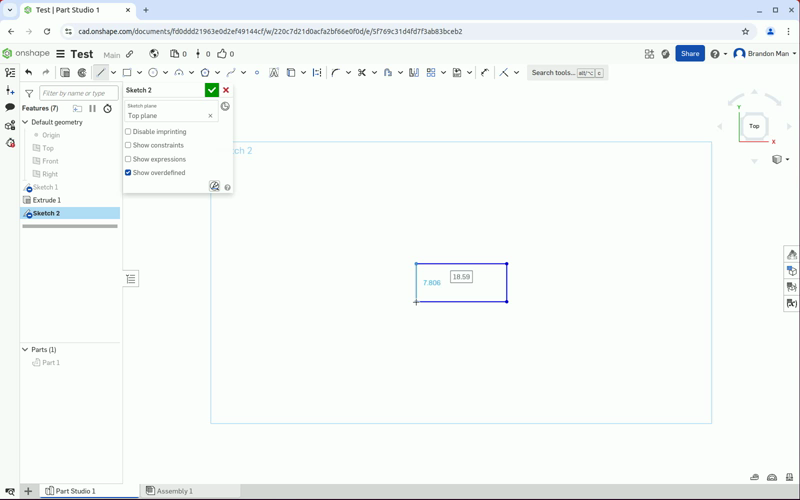
click(416, 301)
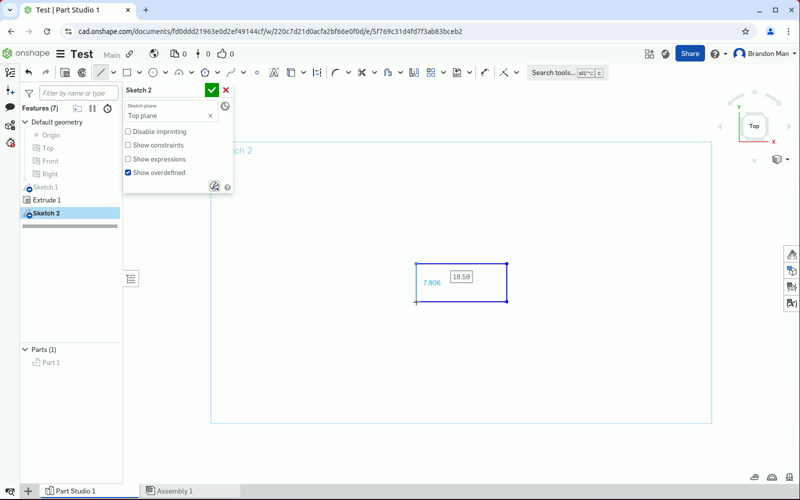
key(esc)
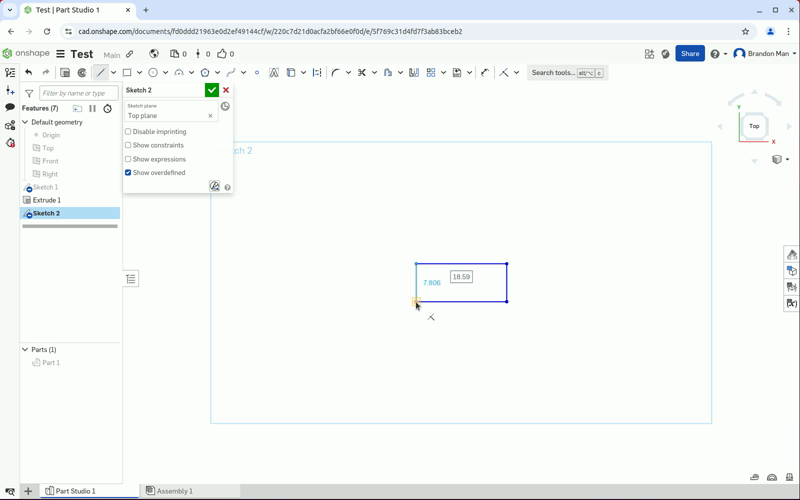
mouse_move(439, 279)
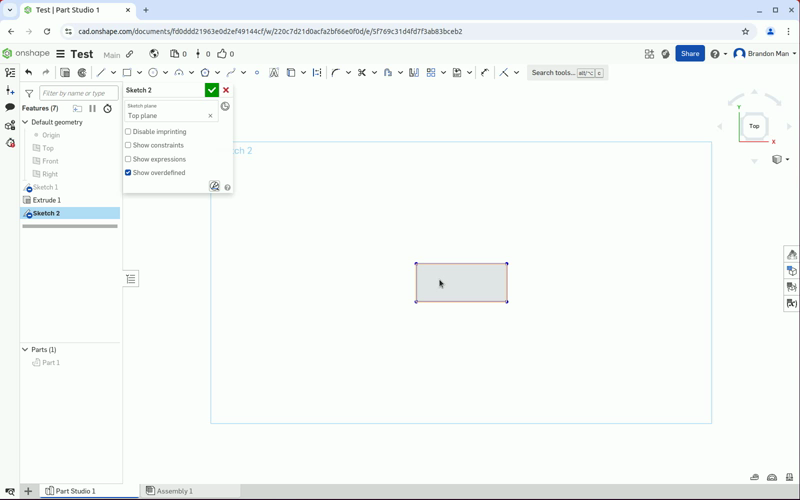
click(439, 279)
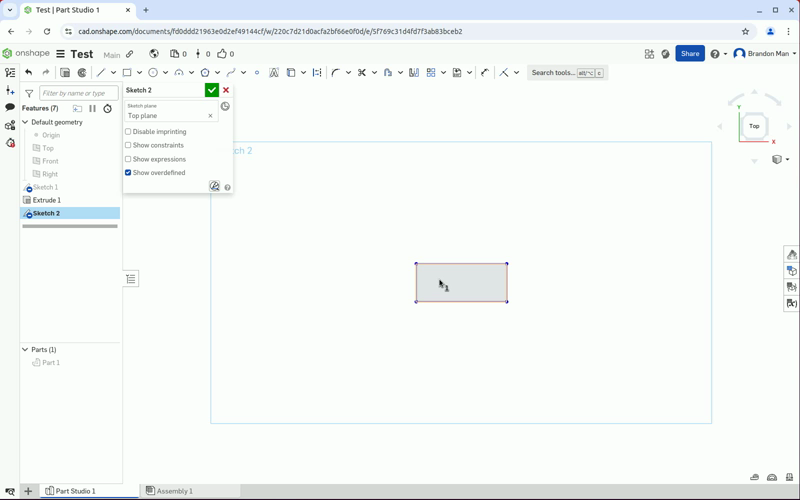
mouse_move(73, 352)
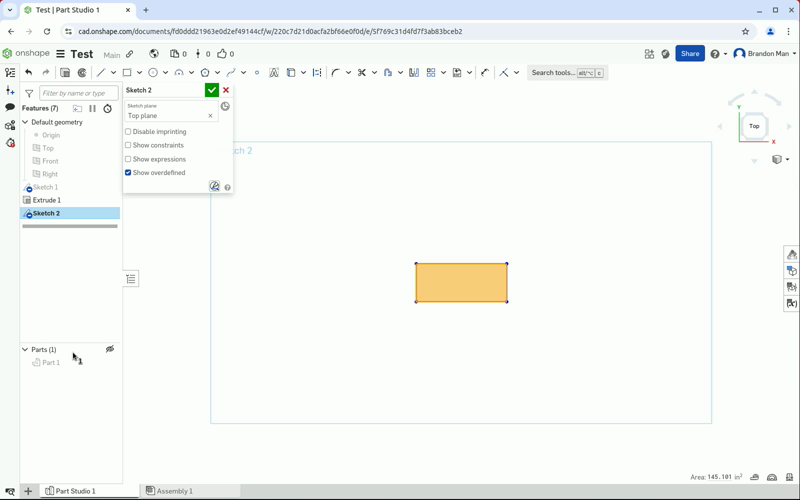
key(shift+y)
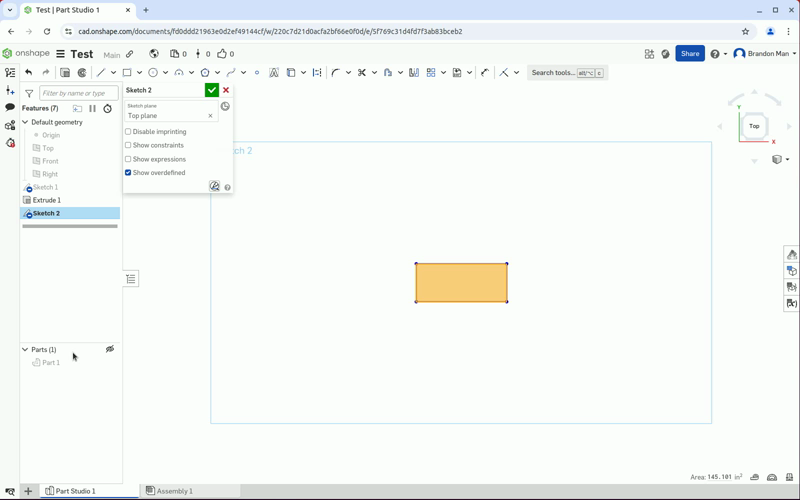
key(shift+e)
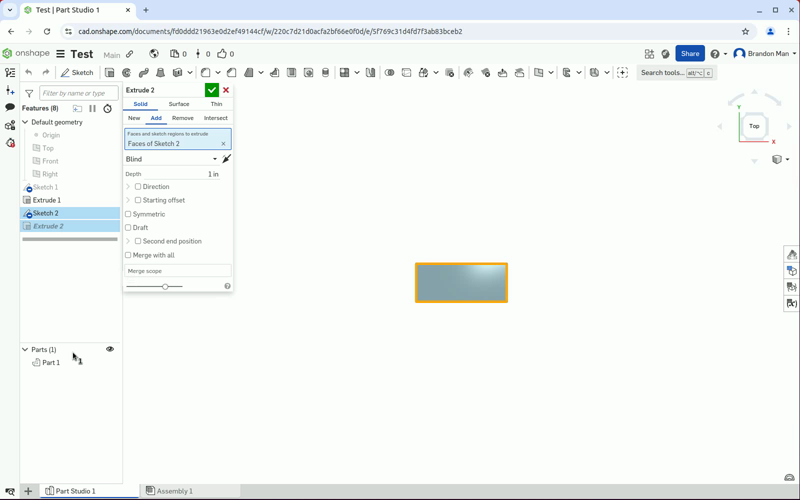
mouse_move(143, 106)
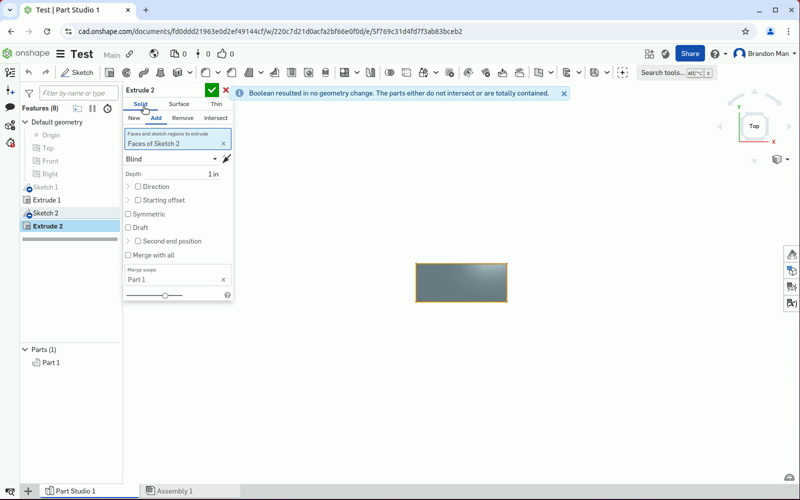
click(143, 106)
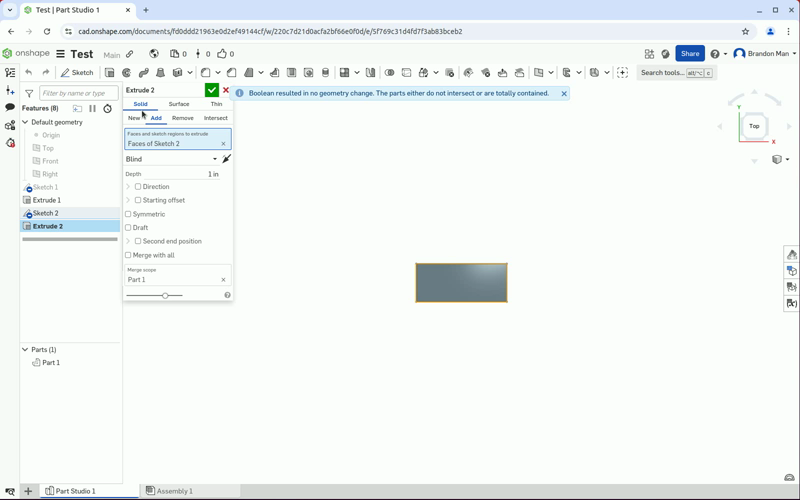
mouse_move(137, 120)
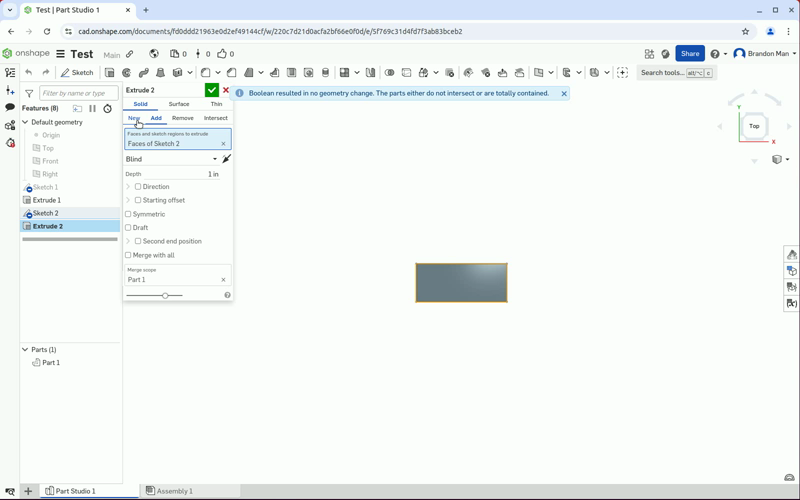
click(137, 120)
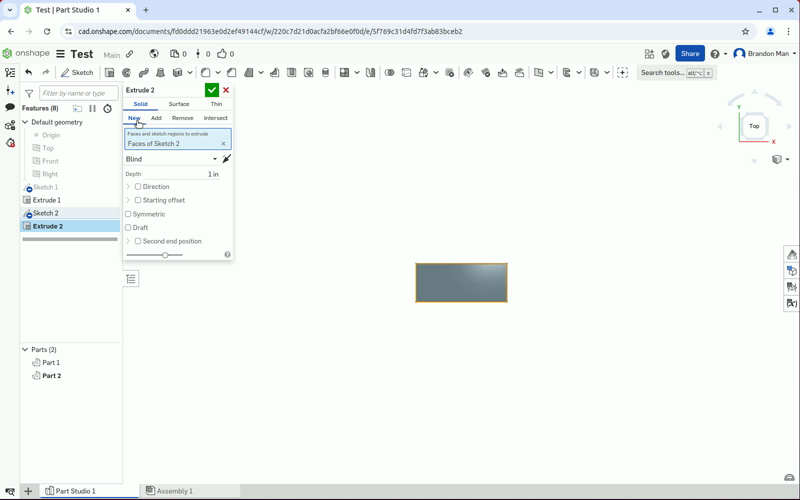
key(tab, 4)
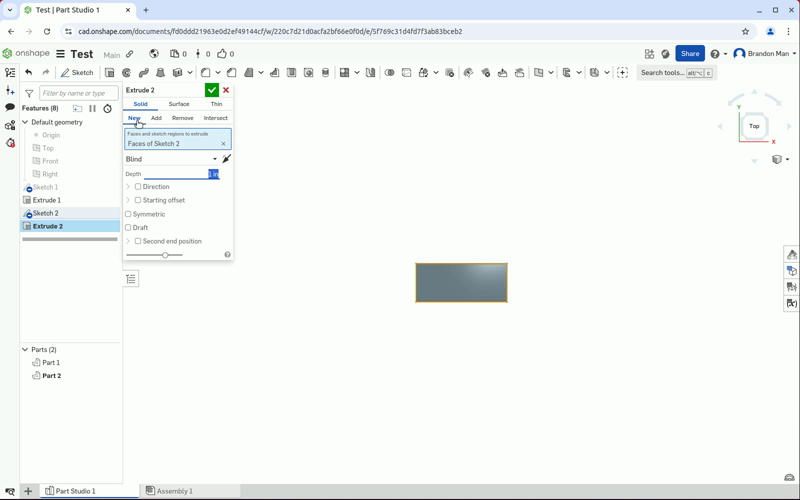
text(7.703)
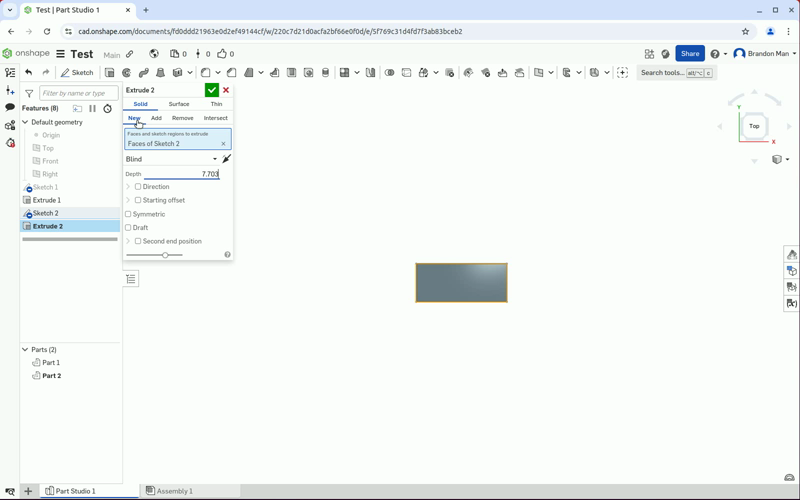
key(enter)
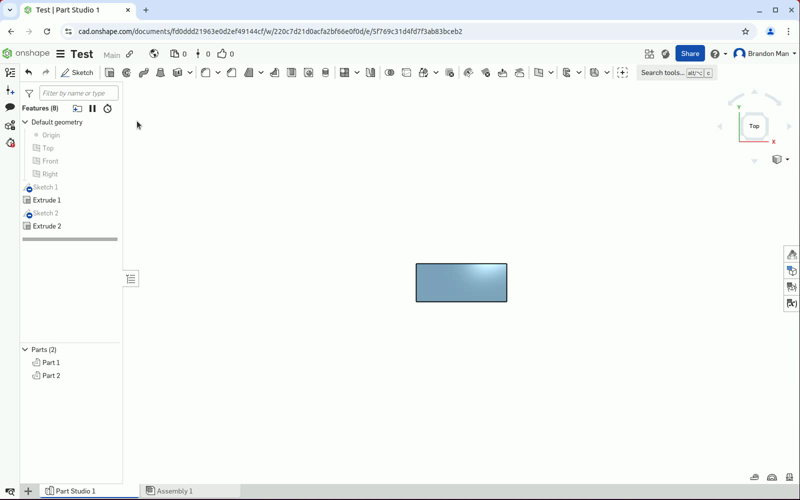
key(shift+h)
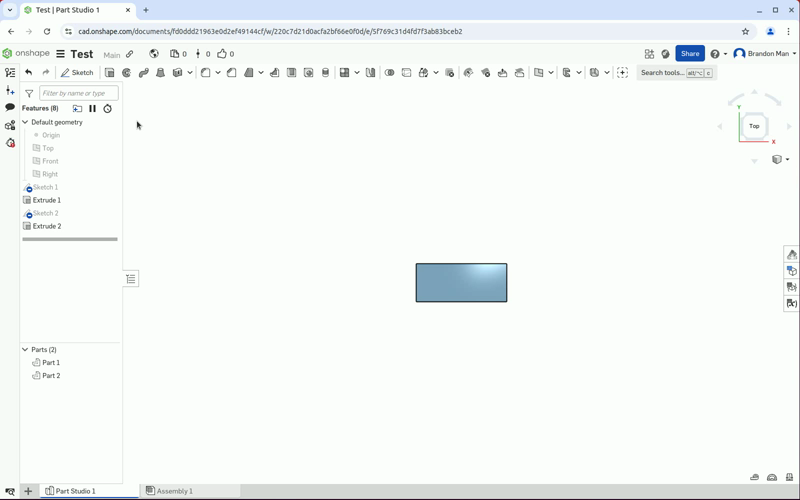
key(shift+h)
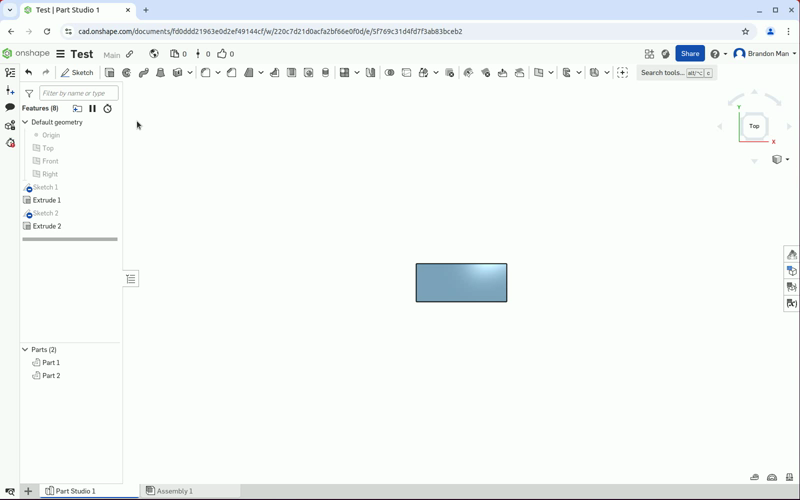
mouse_move(73, 189)
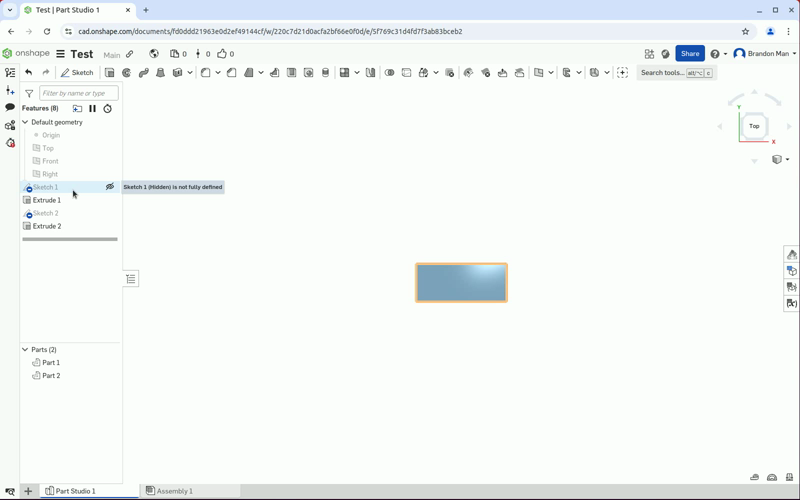
click(73, 189)
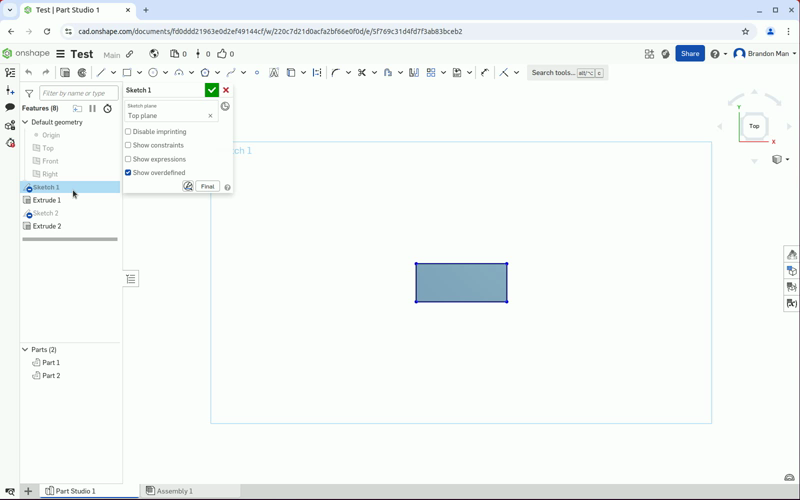
mouse_move(229, 92)
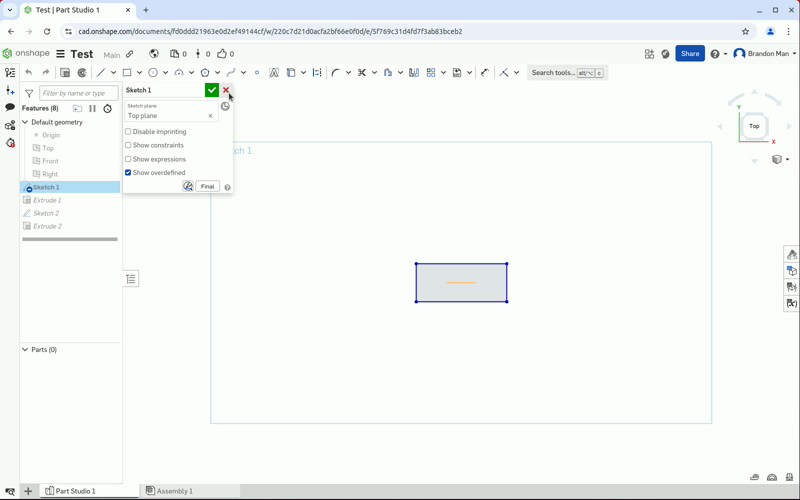
click(229, 92)
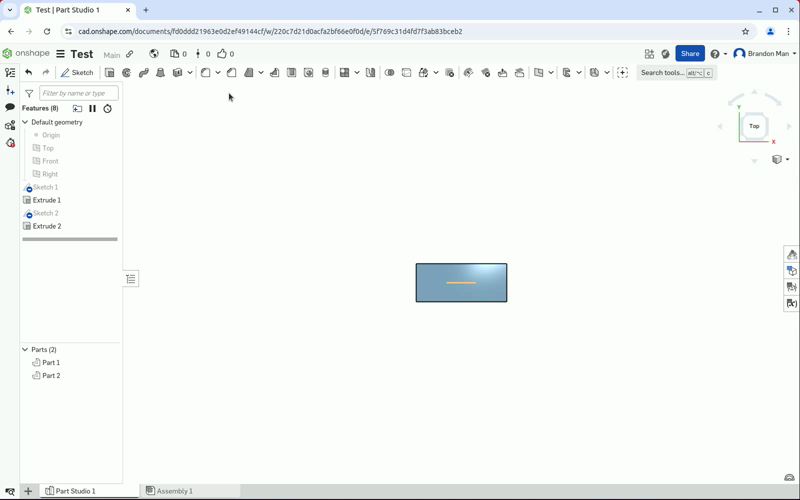
mouse_move(541, 75)
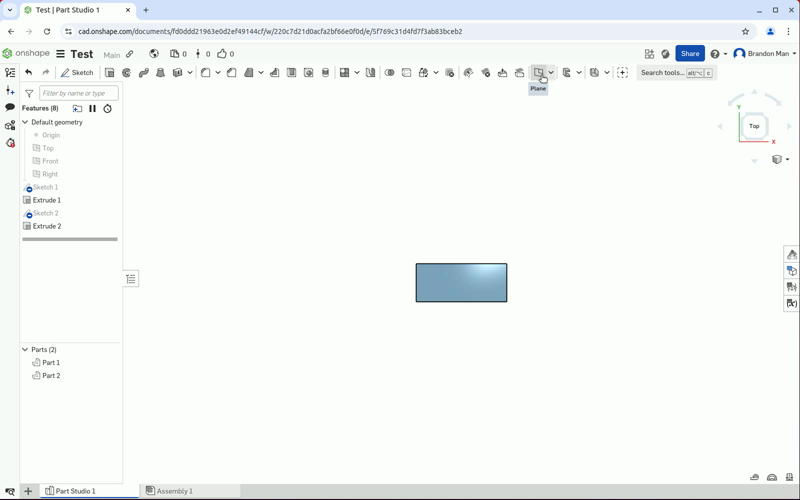
click(541, 75)
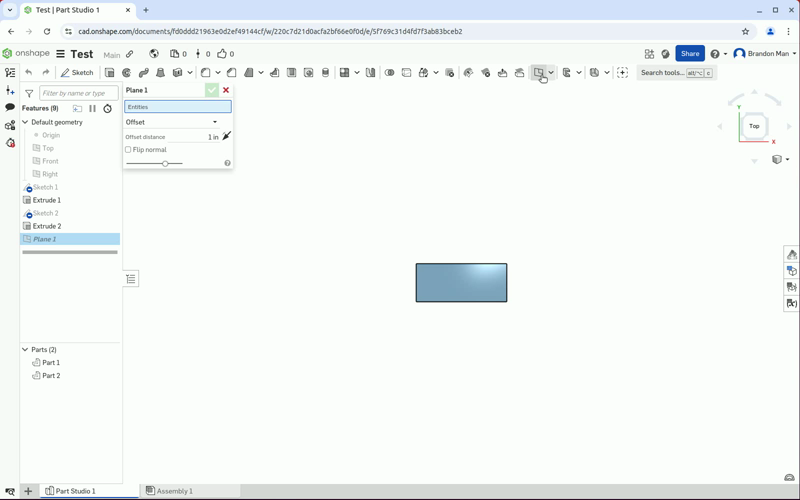
mouse_move(73, 150)
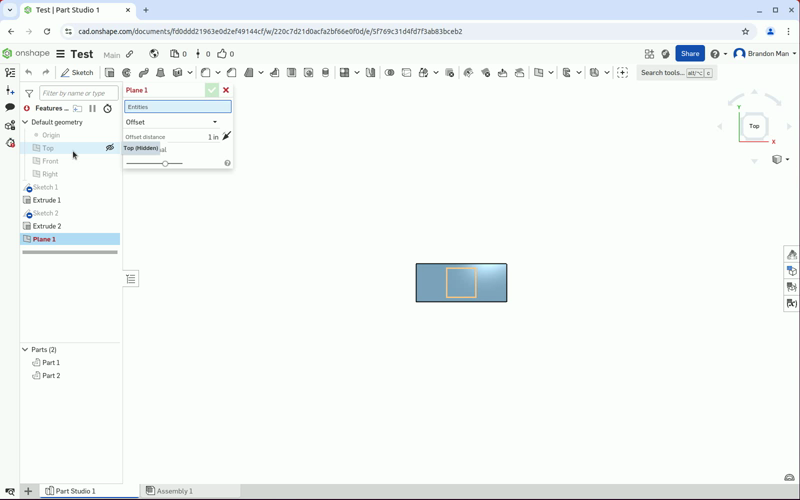
click(73, 150)
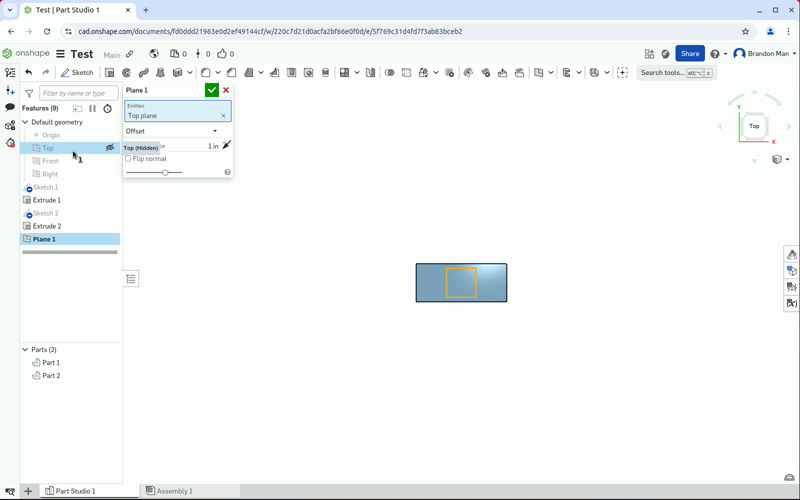
key(tab, 2)
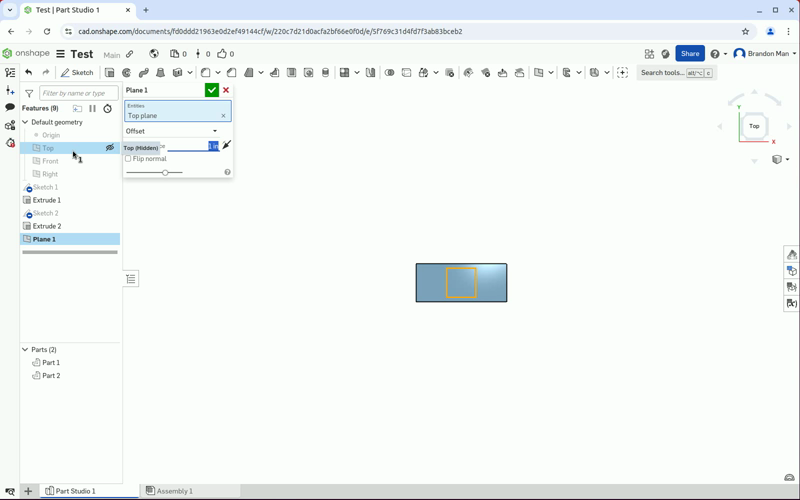
text(7.703)
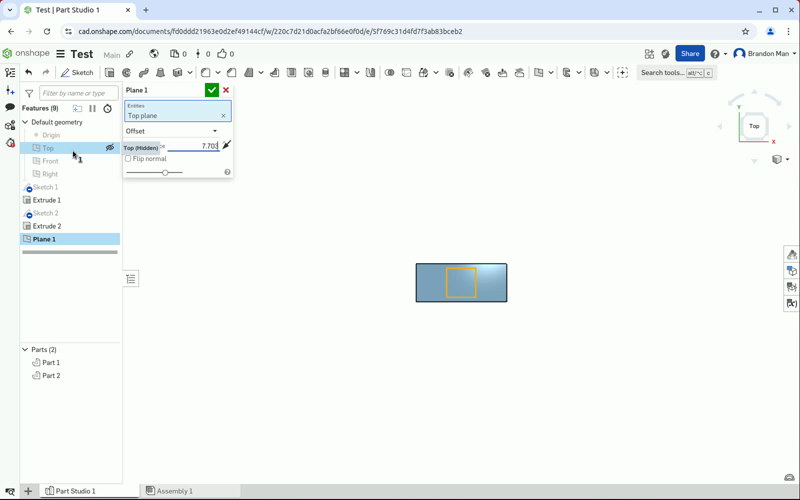
key(enter, 2)
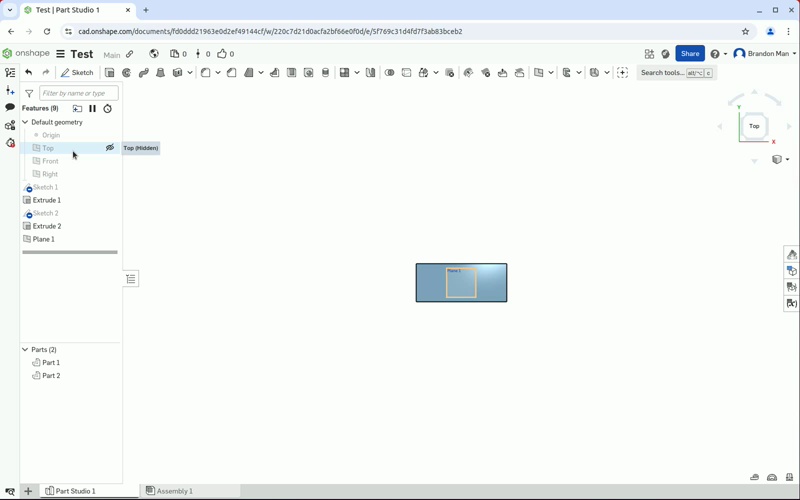
key(shift+s)
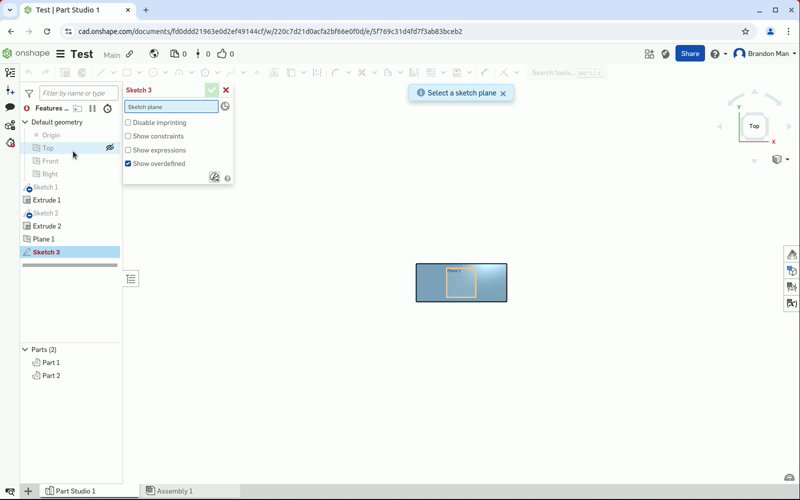
mouse_move(73, 241)
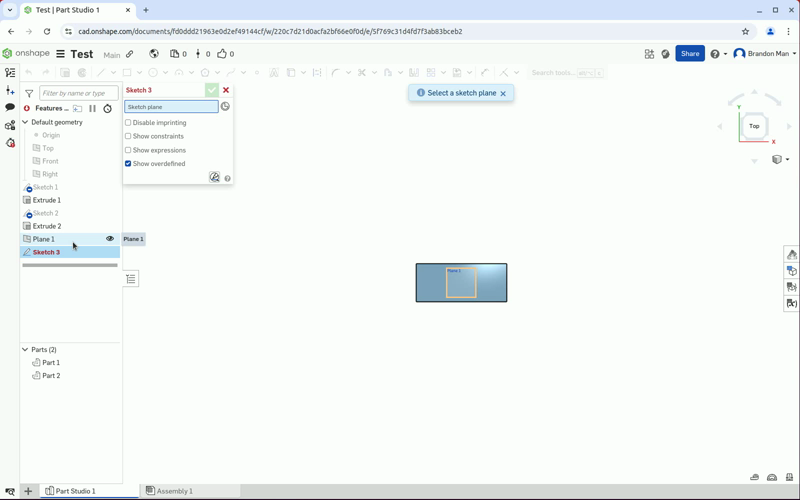
click(73, 241)
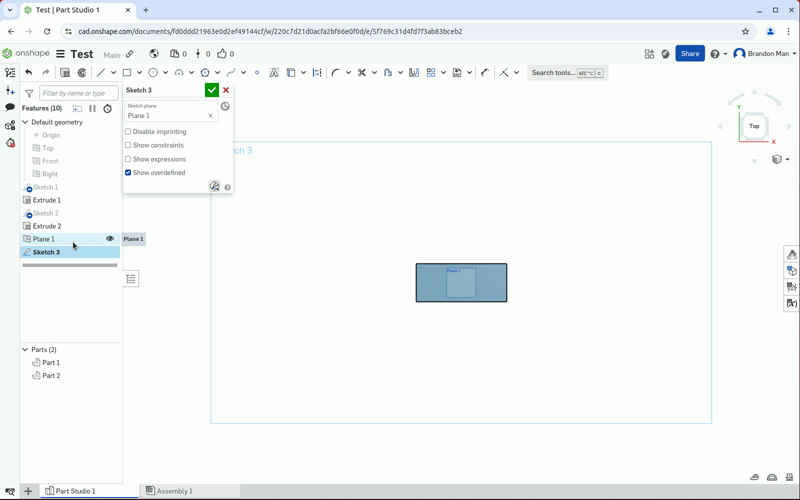
mouse_move(73, 352)
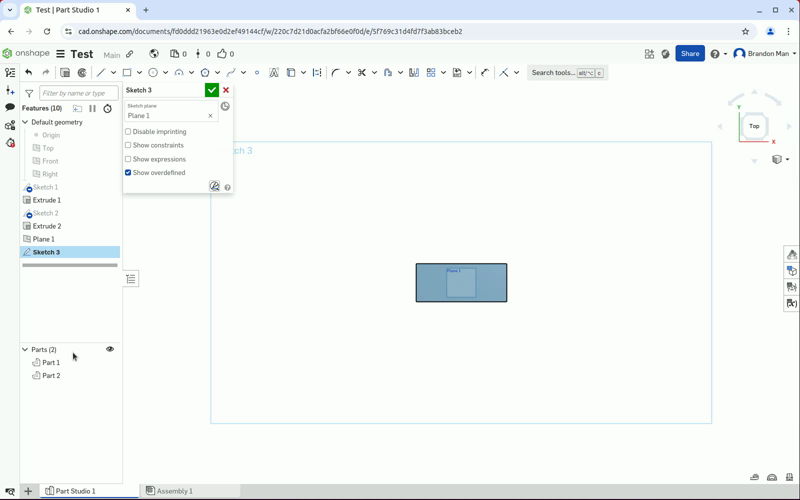
key(y)
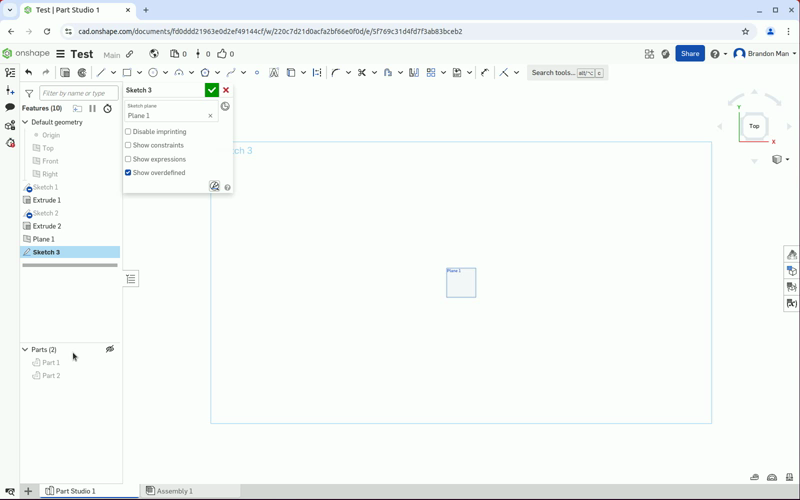
key(c)
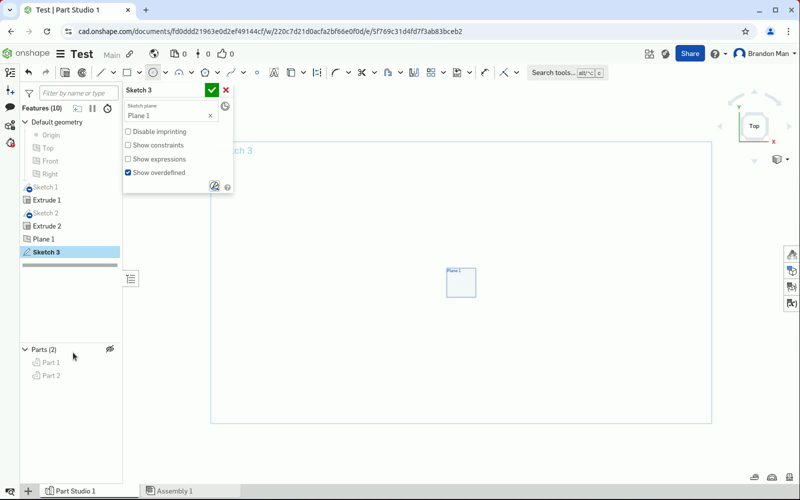
key_down(shift)
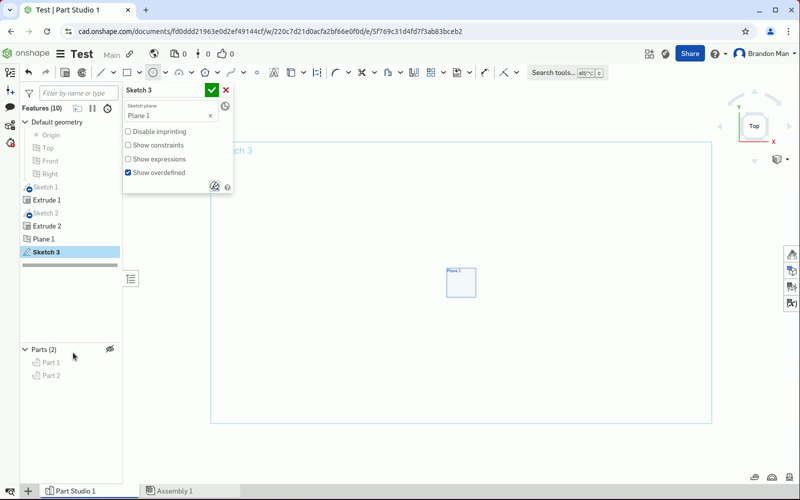
mouse_move(491, 282)
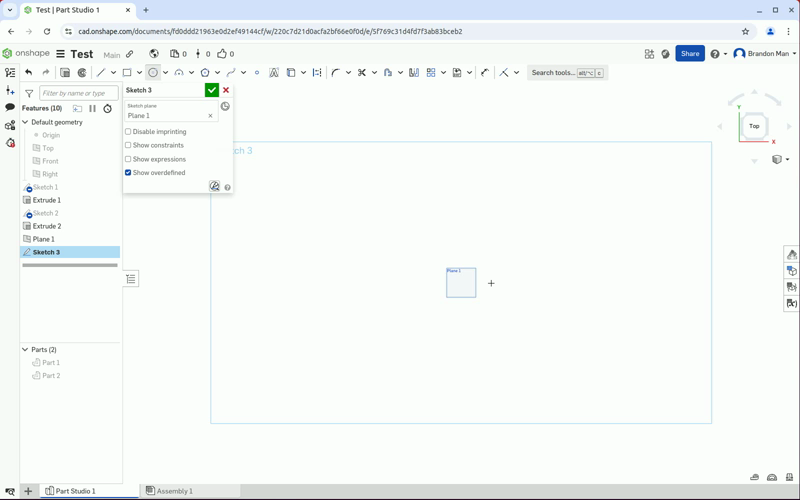
click(491, 282)
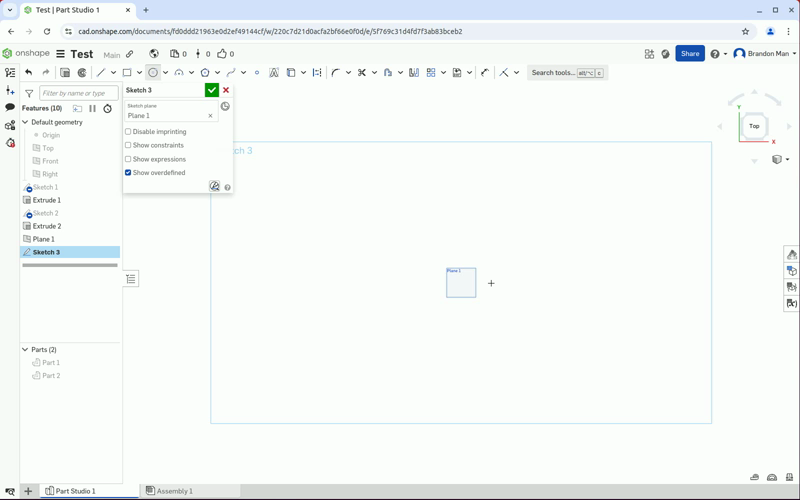
key_up(shift)
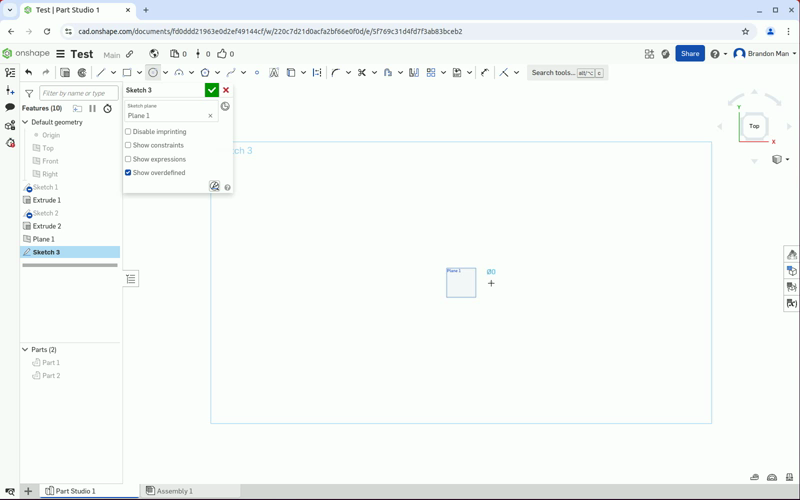
mouse_move(499, 282)
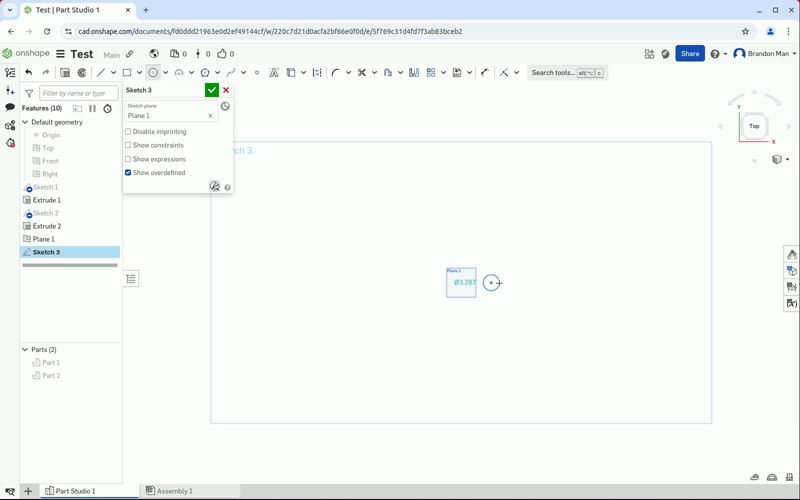
click(499, 282)
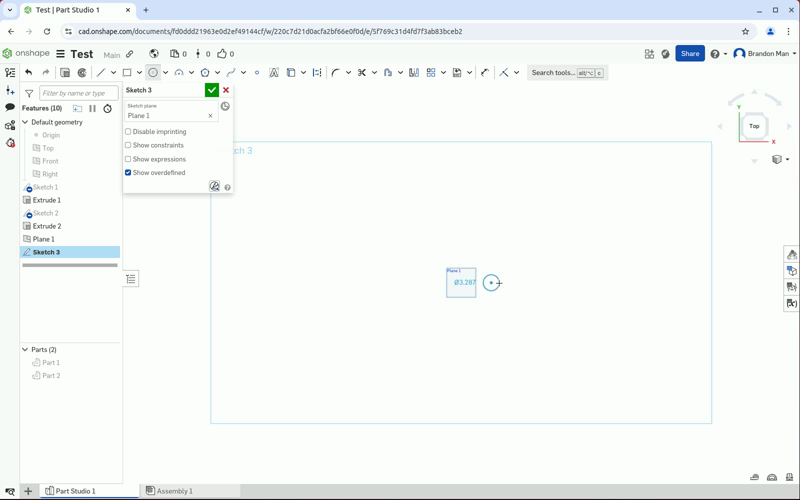
key(esc)
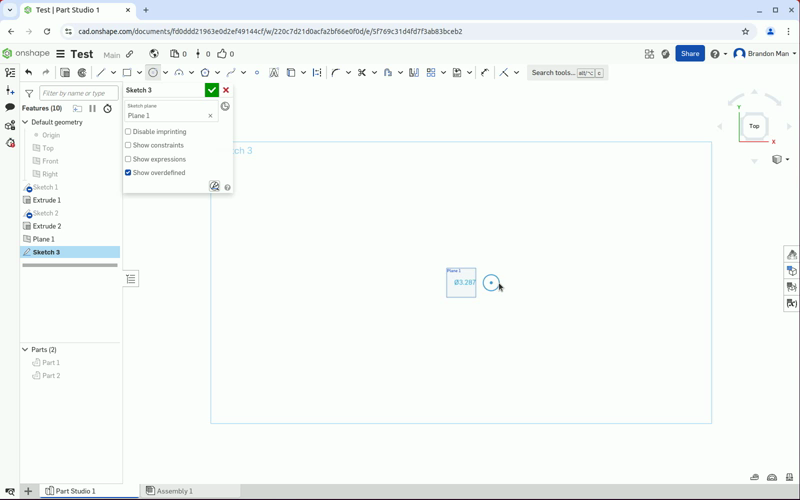
mouse_move(496, 285)
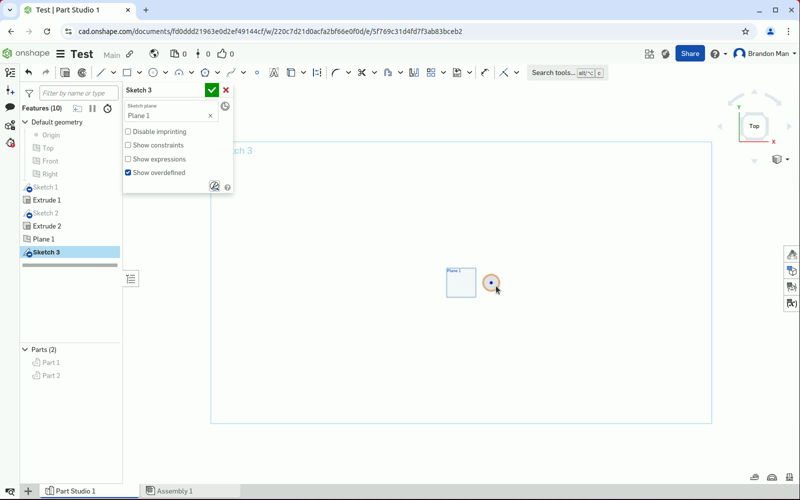
scroll(6)
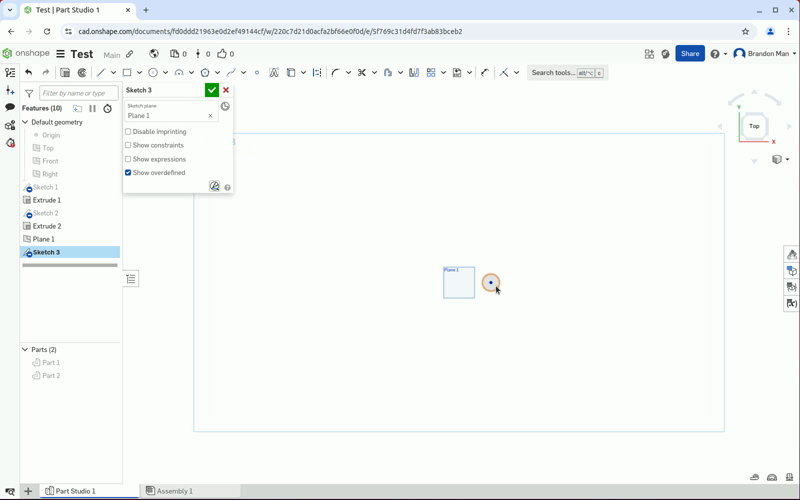
scroll(6)
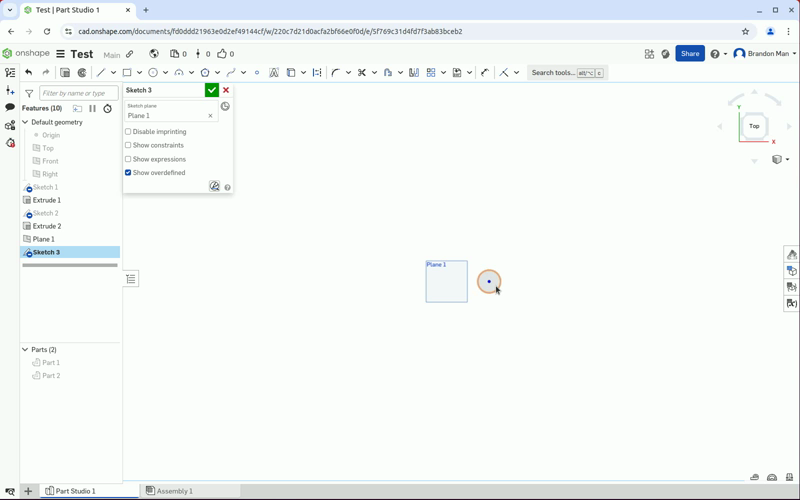
scroll(6)
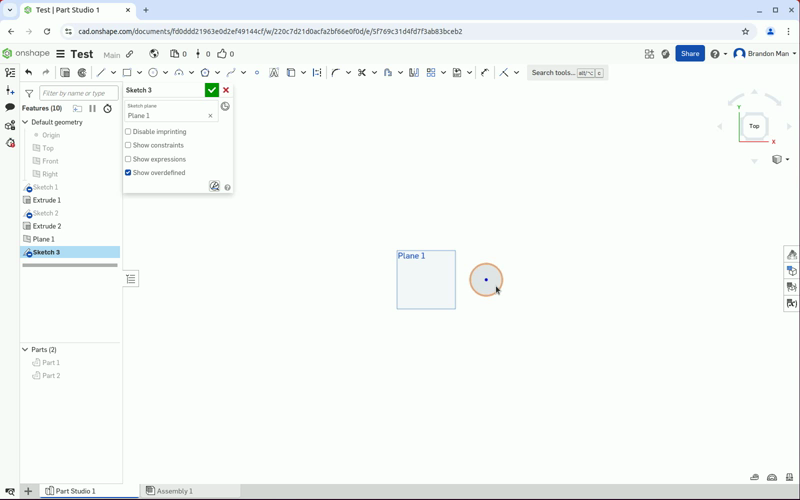
scroll(6)
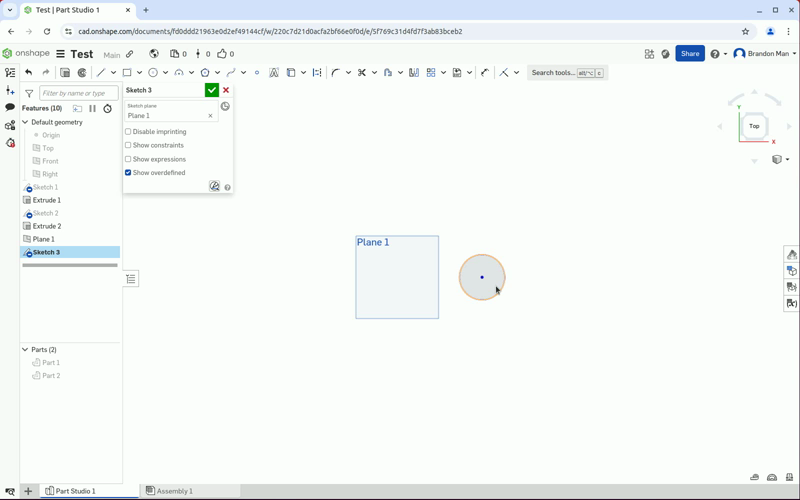
scroll(6)
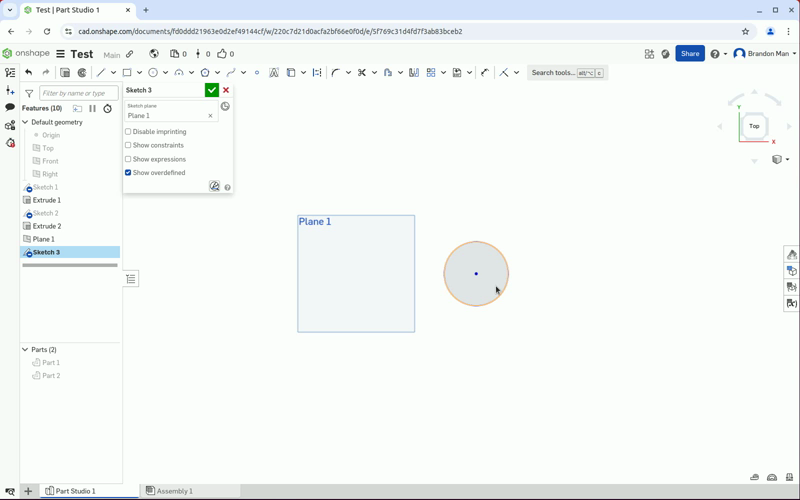
scroll(6)
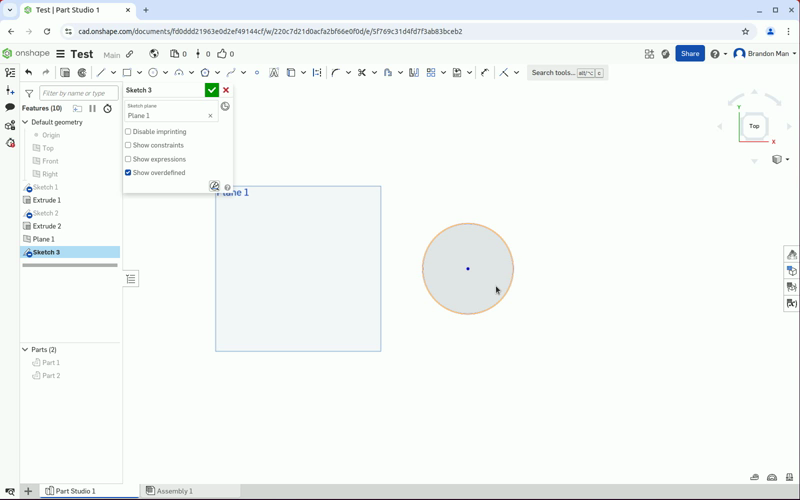
scroll(6)
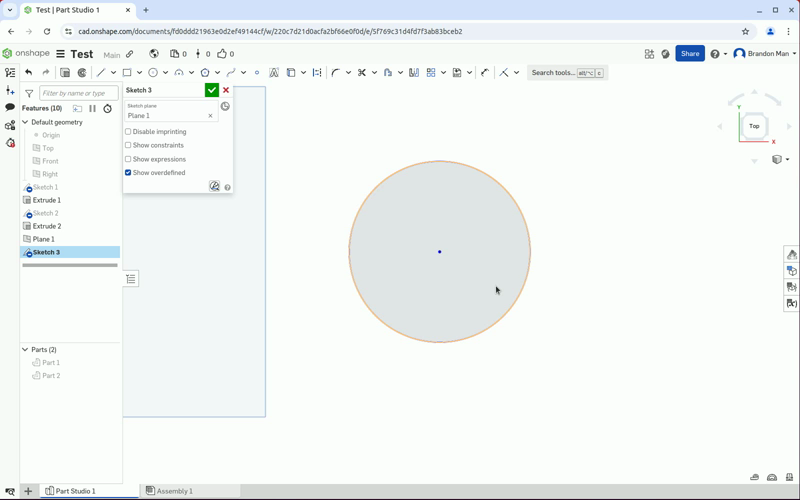
click(496, 285)
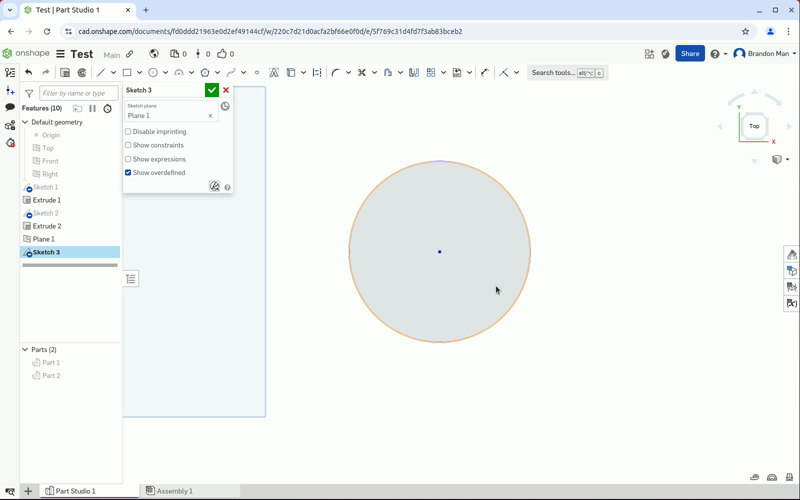
scroll(-6)
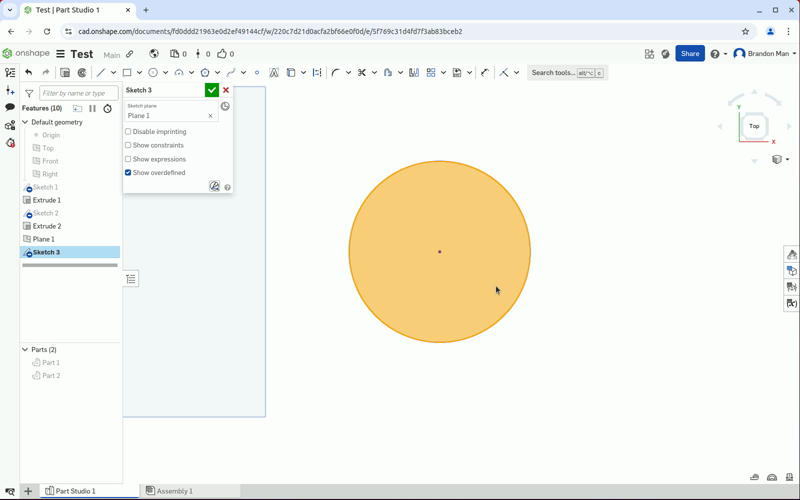
scroll(-6)
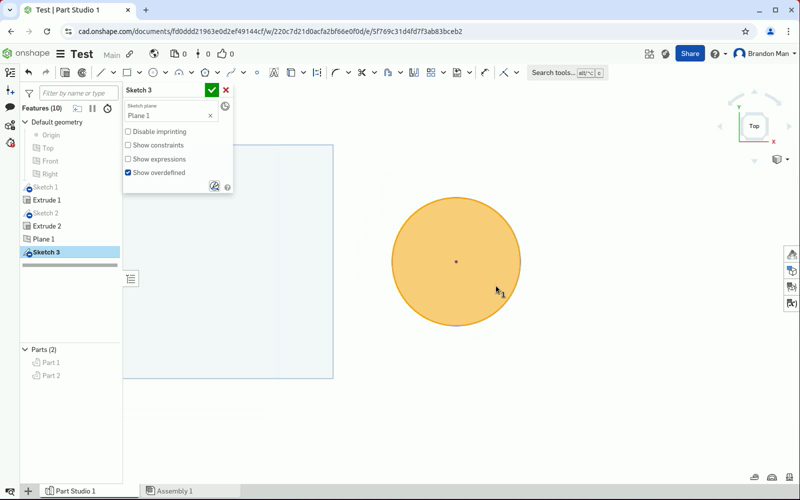
scroll(-6)
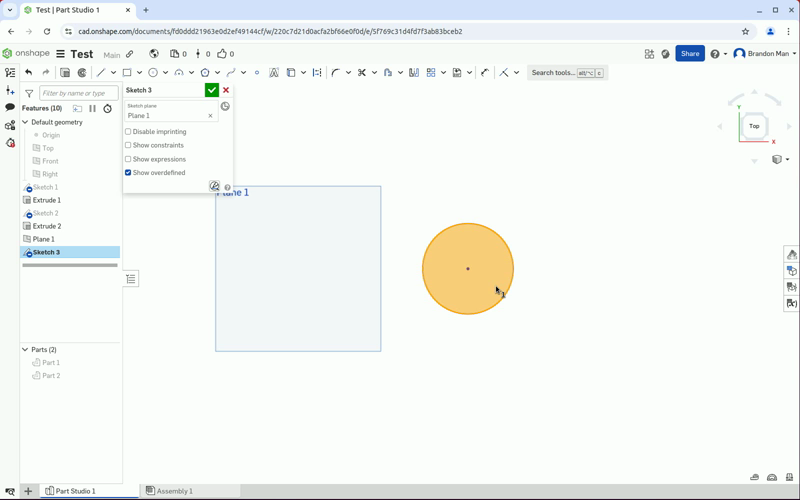
scroll(-6)
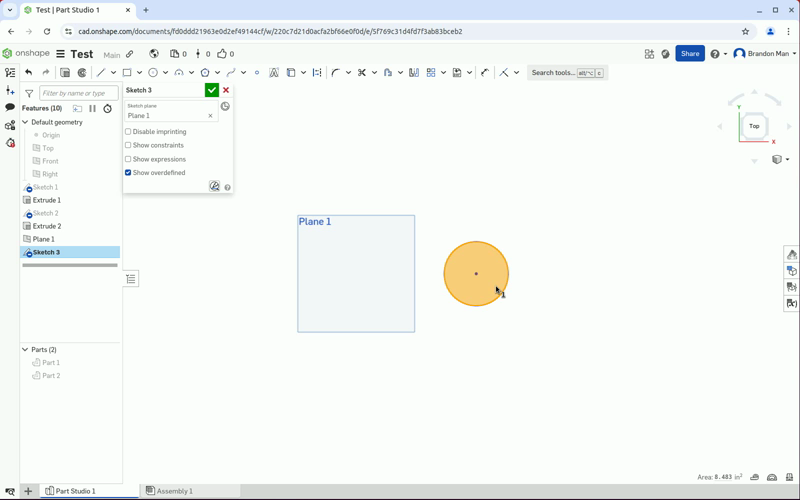
scroll(-6)
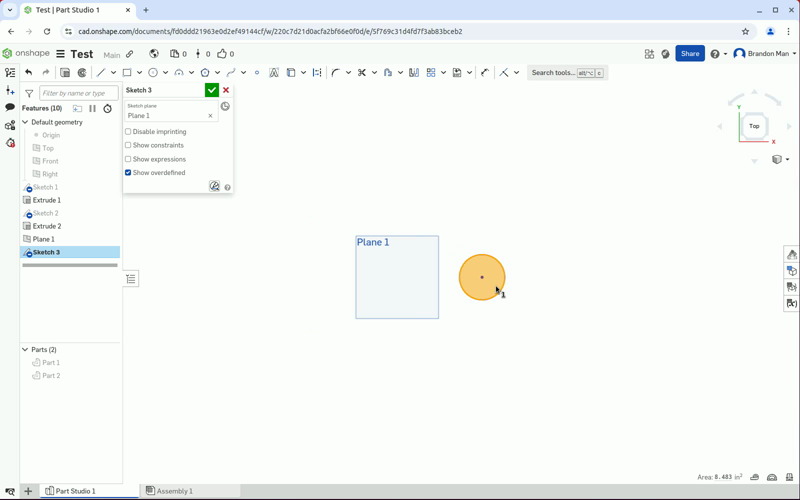
scroll(-6)
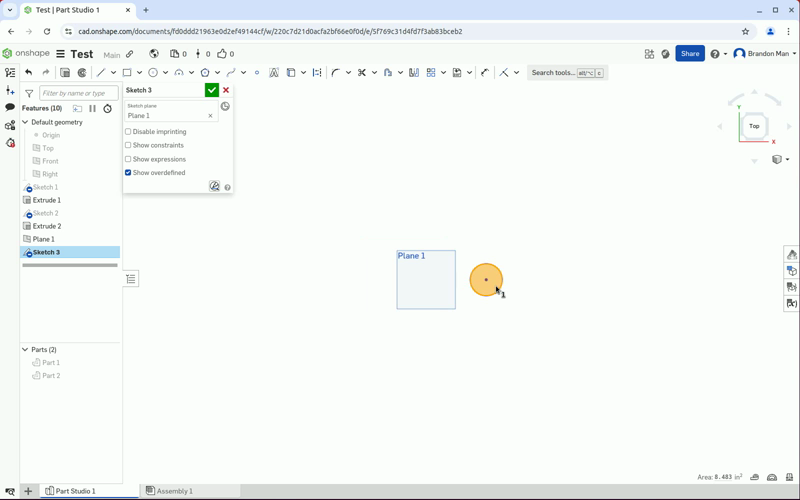
scroll(-6)
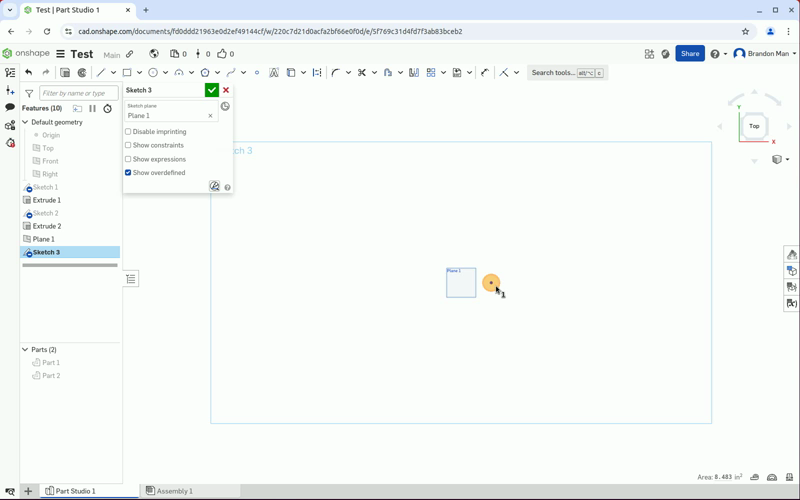
mouse_move(73, 352)
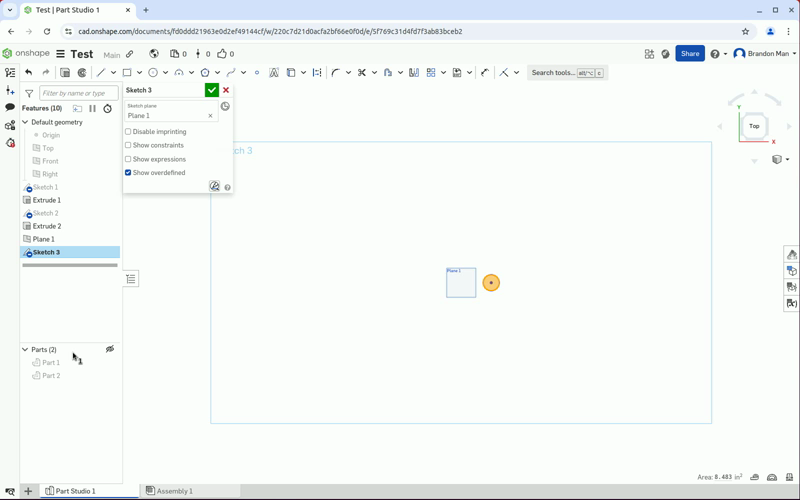
key(shift+y)
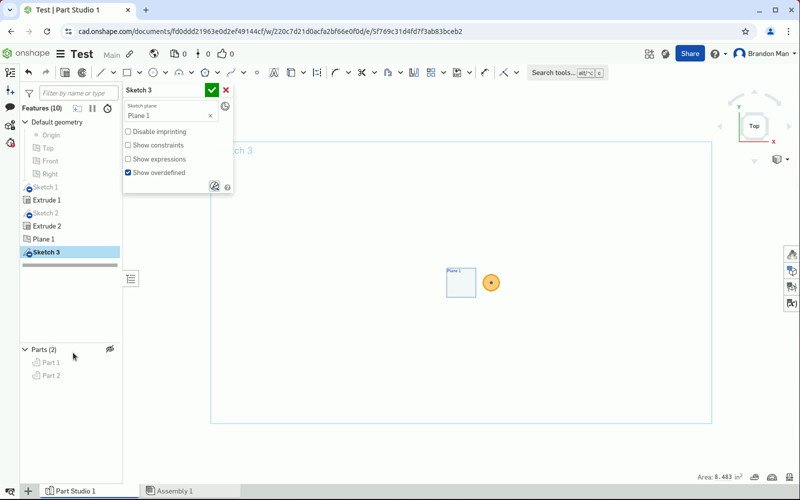
key(shift+e)
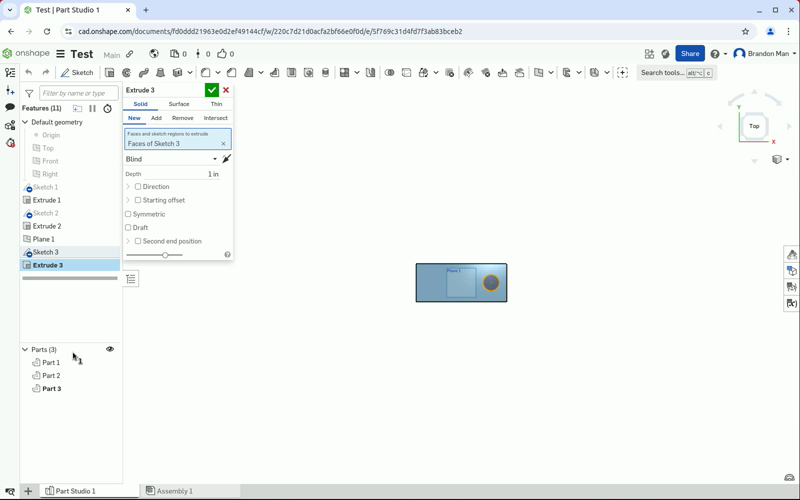
mouse_move(143, 106)
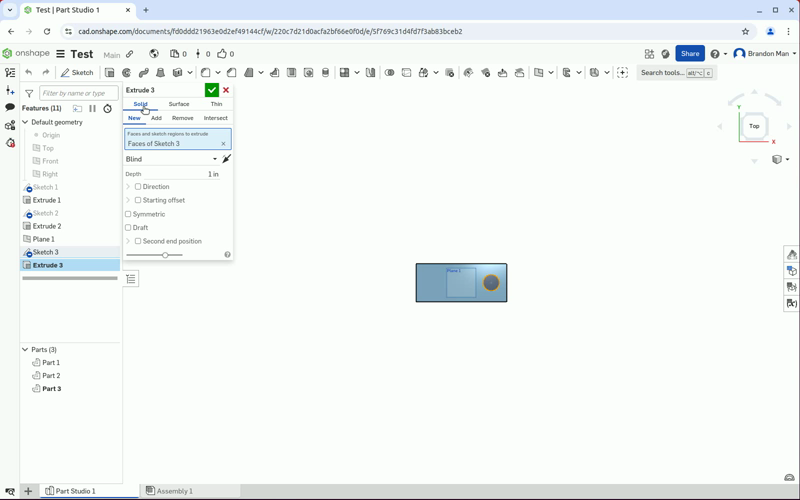
click(143, 106)
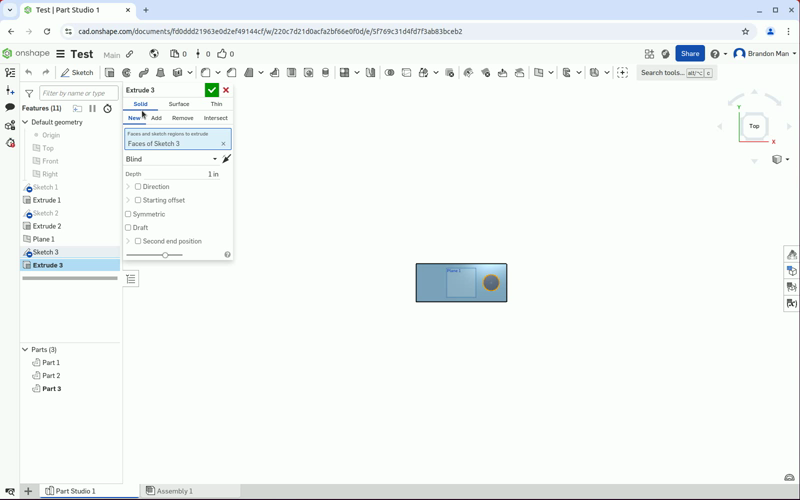
mouse_move(137, 120)
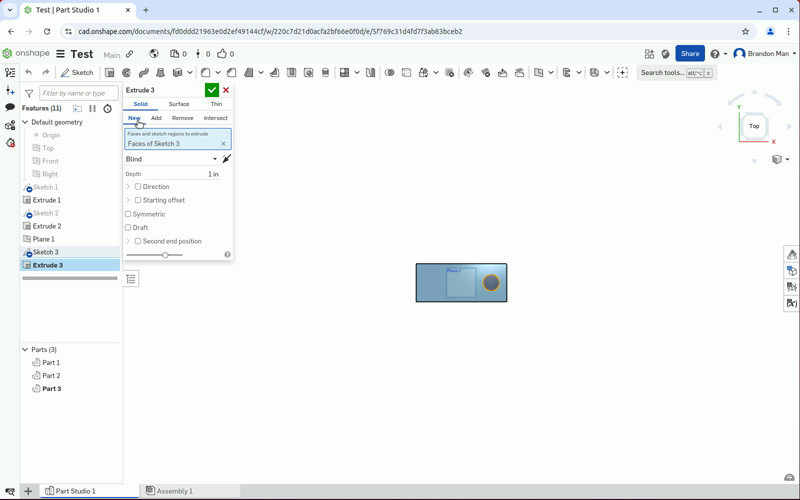
click(137, 120)
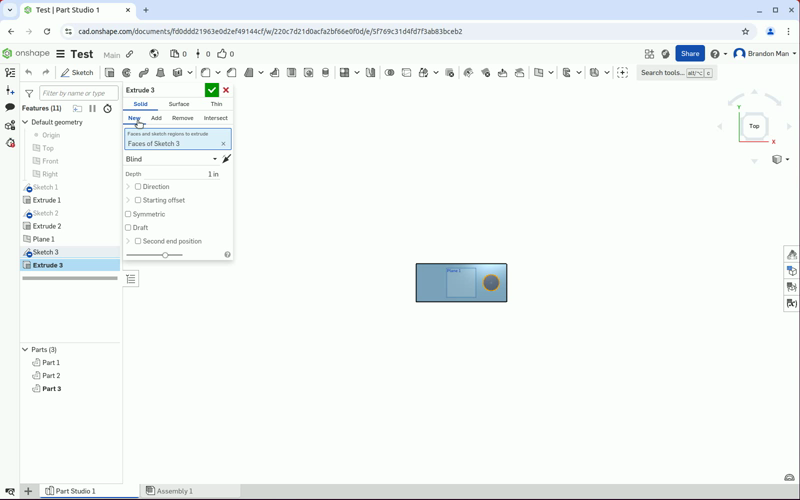
key(tab, 4)
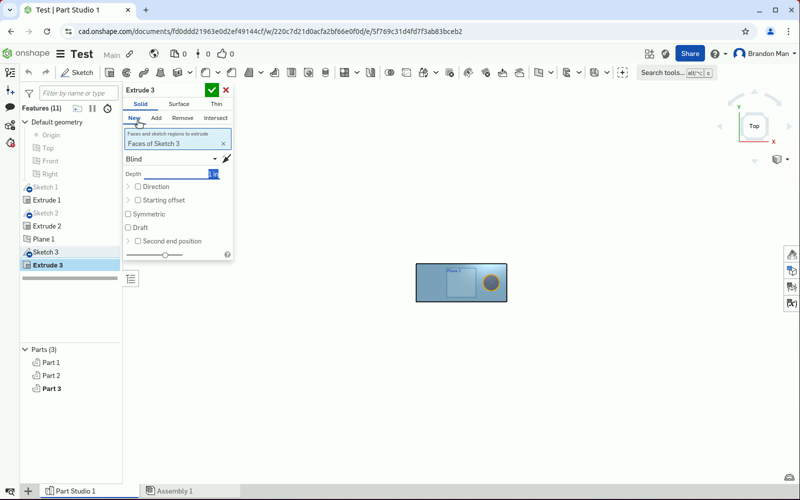
text(15.405)
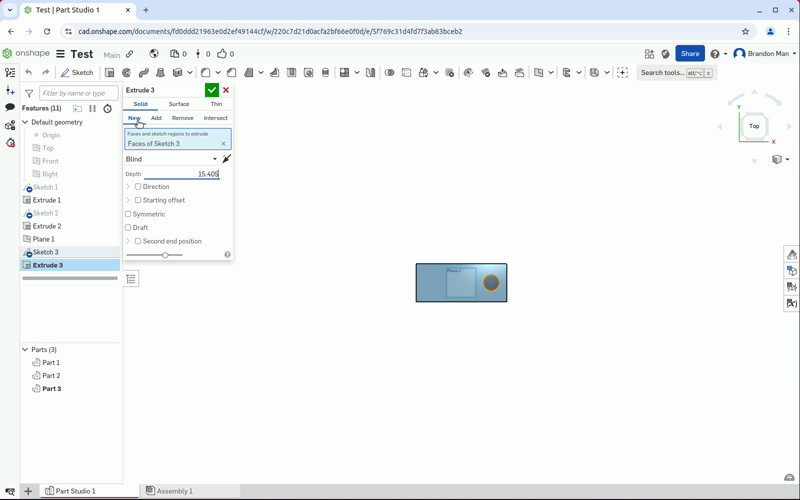
key(enter)
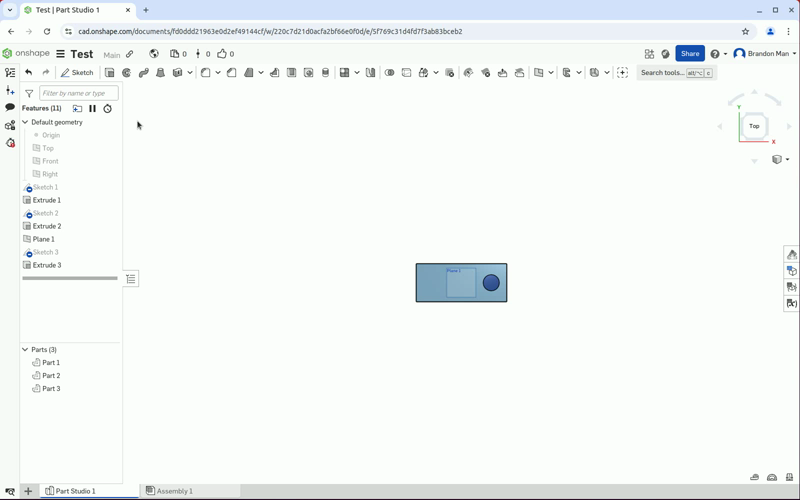
key(shift+h)
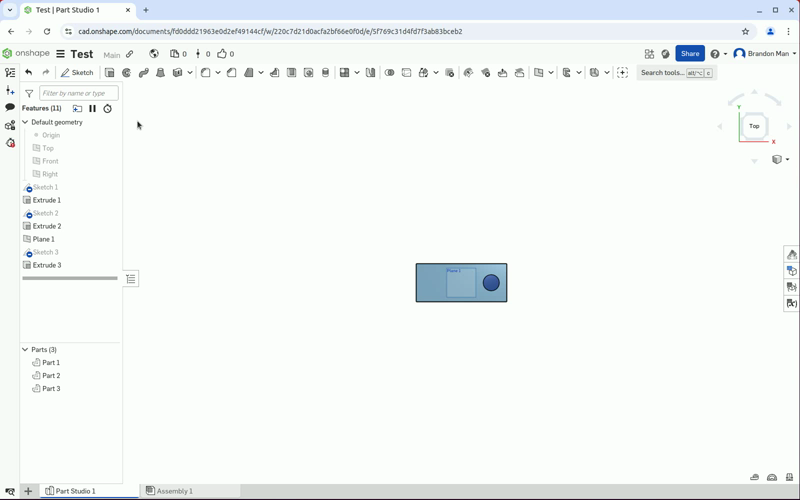
key(shift+h)
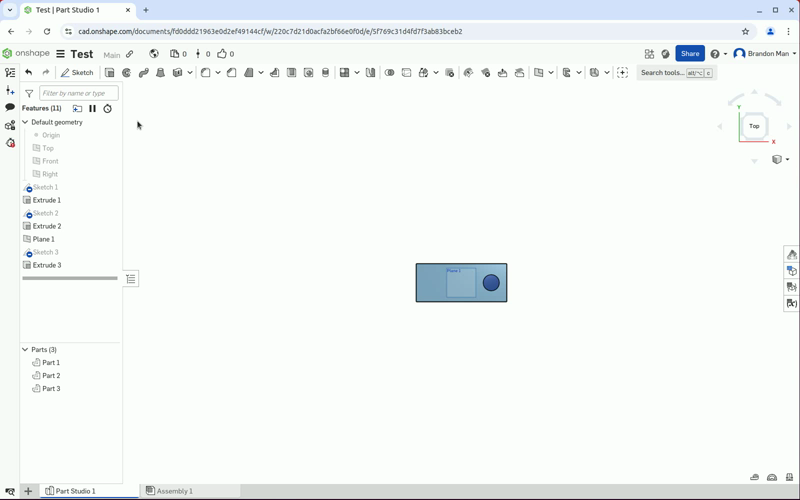
mouse_move(73, 189)
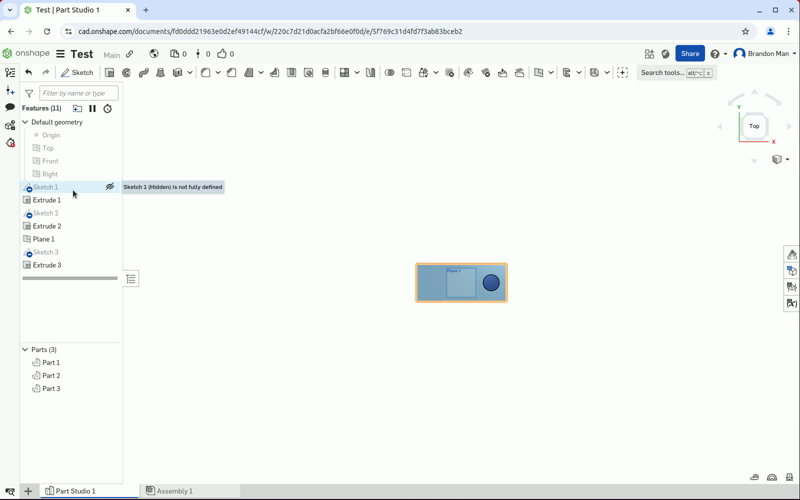
click(73, 189)
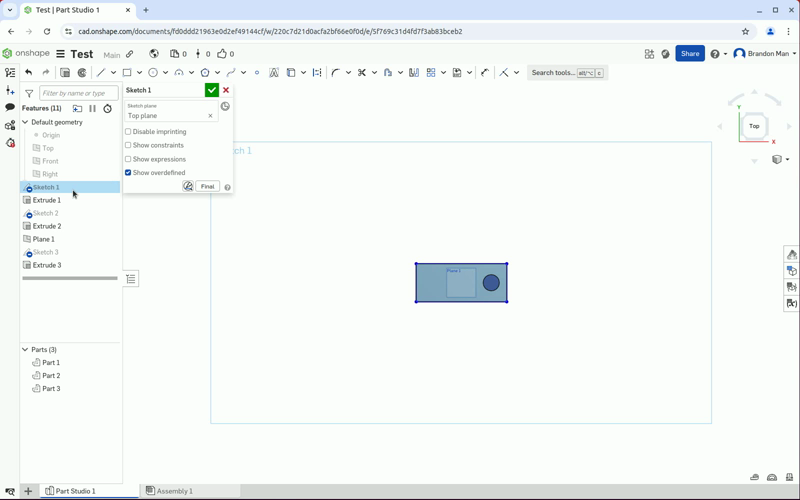
mouse_move(229, 92)
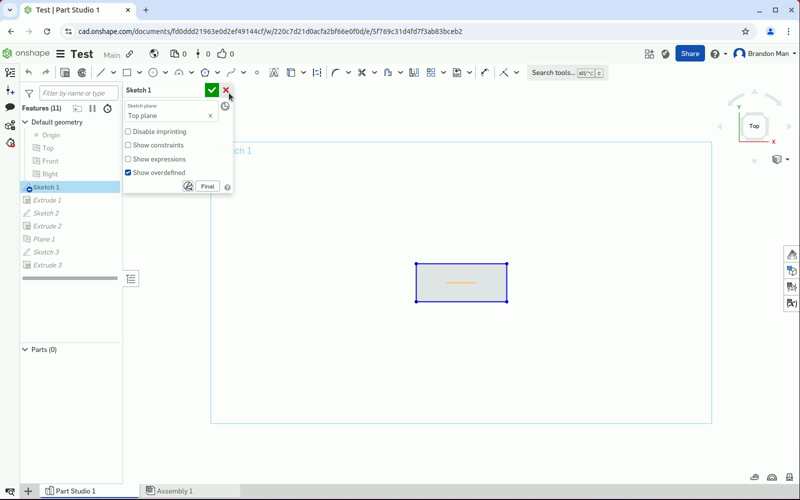
click(229, 92)
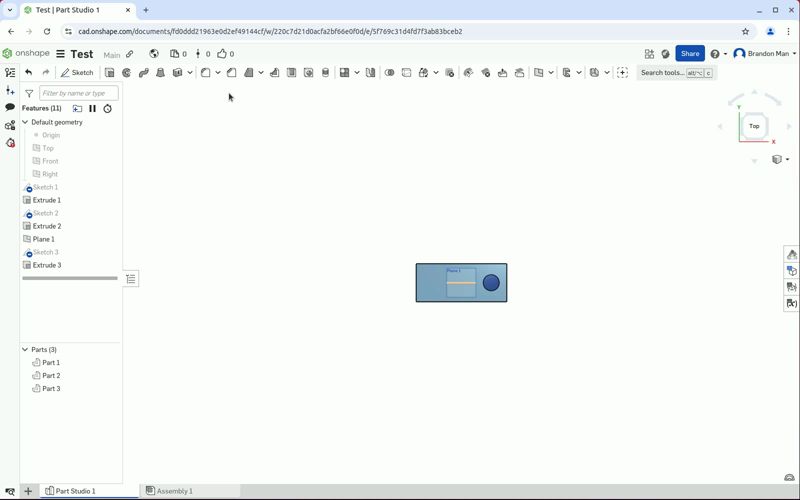
mouse_move(73, 352)
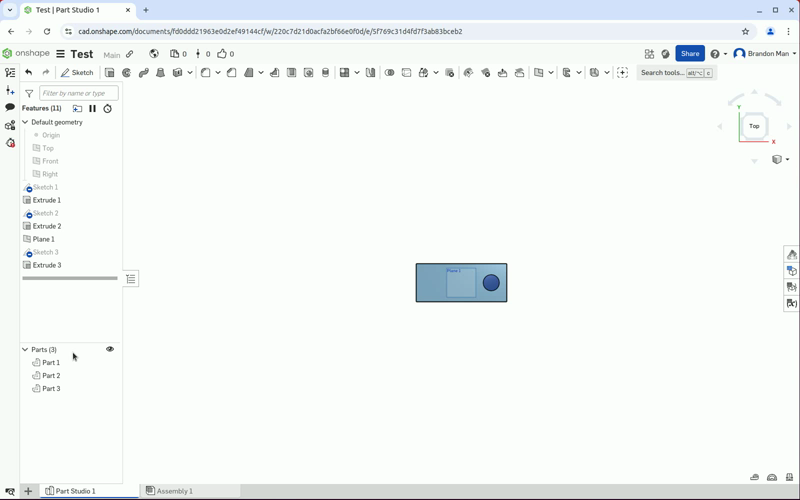
key(y)
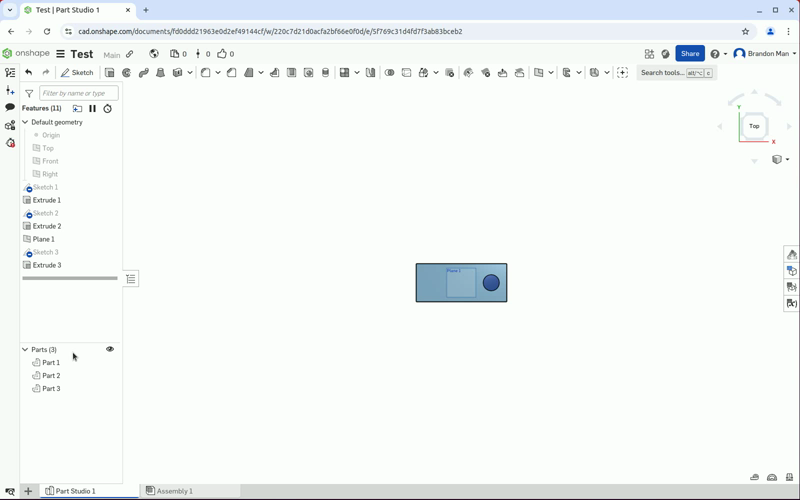
key(shift+p)
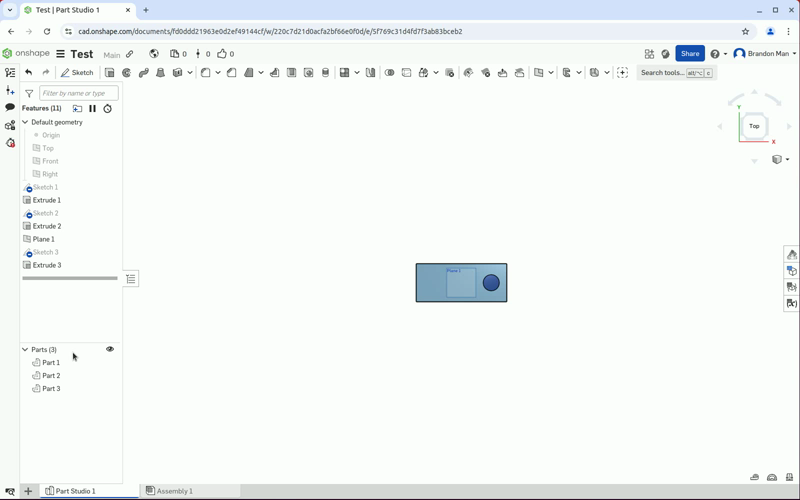
key(space)
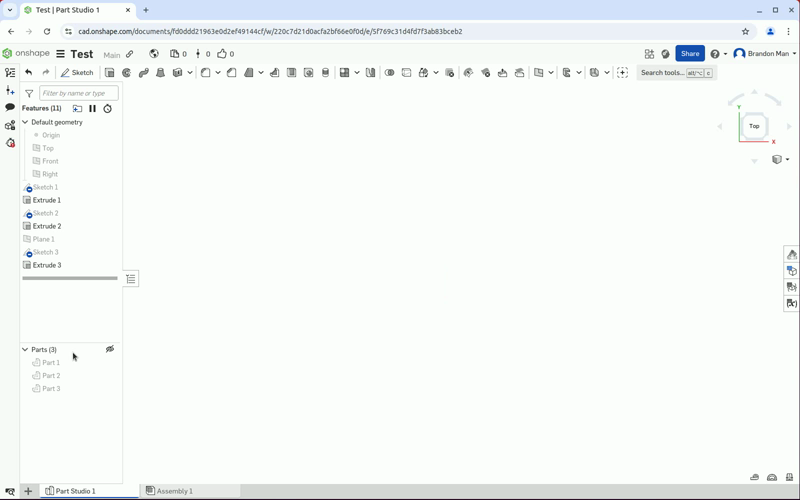
key_down(shift)
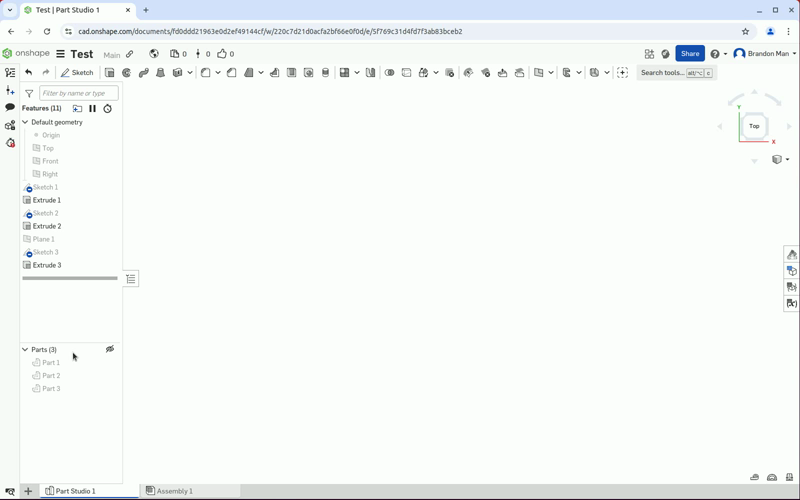
key(up)
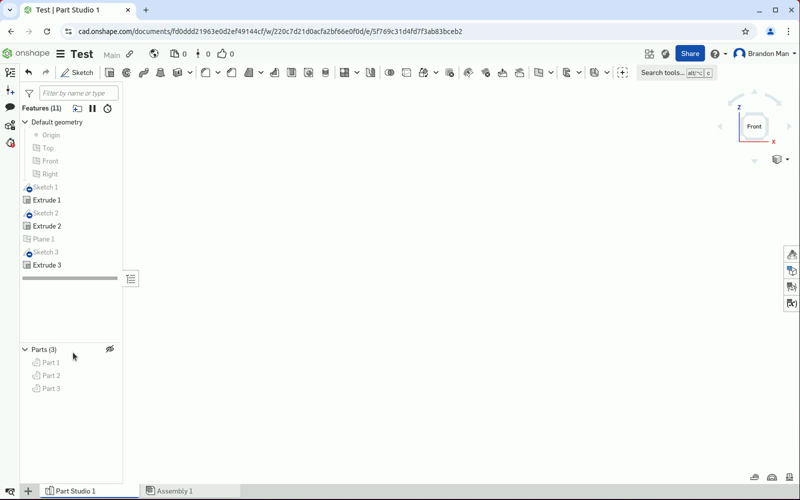
key_up(shift)
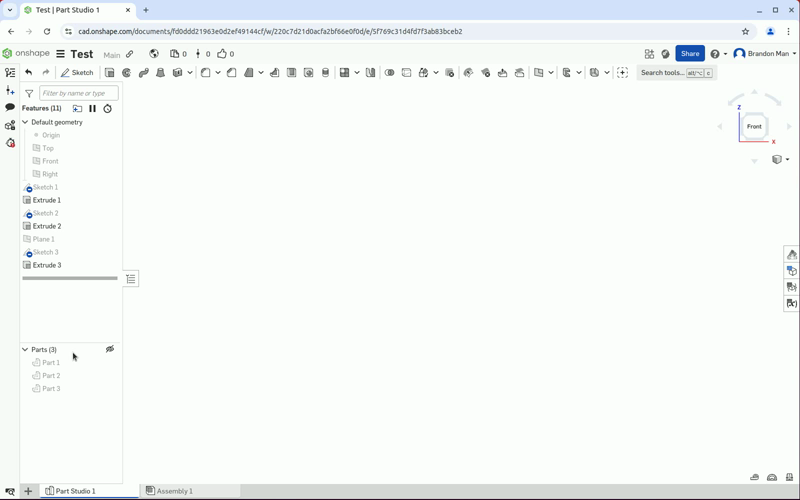
mouse_move(73, 352)
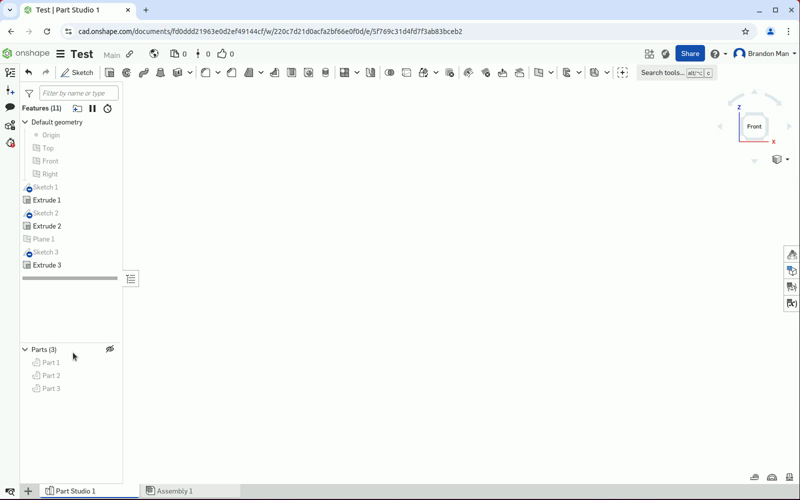
key(shift+y)
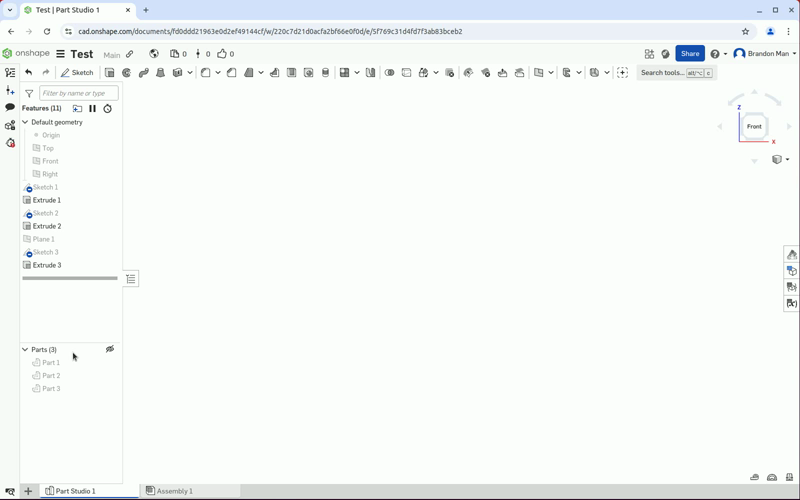
key(shift+s)
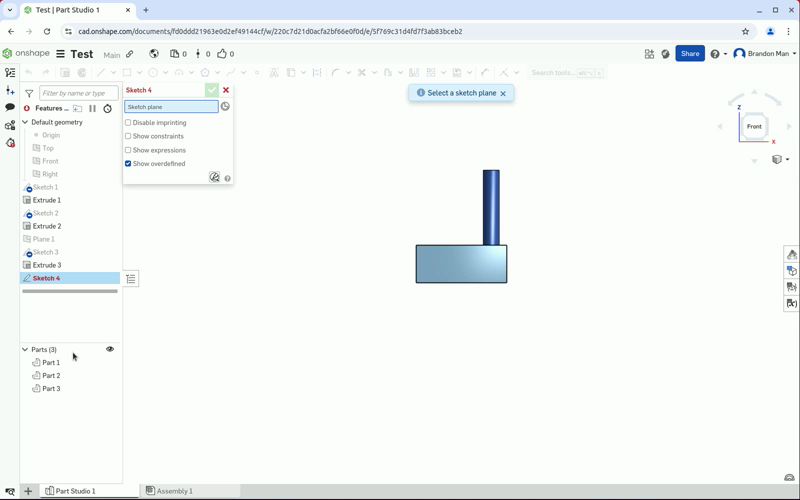
mouse_move(73, 163)
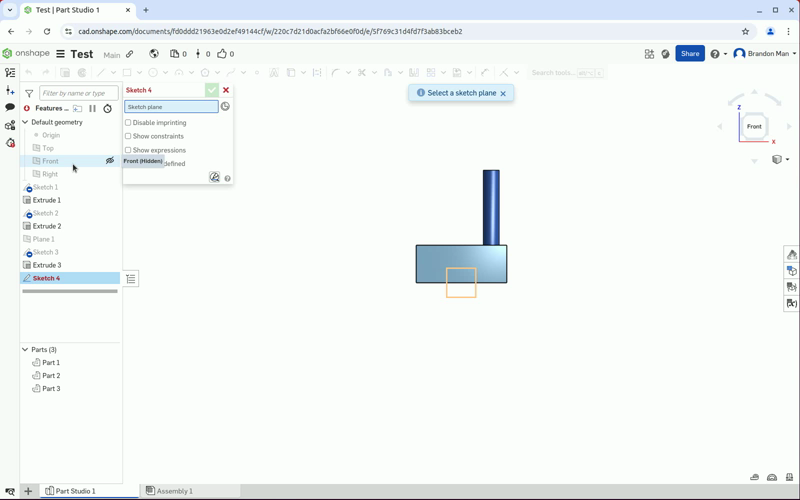
click(73, 163)
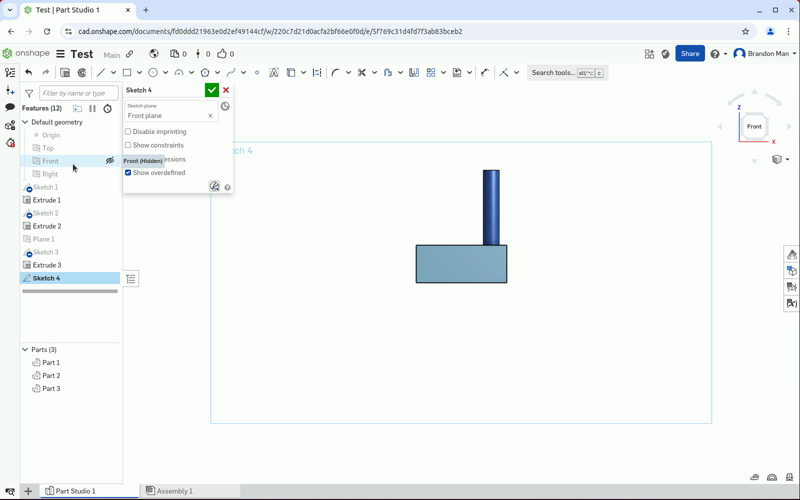
mouse_move(73, 352)
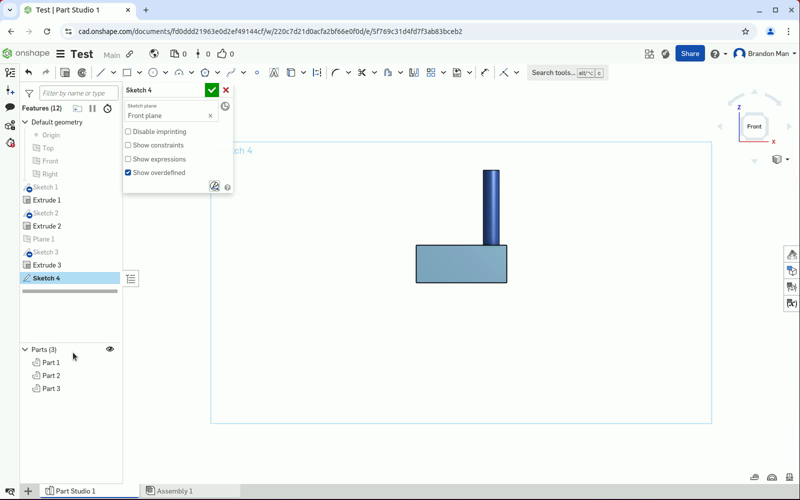
key(y)
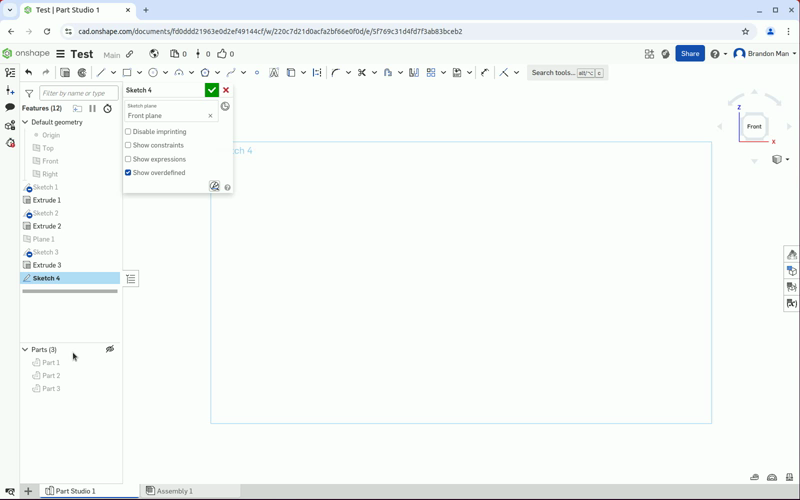
key(l)
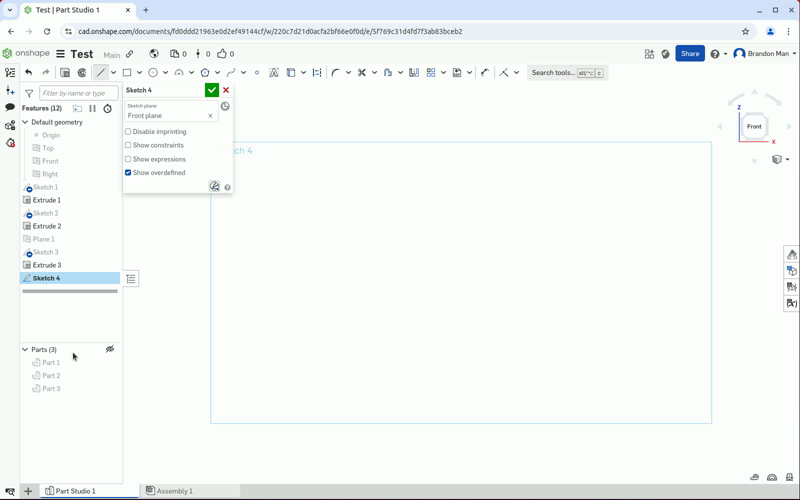
key_down(shift)
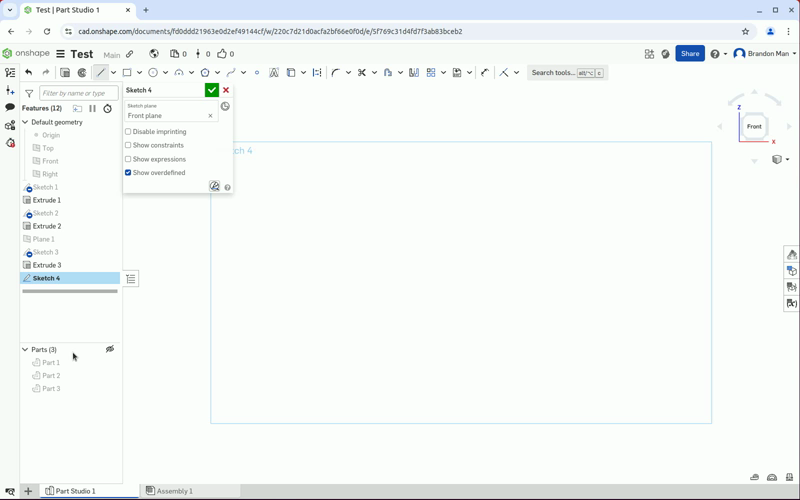
mouse_move(416, 373)
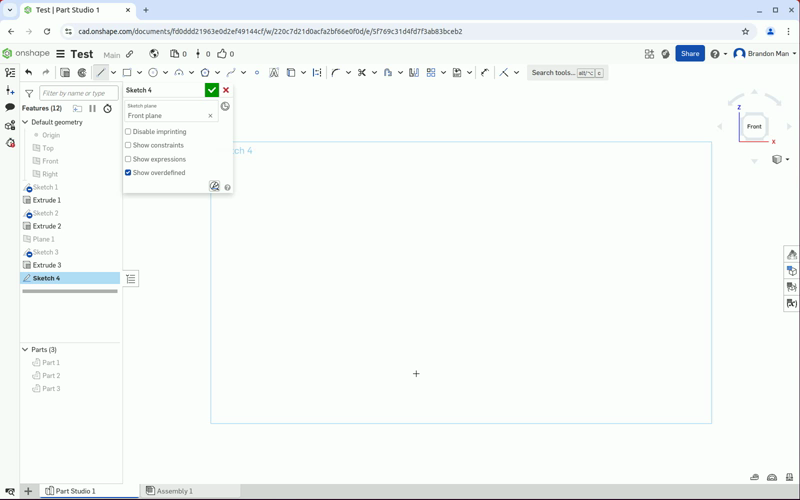
click(416, 373)
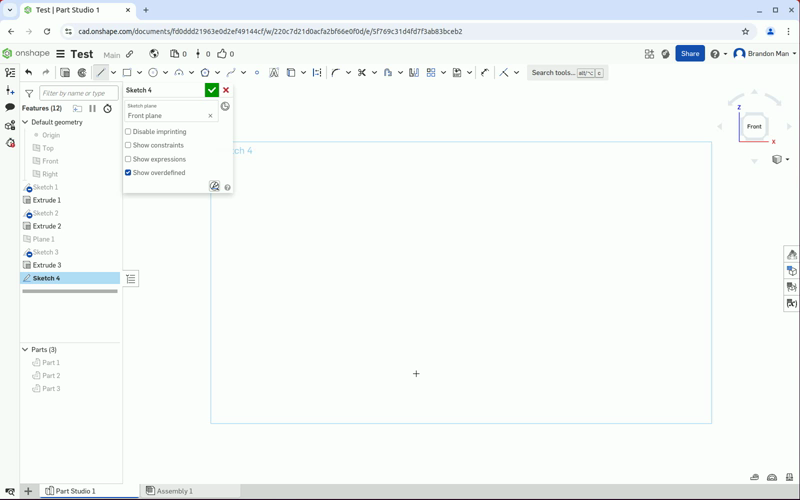
key_up(shift)
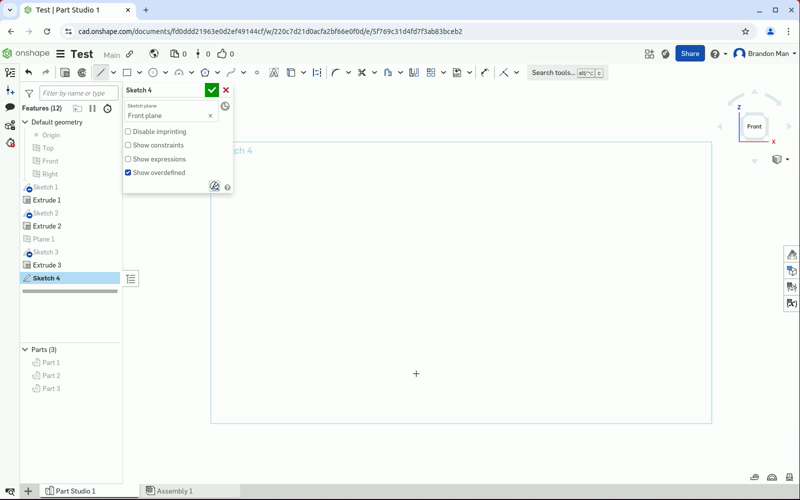
key_down(shift)
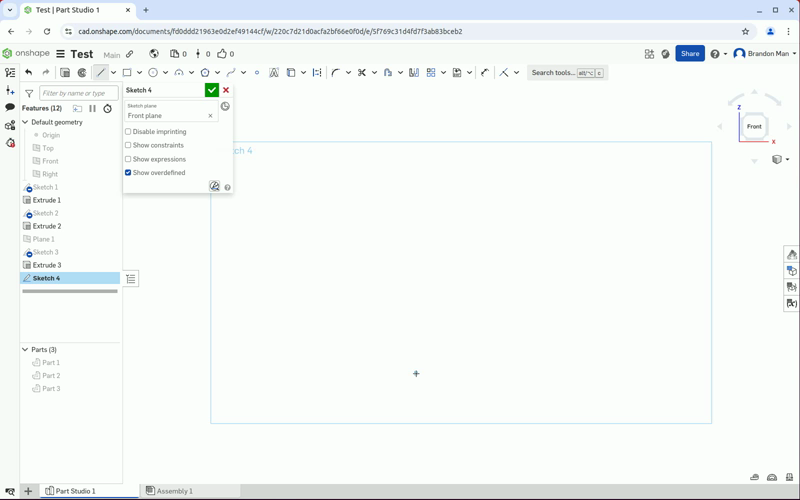
mouse_move(506, 282)
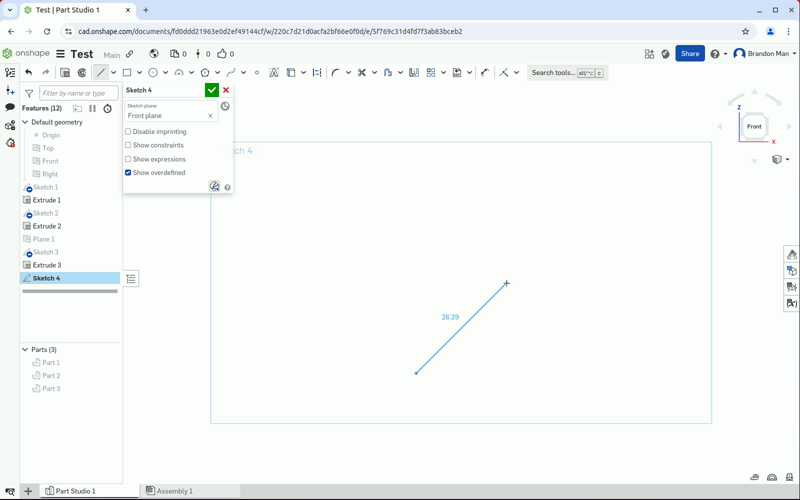
click(506, 282)
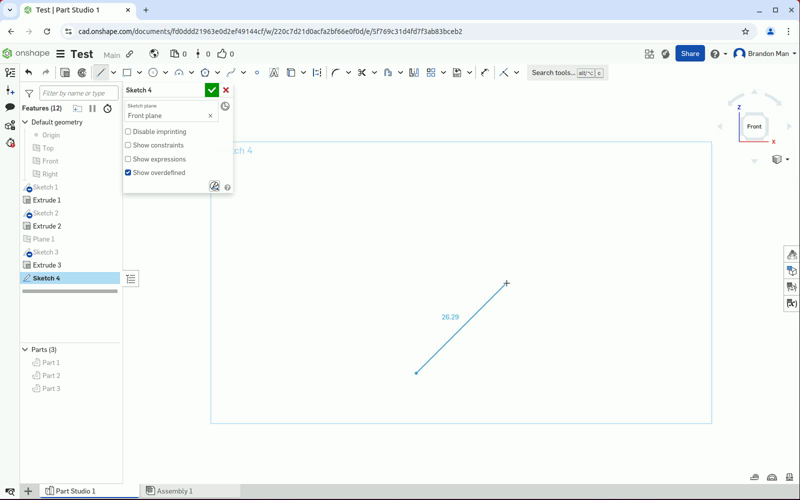
key_up(shift)
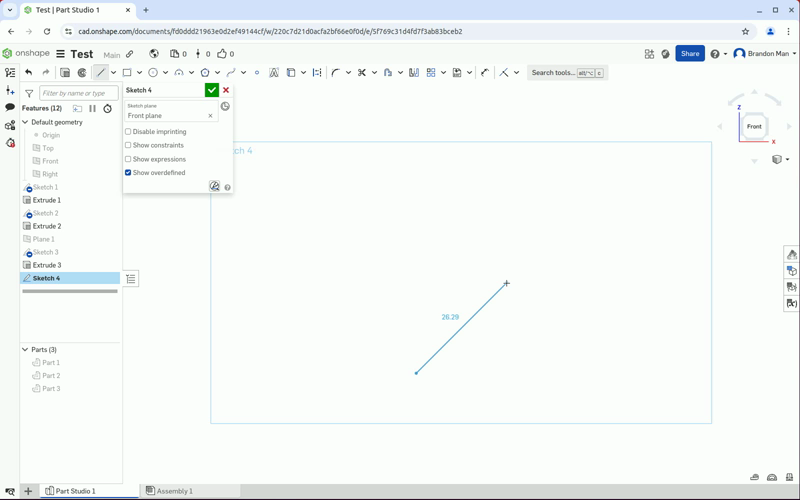
key_down(shift)
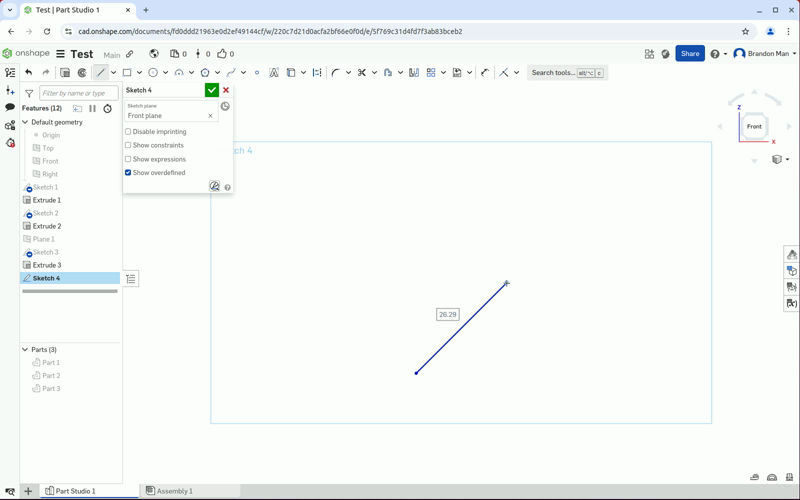
mouse_move(416, 282)
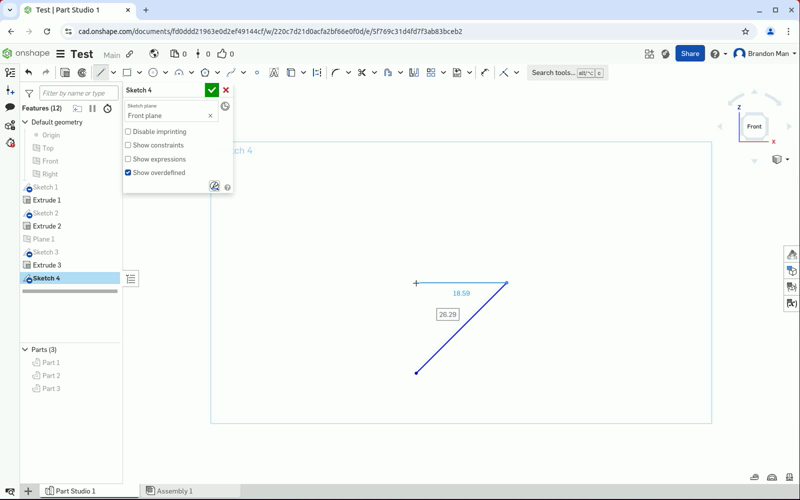
click(416, 282)
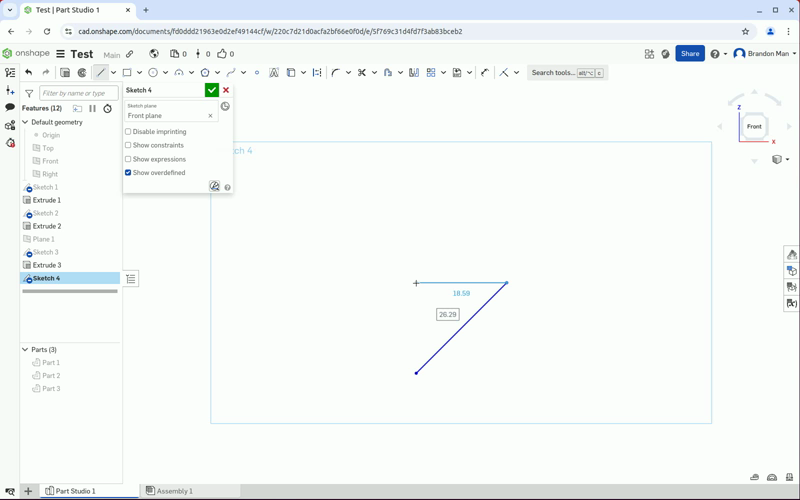
key_up(shift)
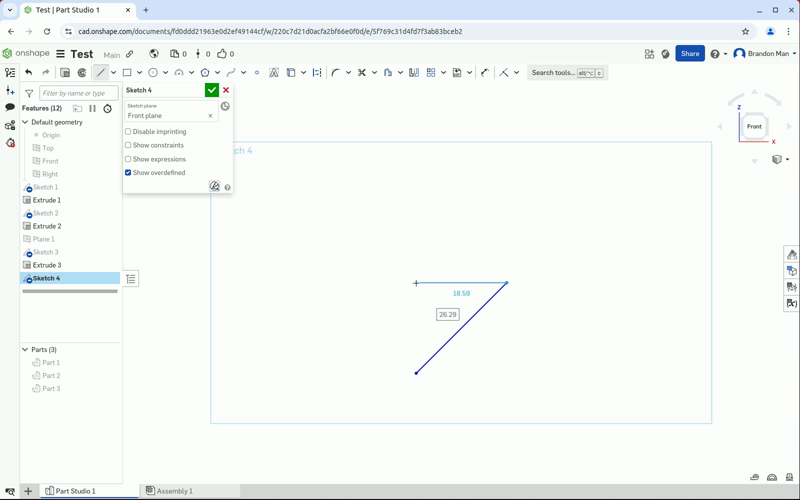
key_down(shift)
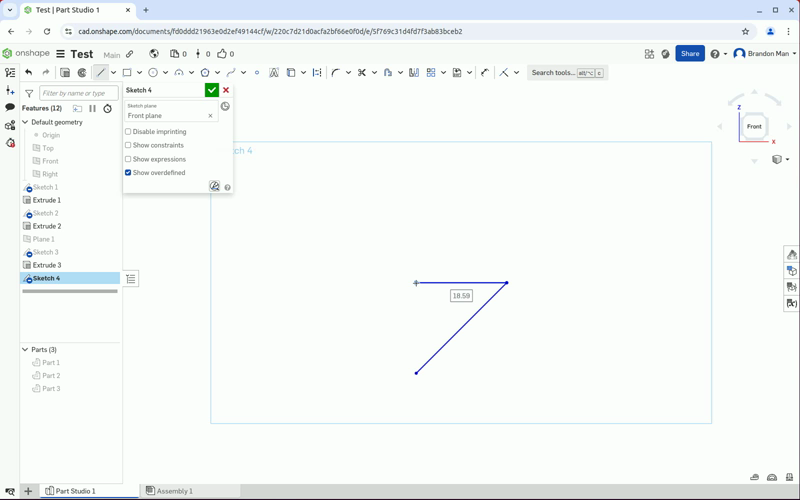
mouse_move(416, 373)
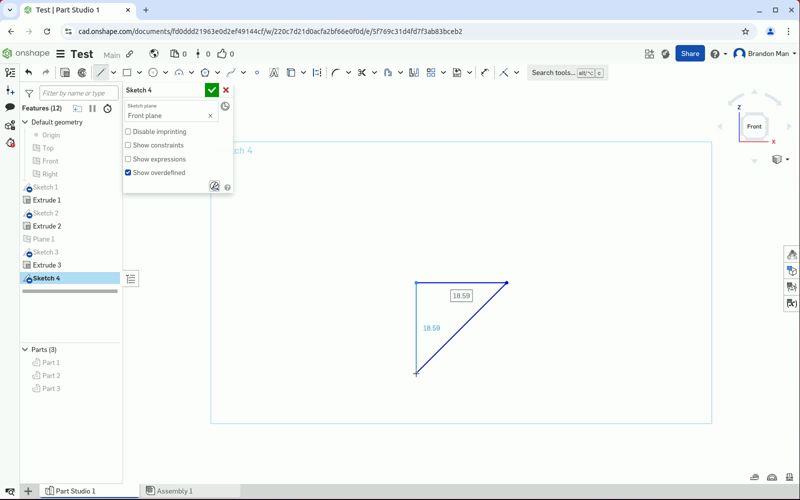
key_up(shift)
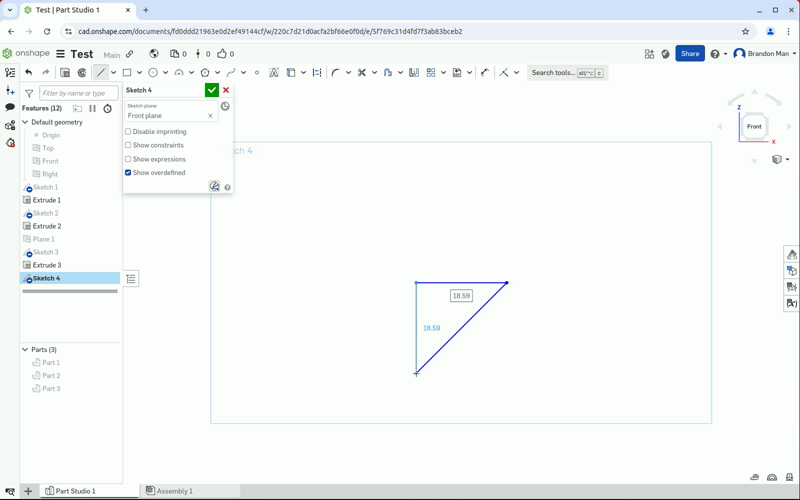
click(416, 373)
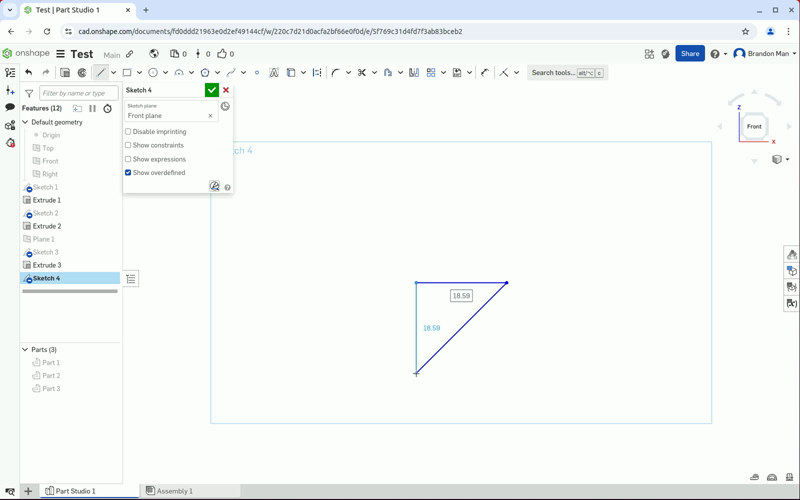
key(esc)
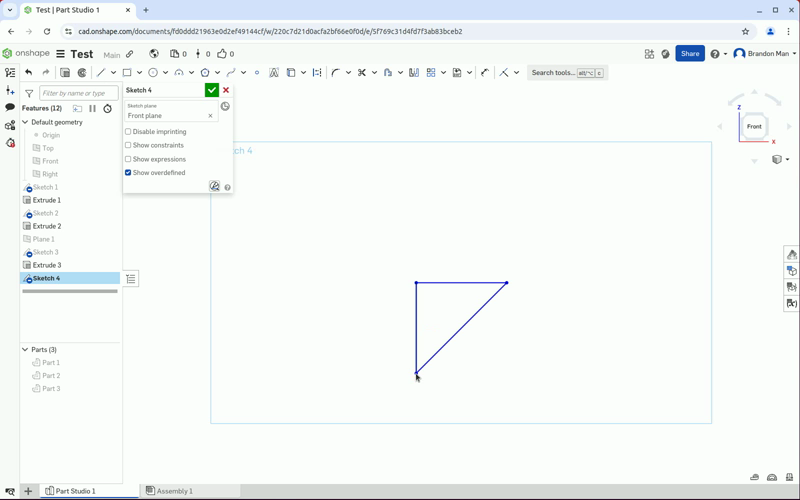
mouse_move(421, 293)
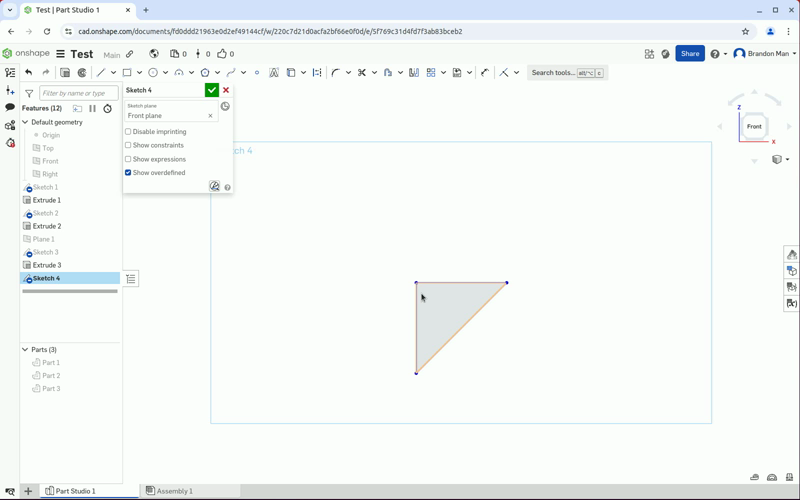
click(421, 293)
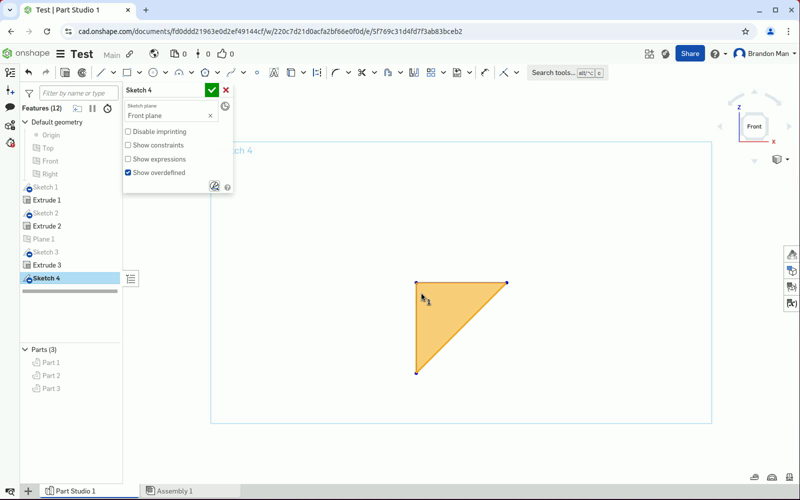
mouse_move(73, 352)
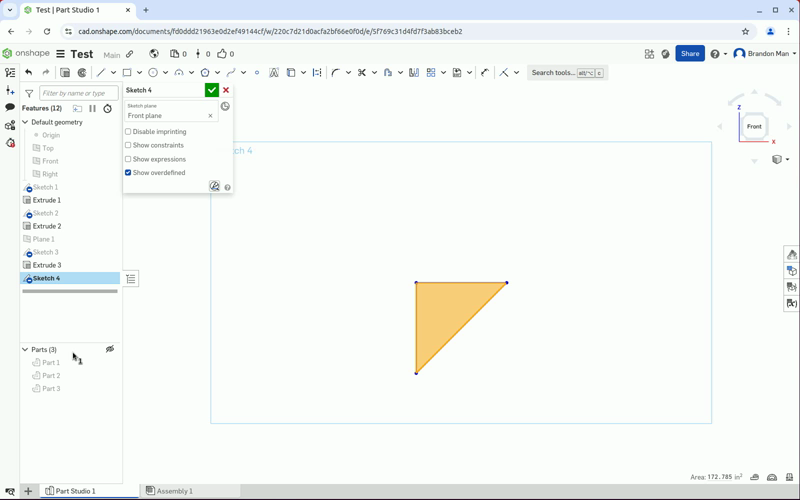
key(shift+y)
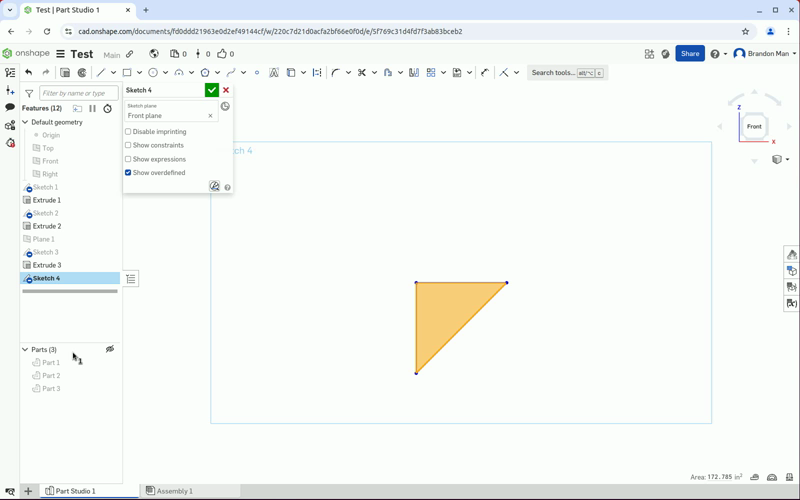
key(shift+e)
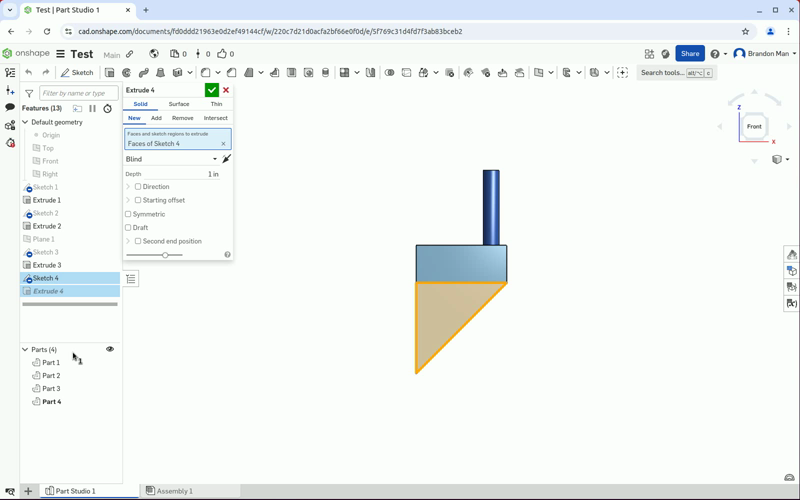
mouse_move(143, 106)
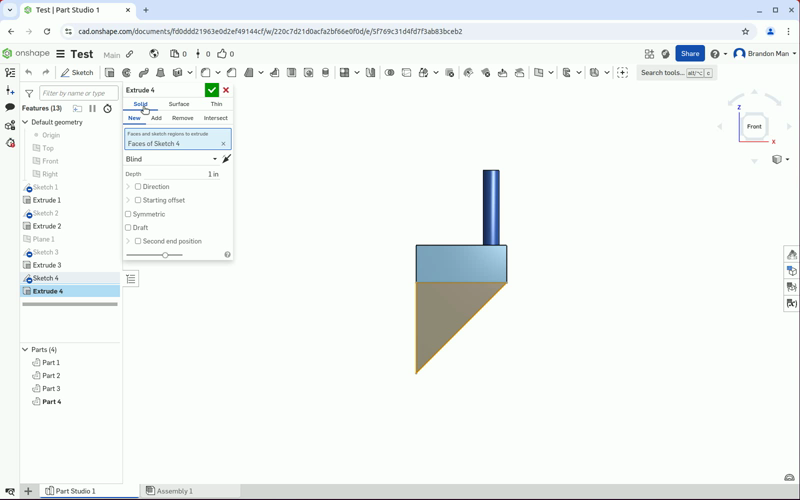
click(143, 106)
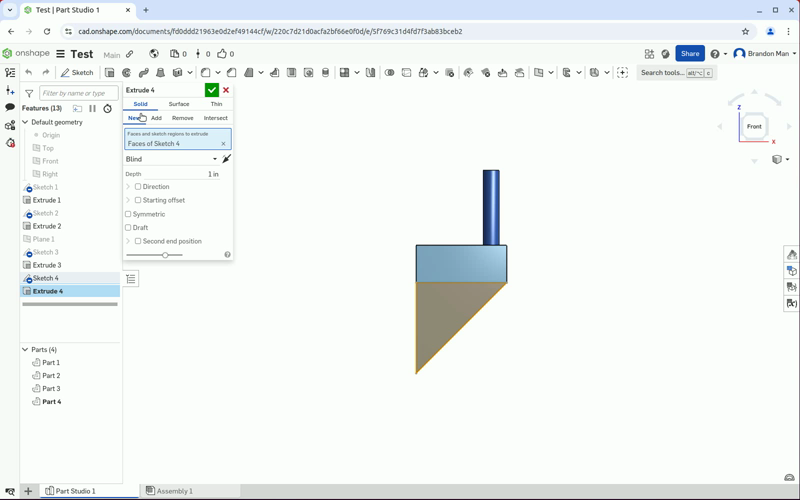
mouse_move(137, 120)
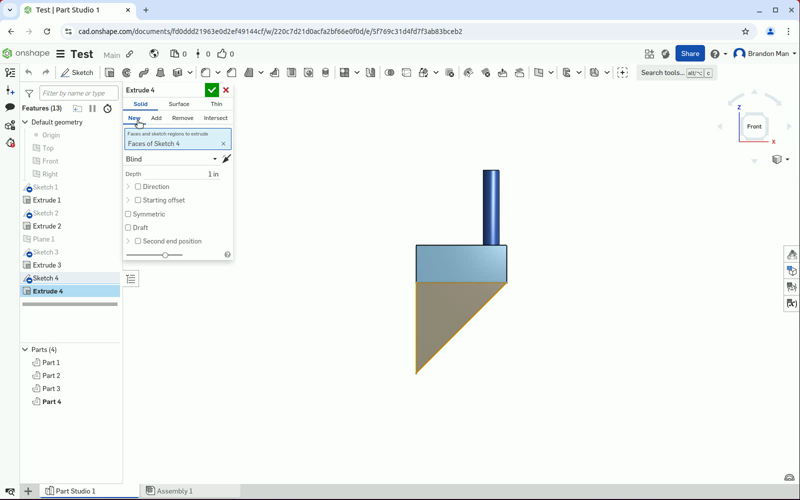
click(137, 120)
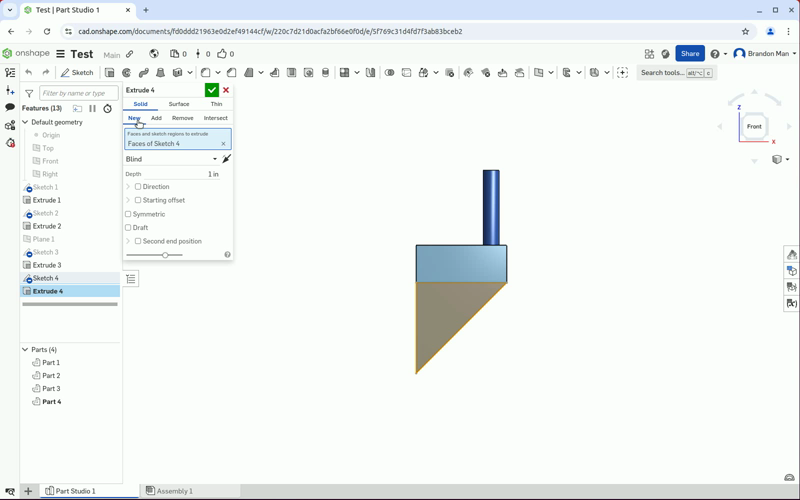
key(tab, 4)
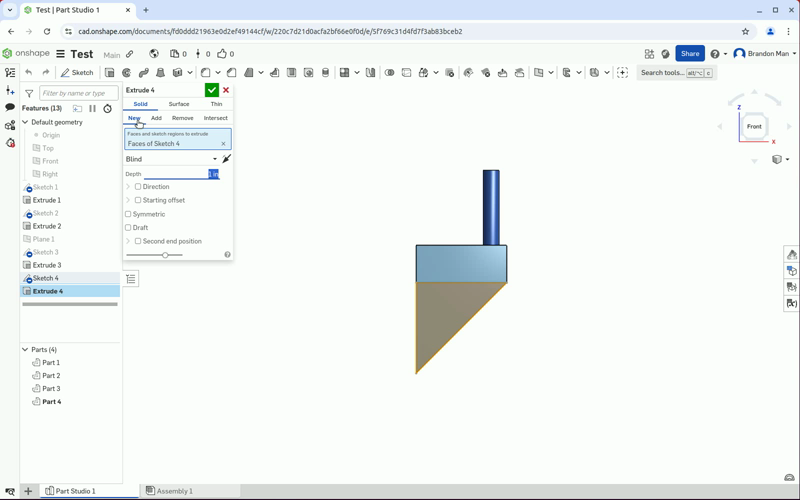
text(1.444)
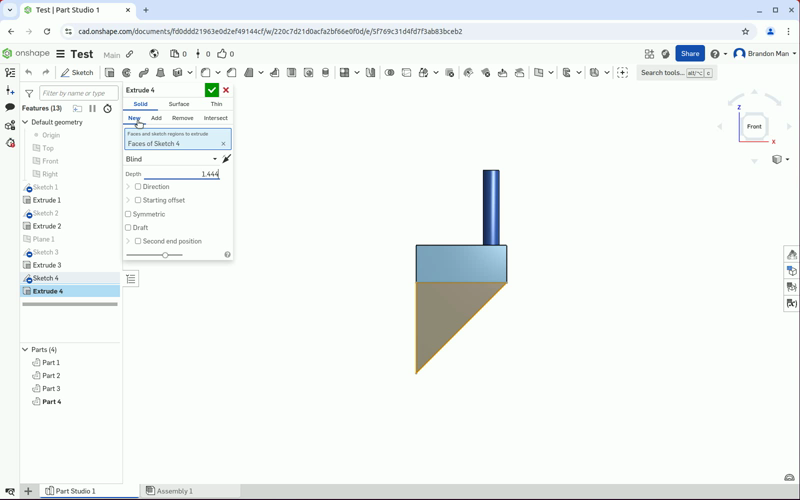
key(tab, 3)
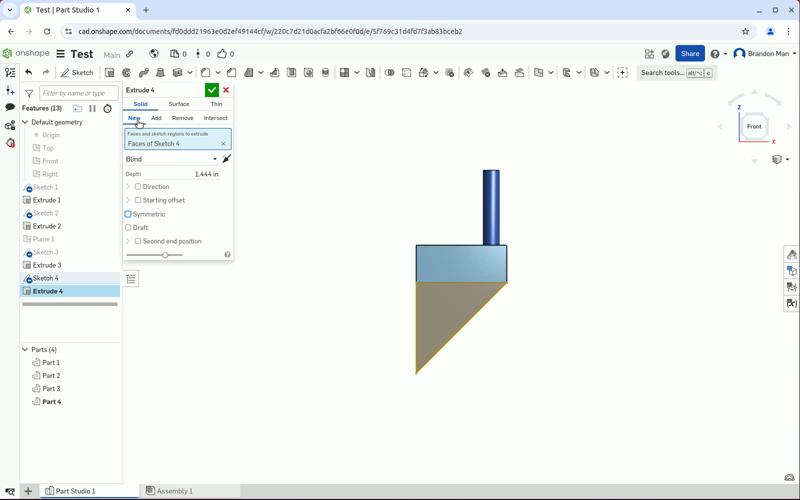
key(space)
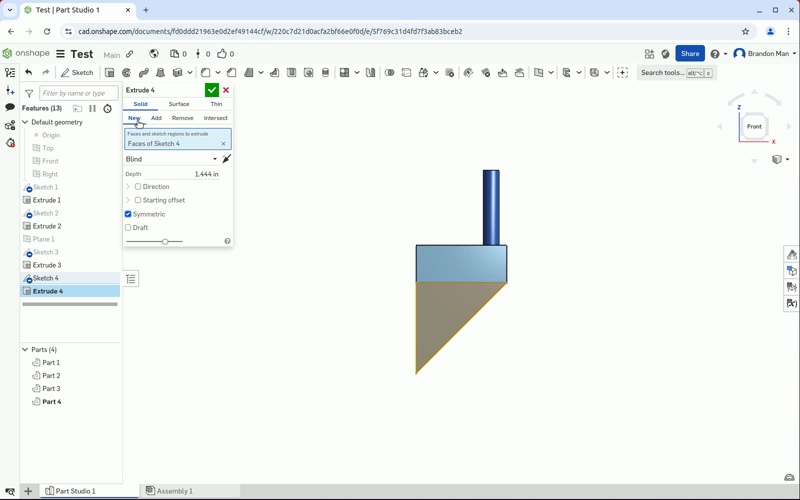
key(enter)
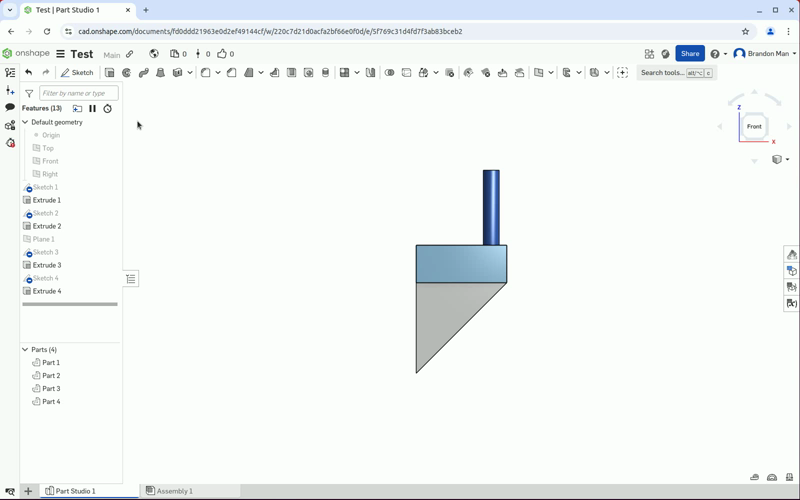
key(shift+h)
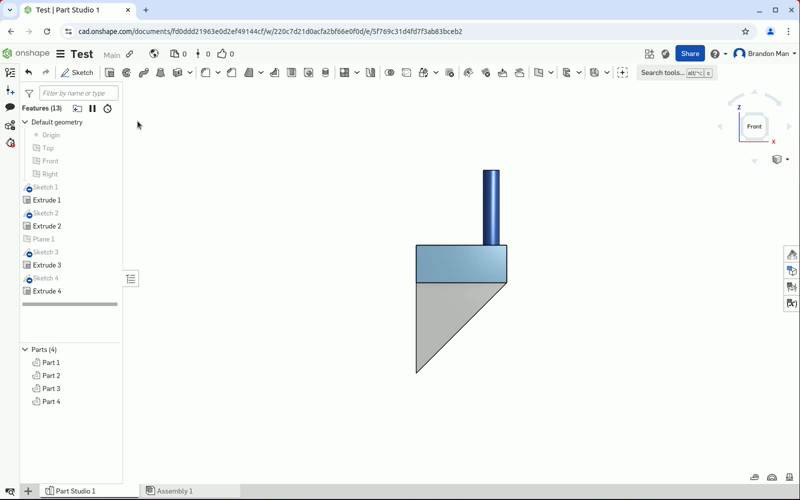
key(shift+h)
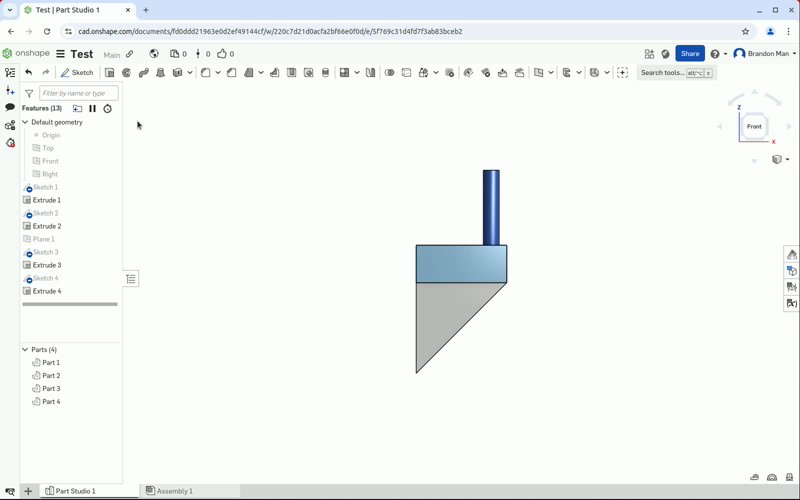
mouse_move(73, 189)
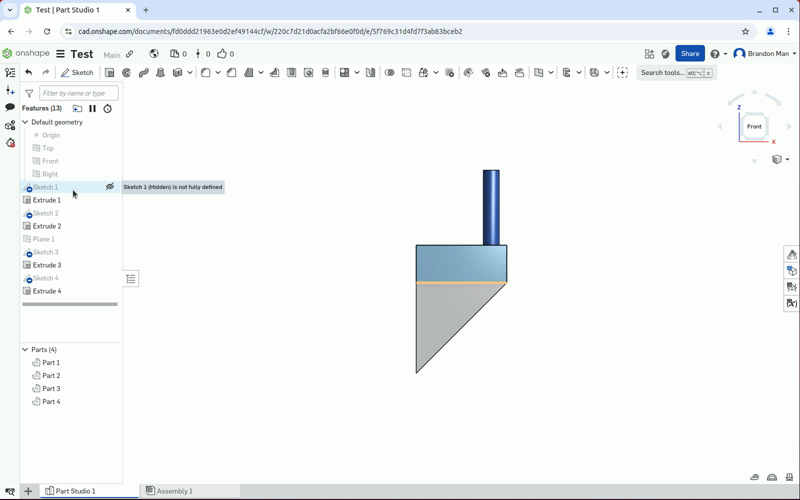
click(73, 189)
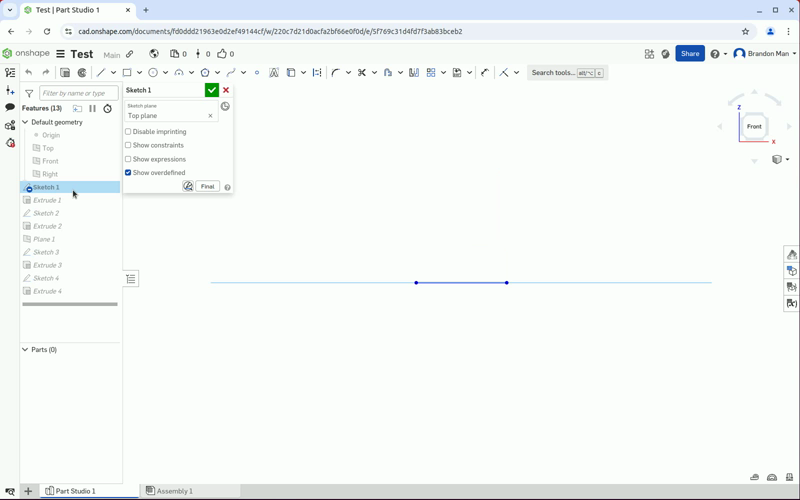
mouse_move(229, 92)
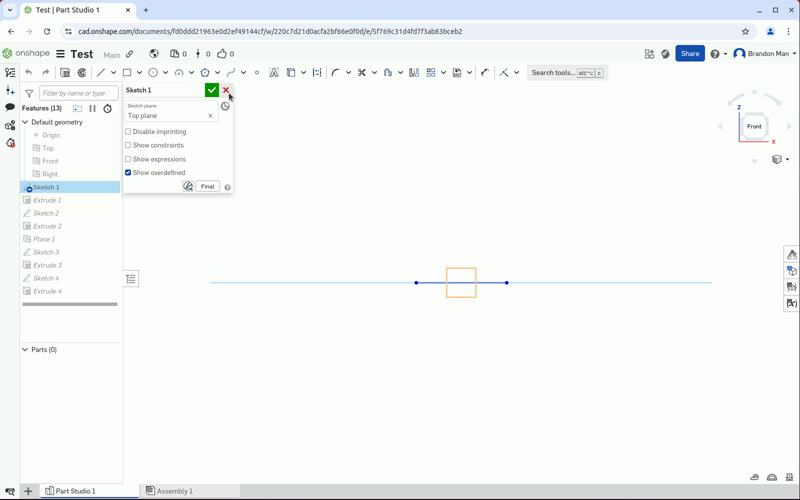
click(229, 92)
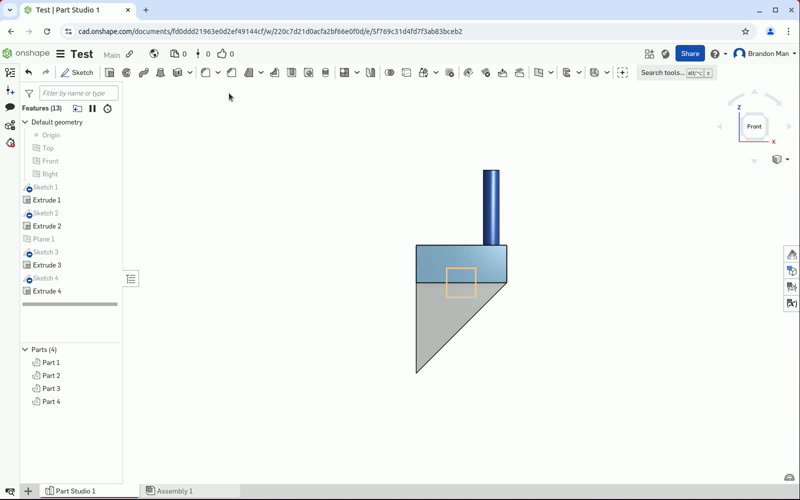
mouse_move(73, 352)
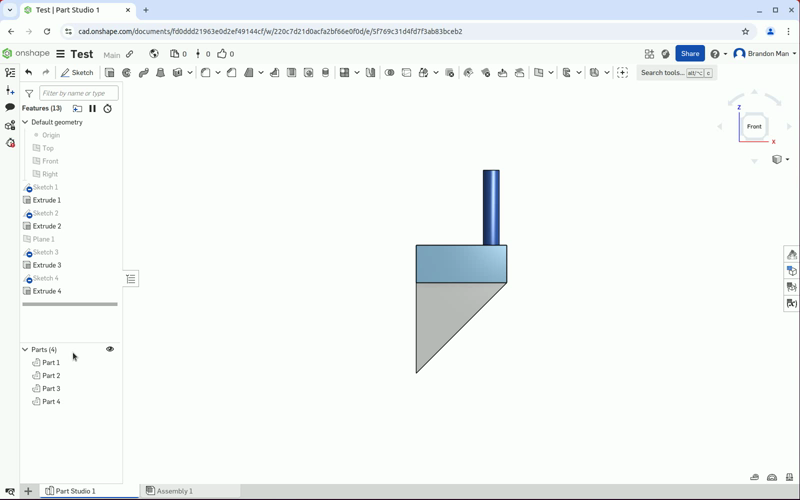
key(y)
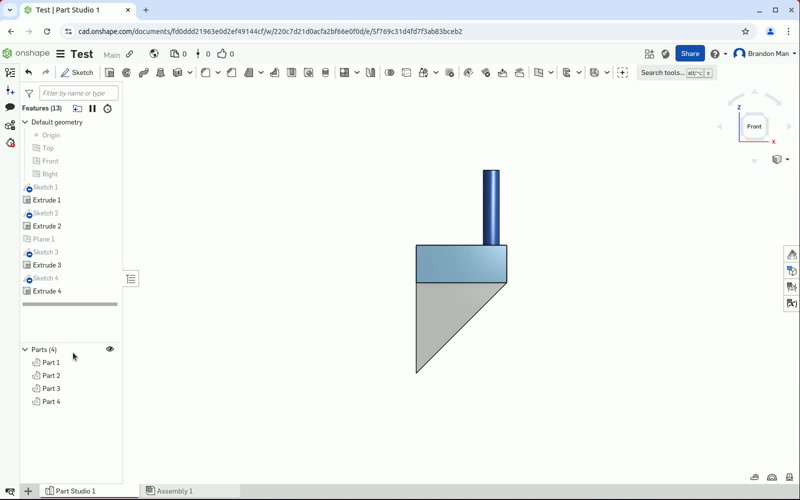
key(shift+p)
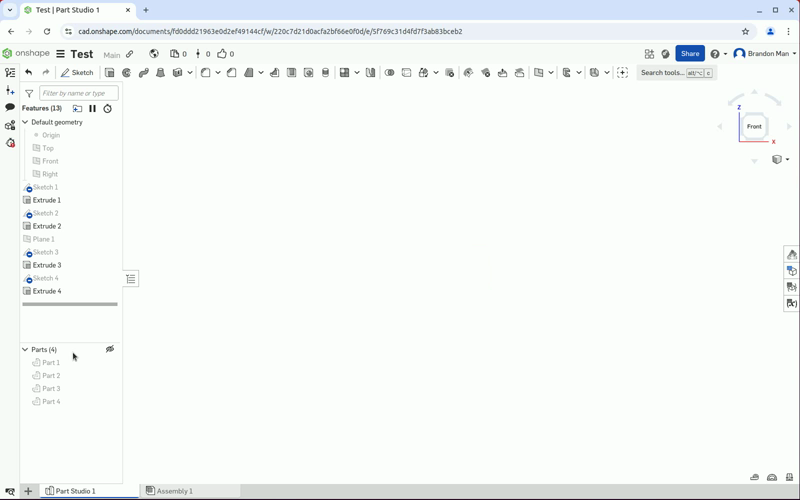
key(space)
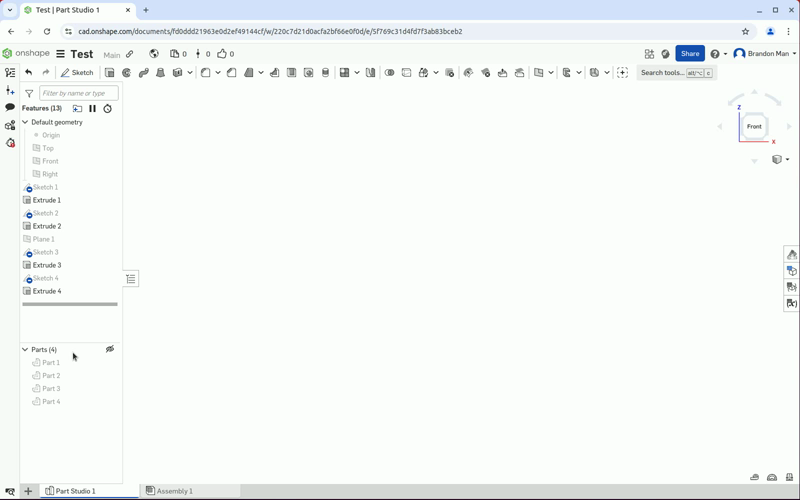
key_down(shift)
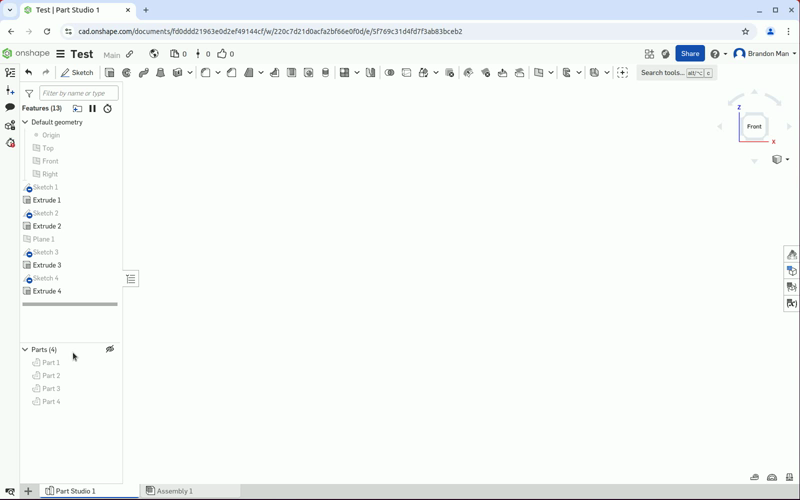
key(down)
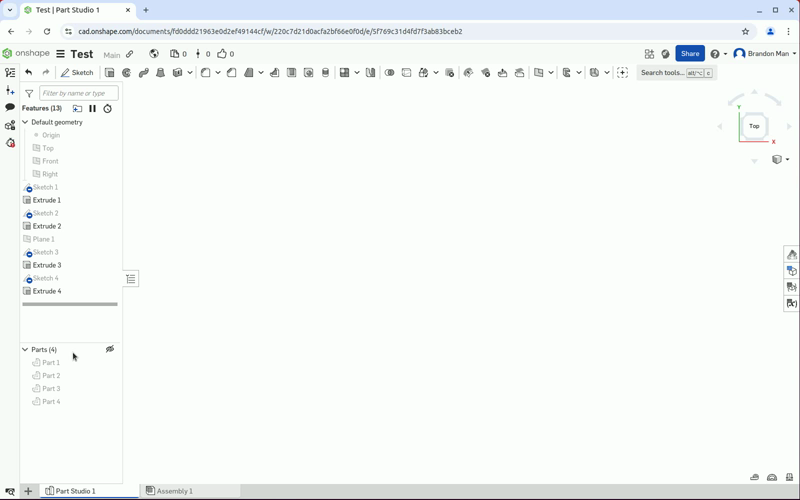
key_up(shift)
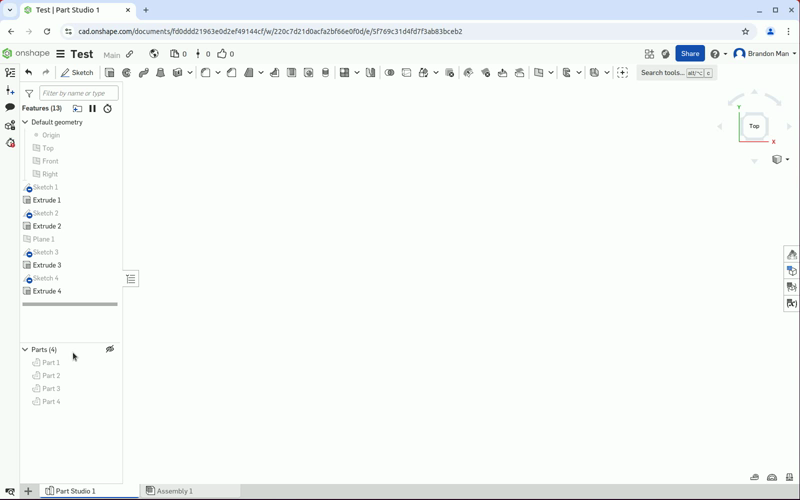
mouse_move(73, 352)
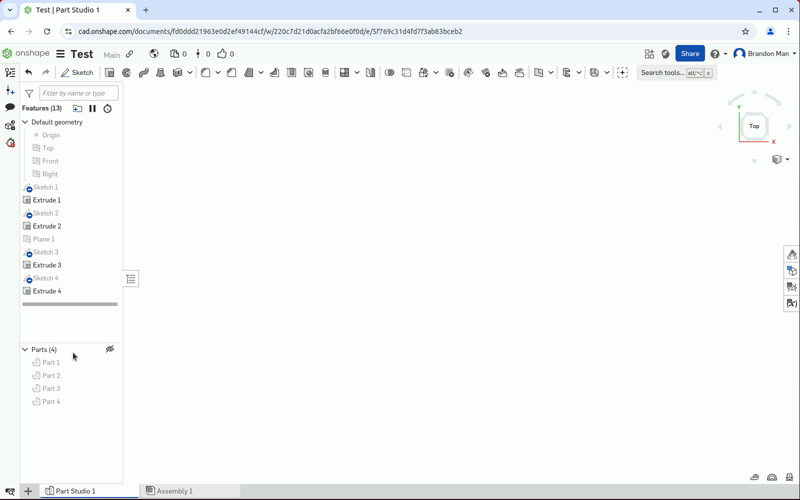
key(shift+y)
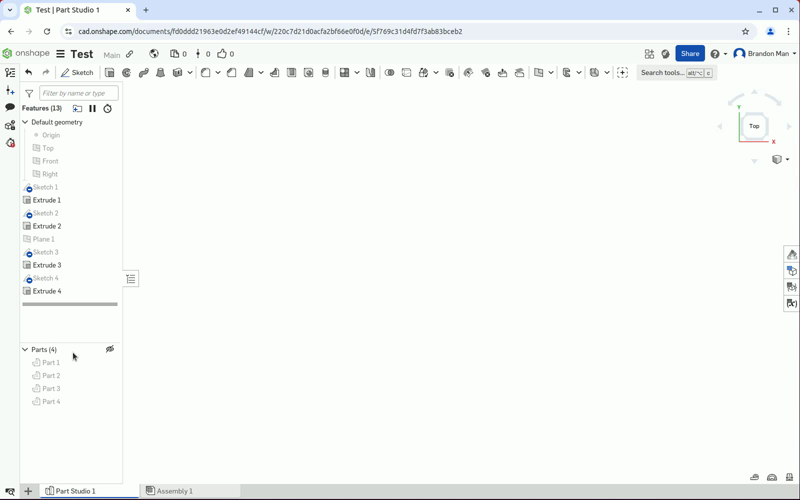
key(shift+s)
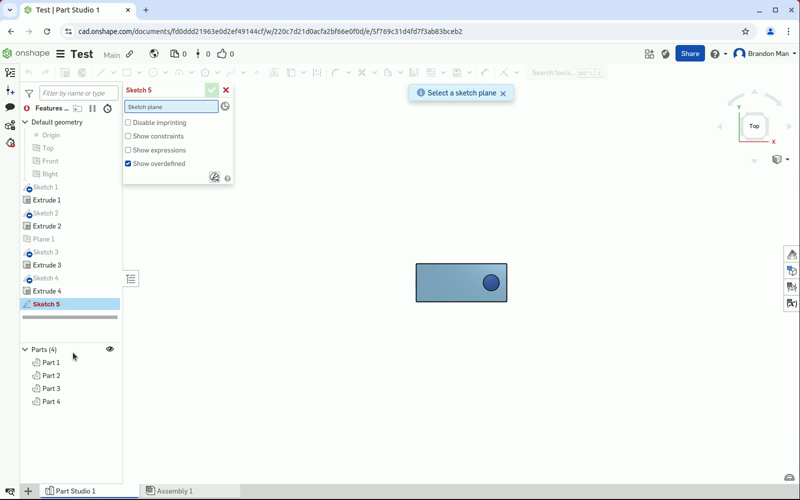
mouse_move(73, 241)
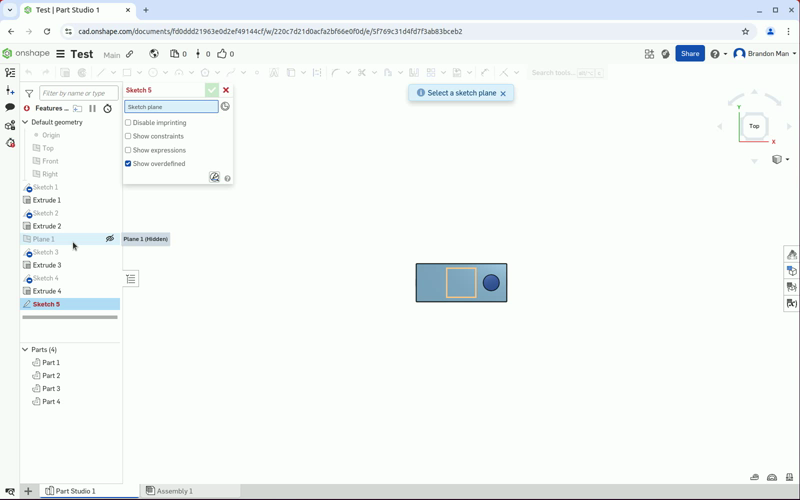
click(73, 241)
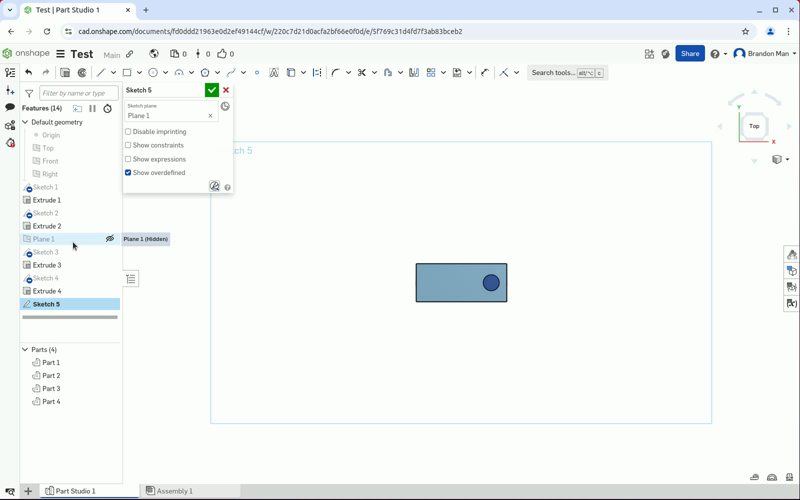
mouse_move(73, 352)
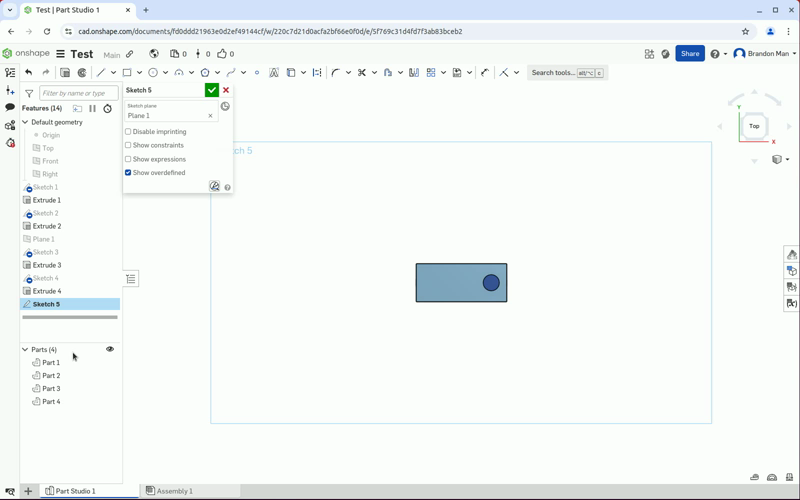
key(y)
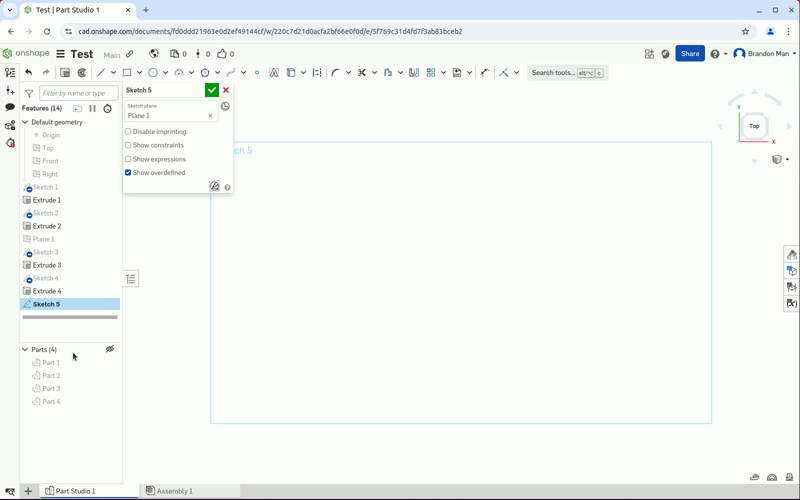
key(l)
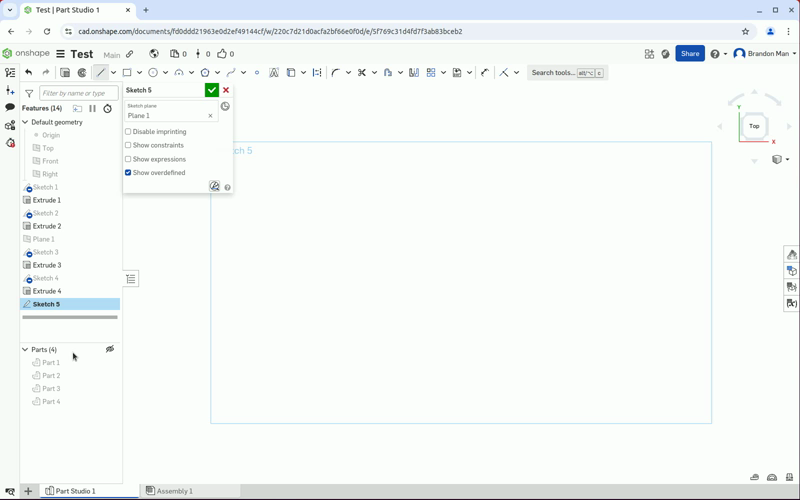
key_down(shift)
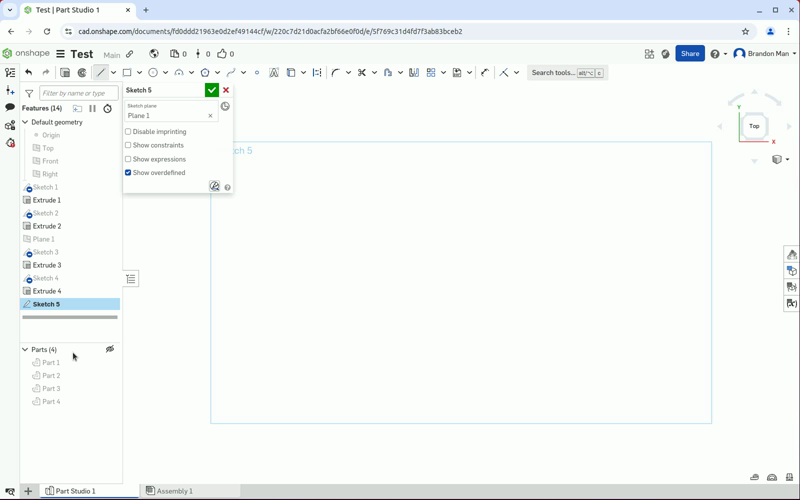
mouse_move(505, 294)
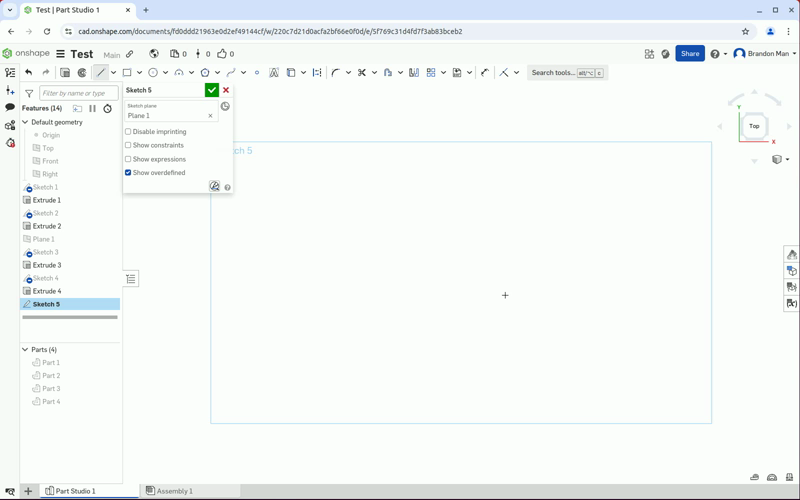
click(505, 294)
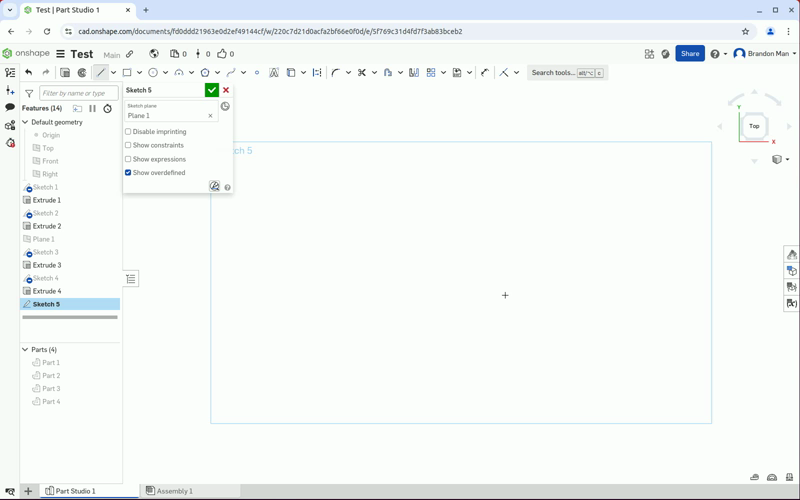
key_up(shift)
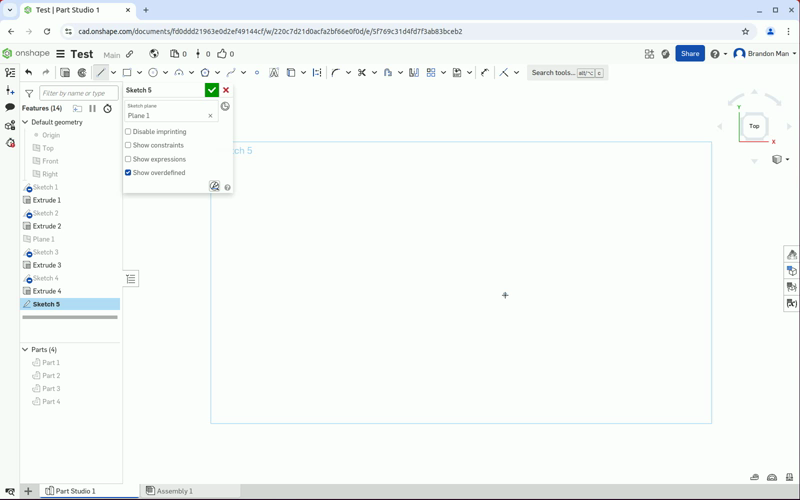
key_down(shift)
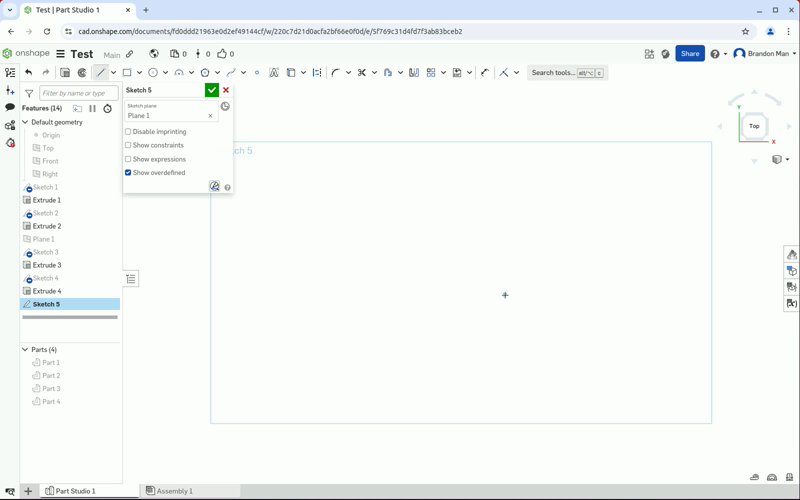
mouse_move(535, 294)
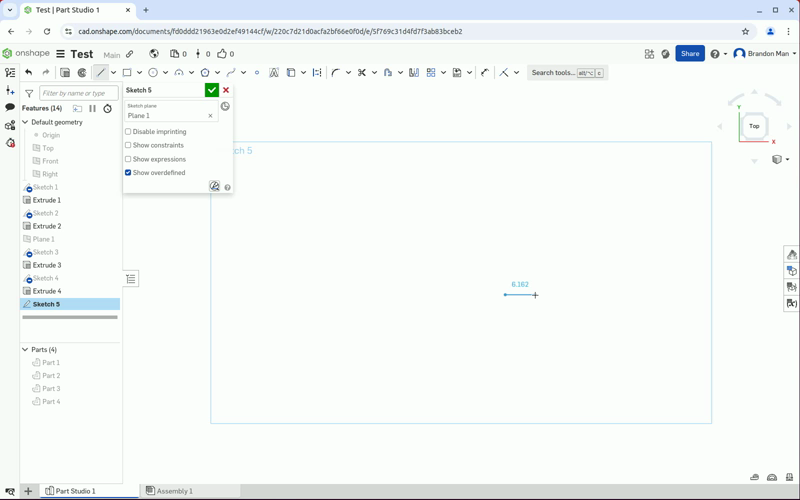
mouse_move(505, 271)
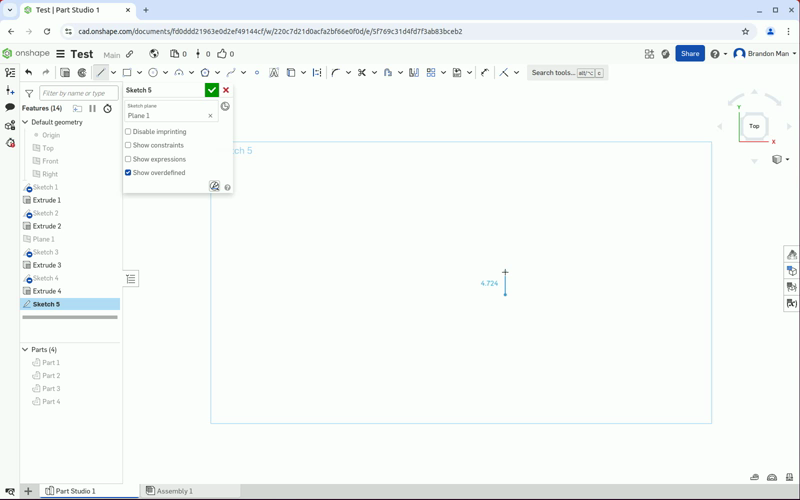
click(505, 271)
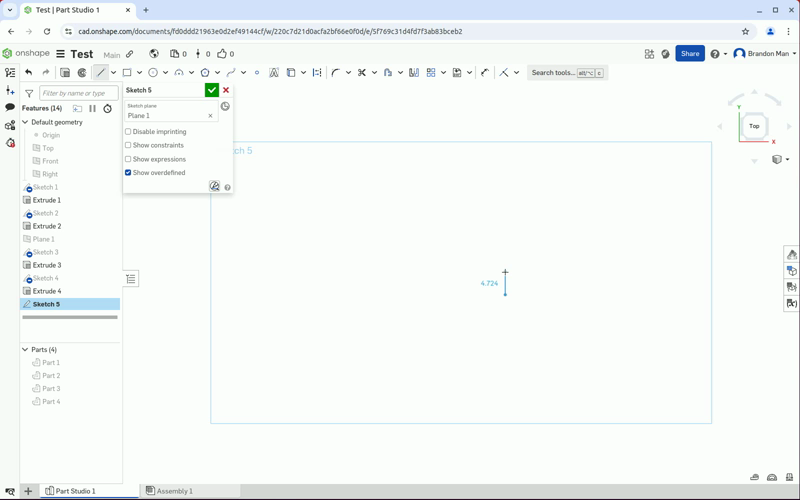
key_up(shift)
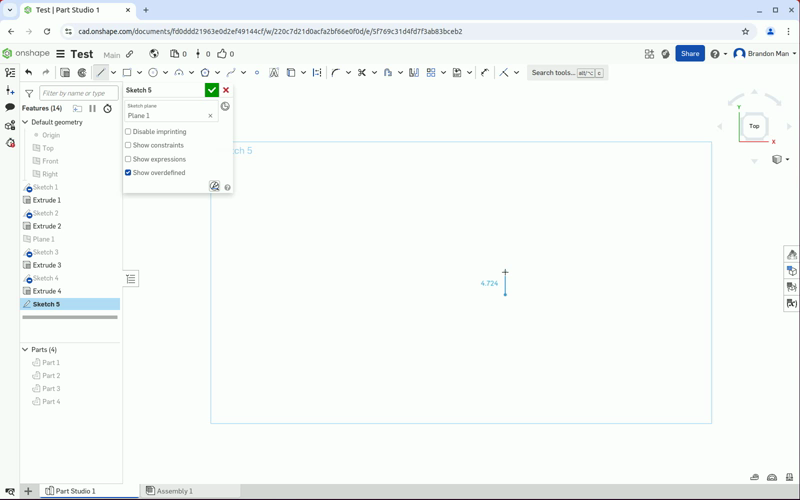
key(esc)
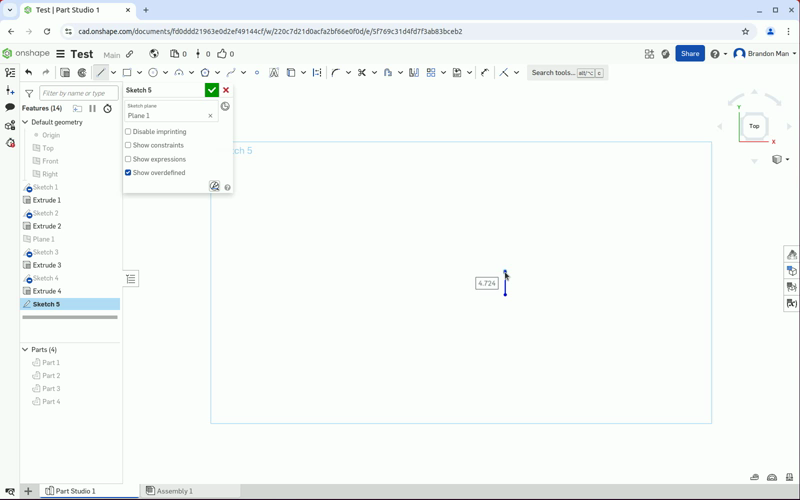
key(a)
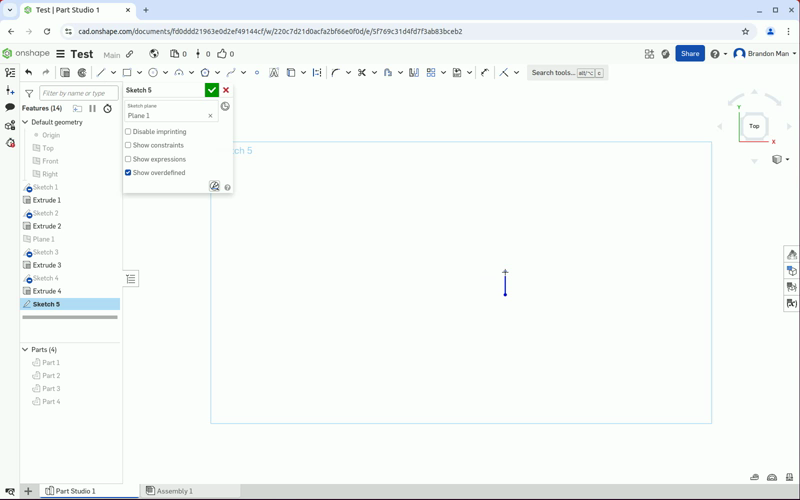
mouse_move(505, 271)
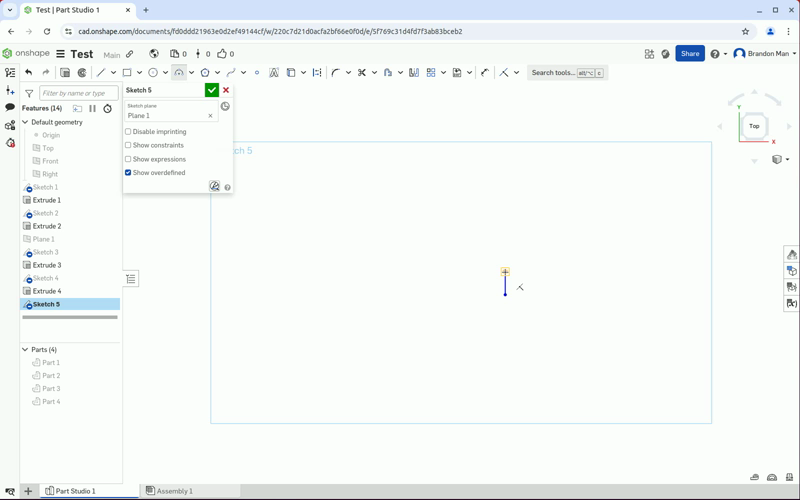
click(505, 271)
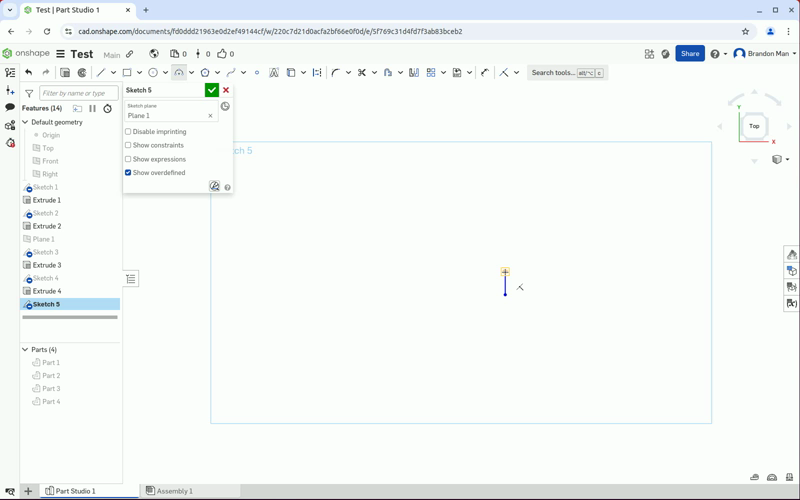
mouse_move(505, 294)
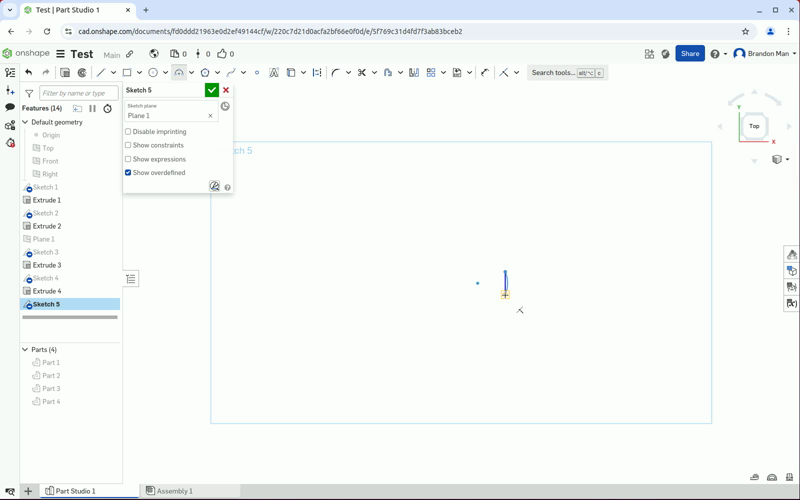
click(505, 294)
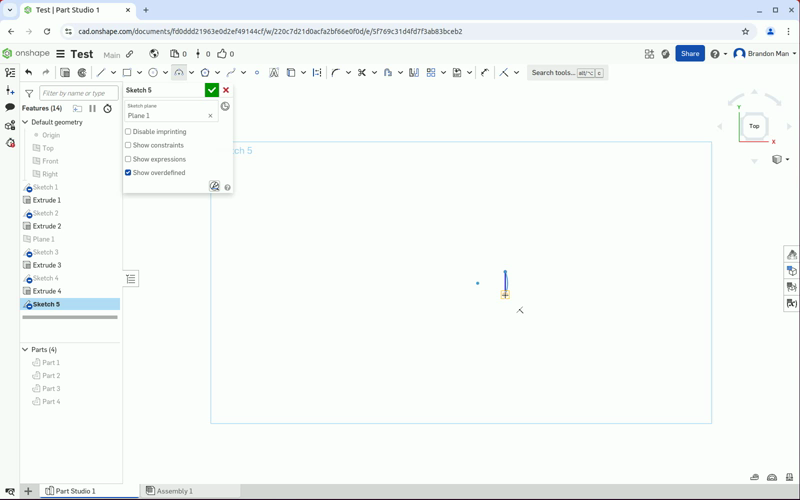
key_down(shift)
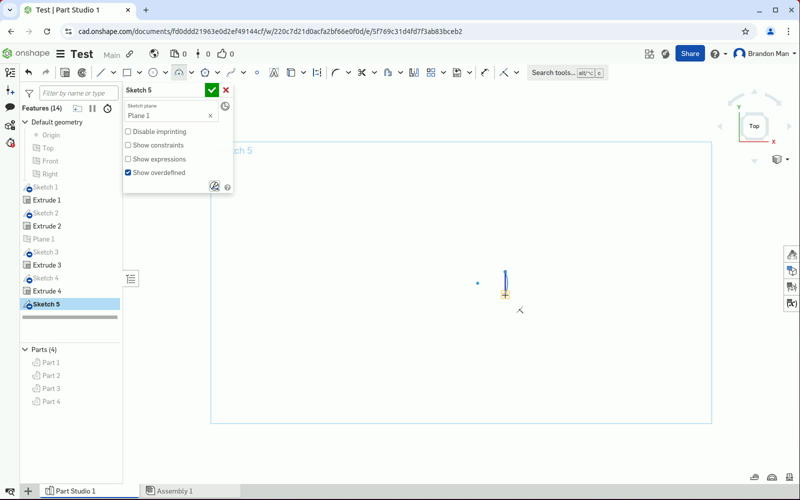
mouse_move(470, 283)
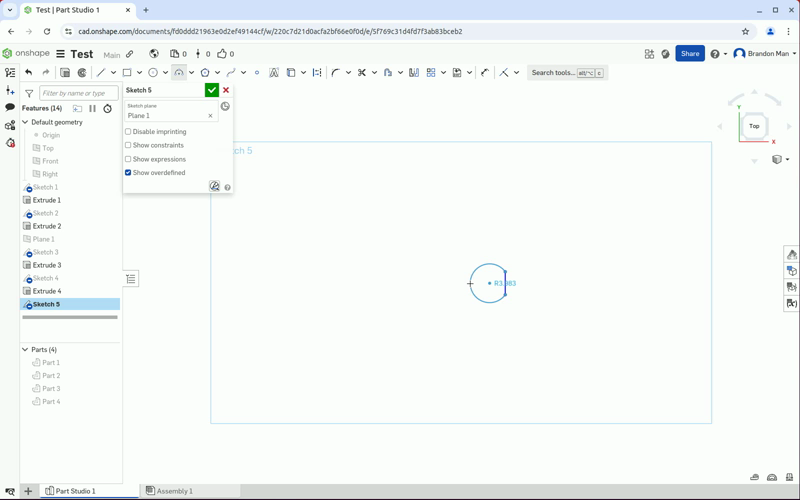
click(470, 283)
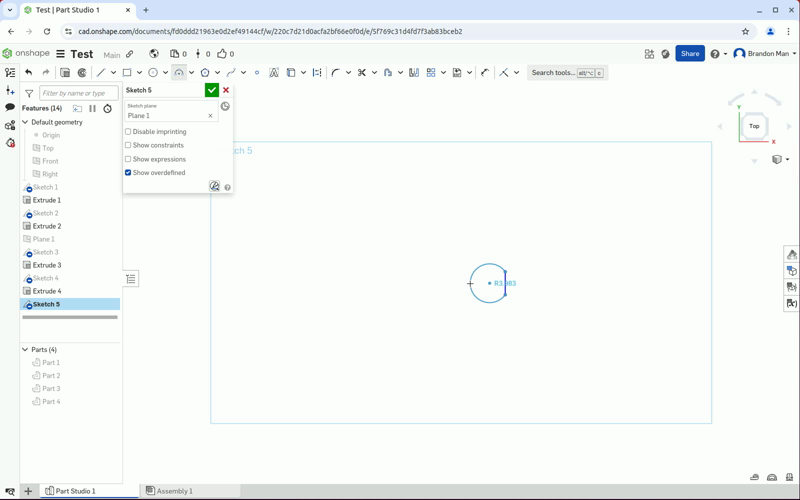
key_up(shift)
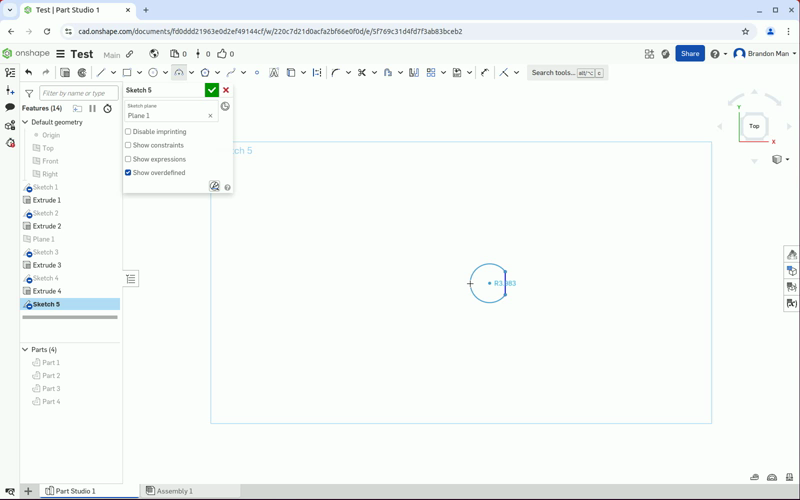
key(esc)
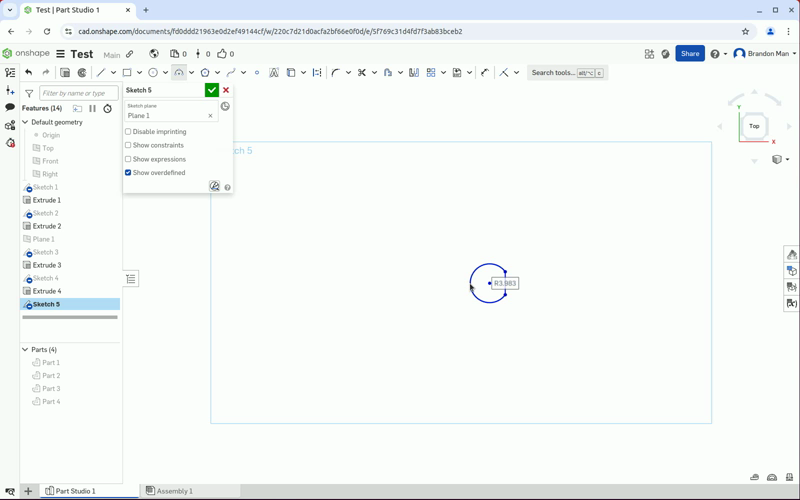
key(c)
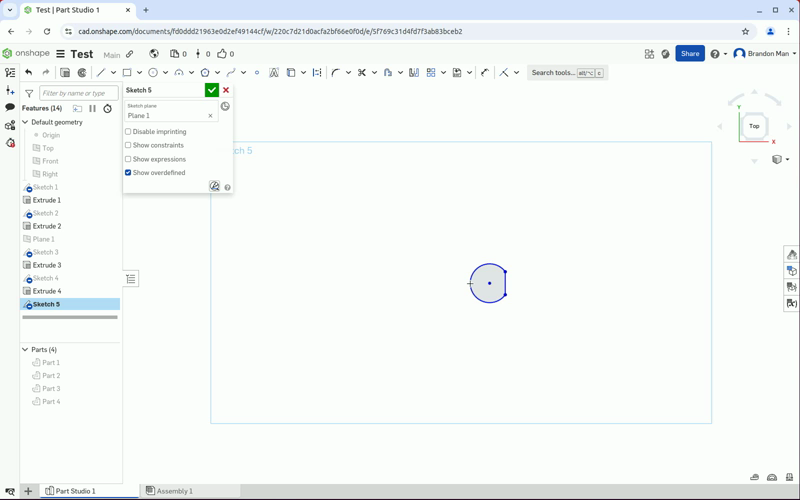
key_down(shift)
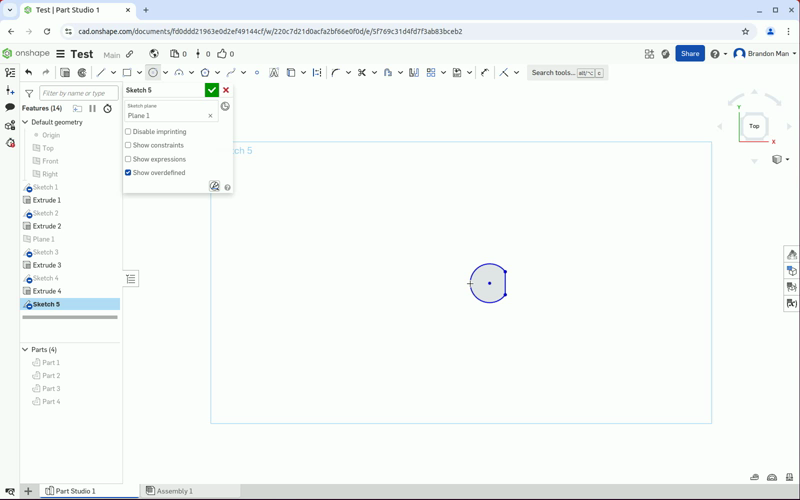
mouse_move(489, 282)
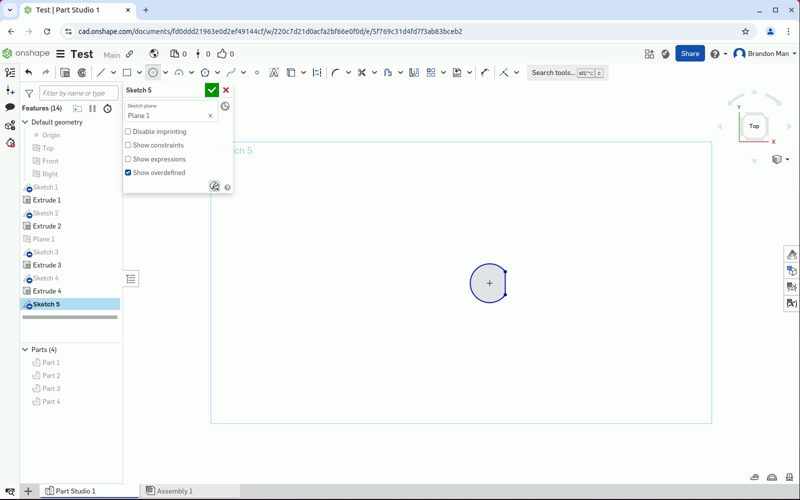
click(489, 282)
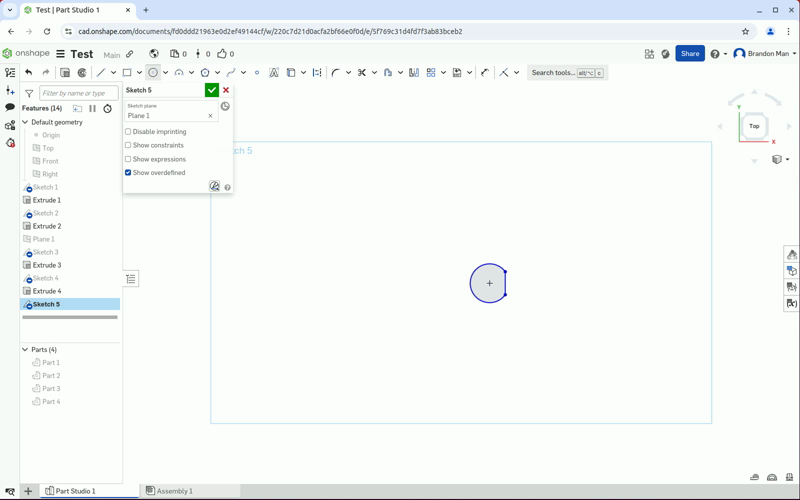
key_up(shift)
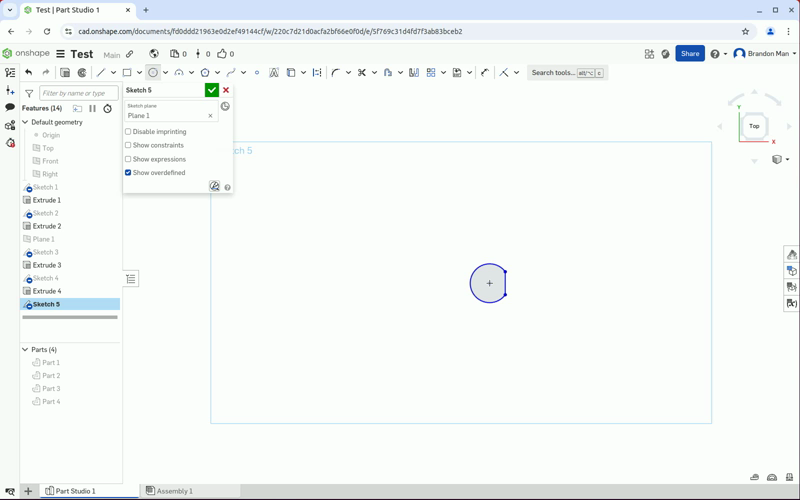
mouse_move(497, 282)
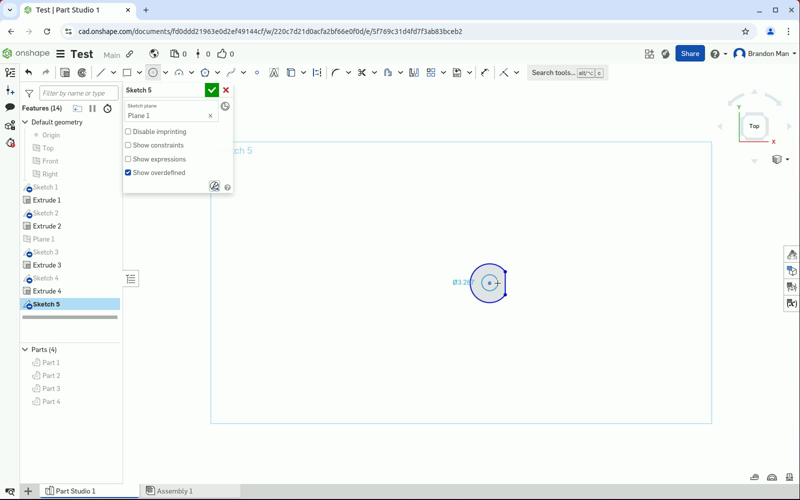
click(497, 282)
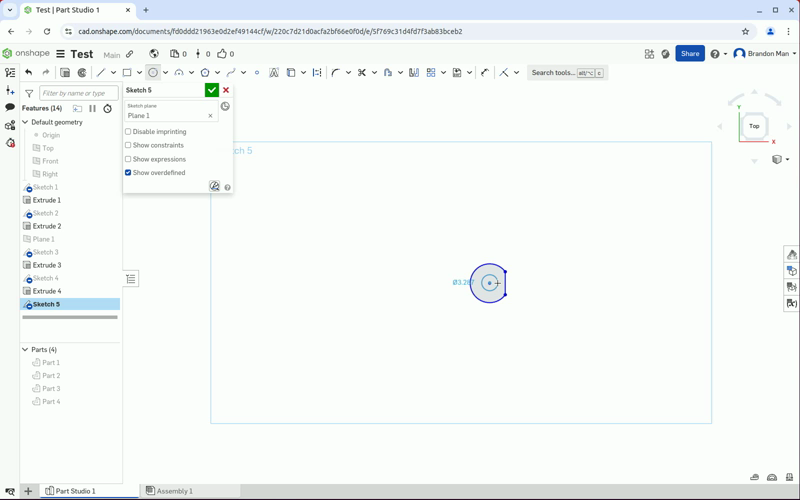
key(esc)
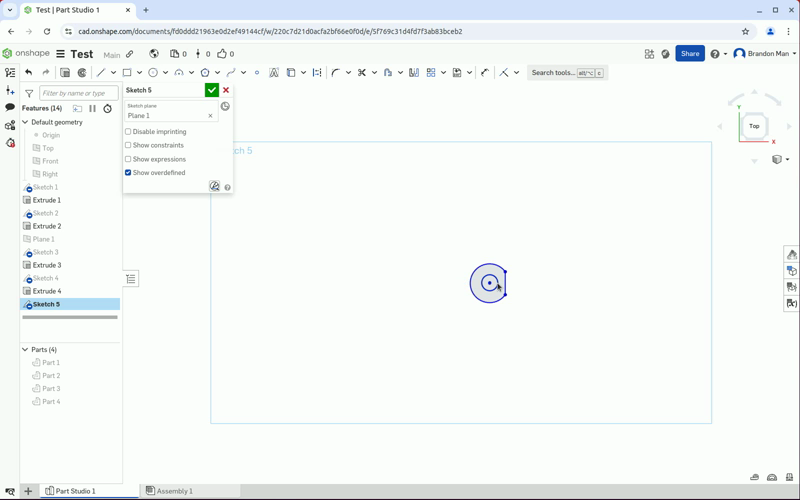
mouse_move(476, 292)
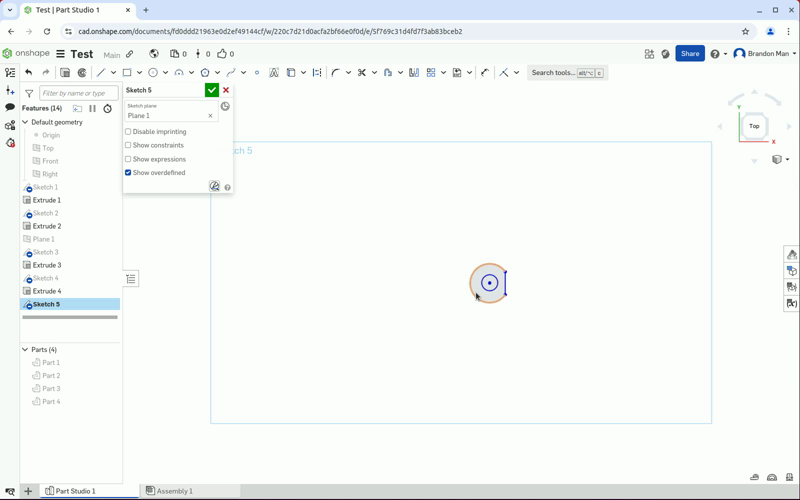
scroll(6)
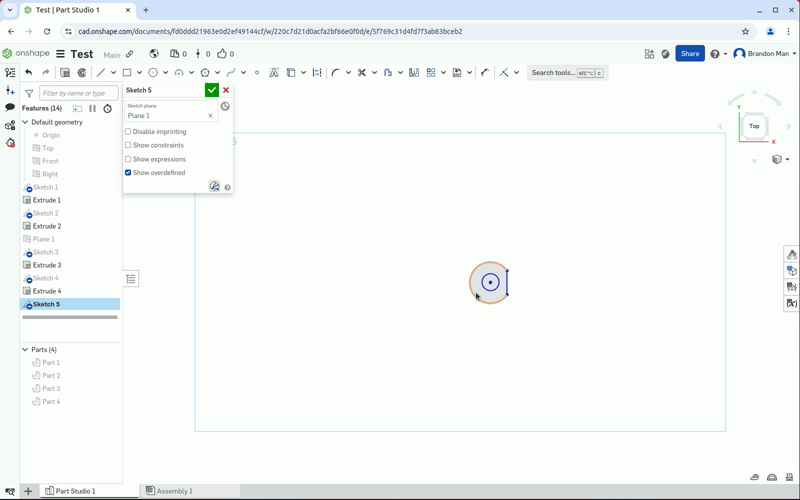
scroll(6)
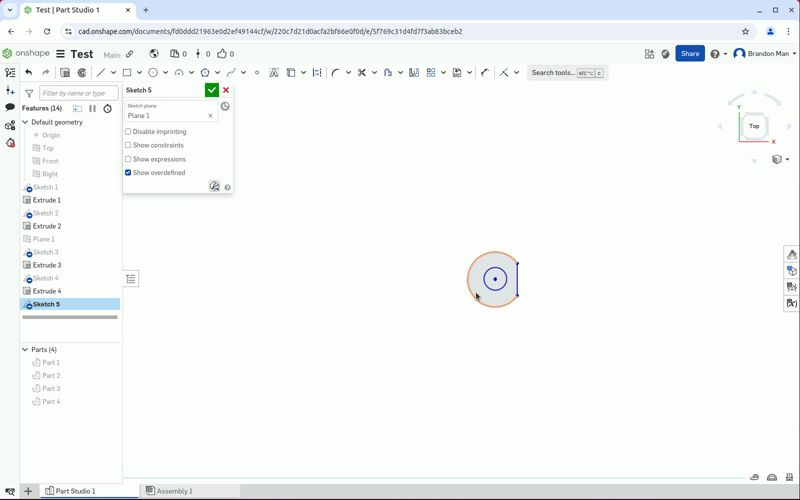
scroll(6)
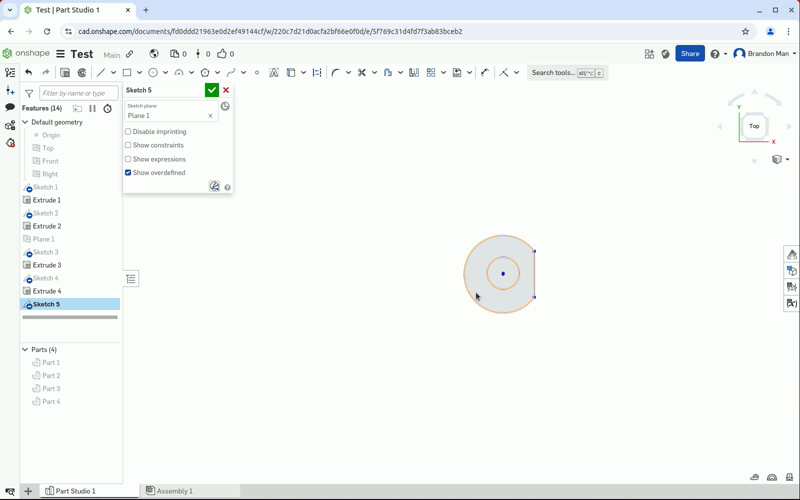
scroll(6)
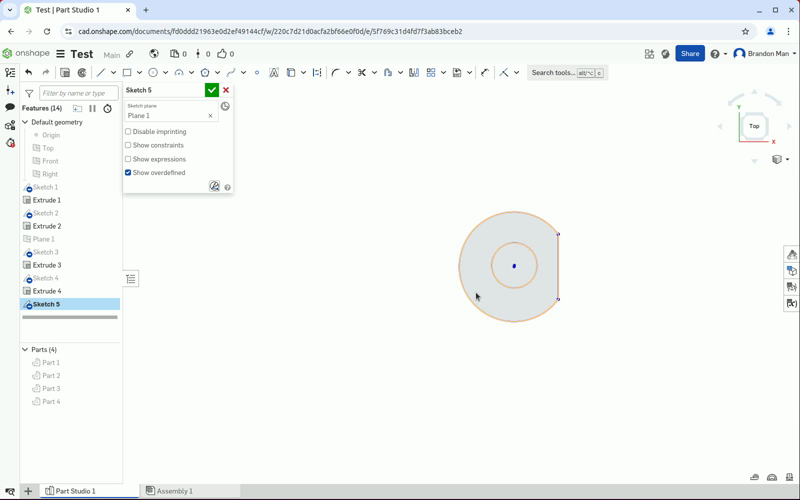
scroll(6)
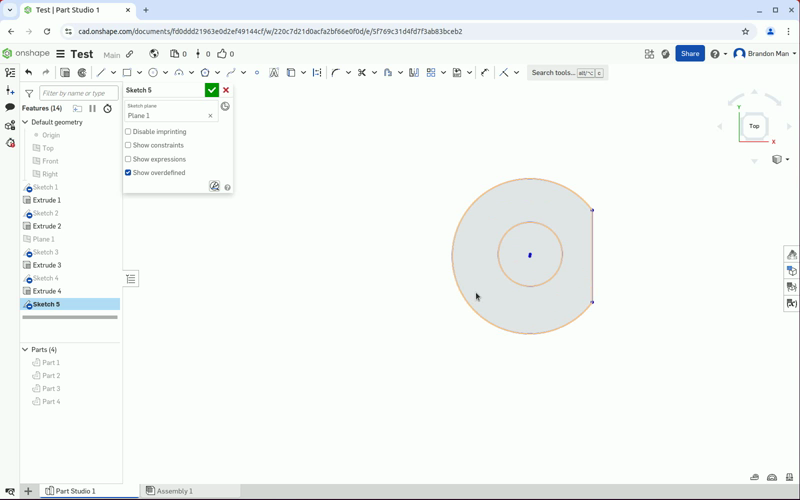
scroll(6)
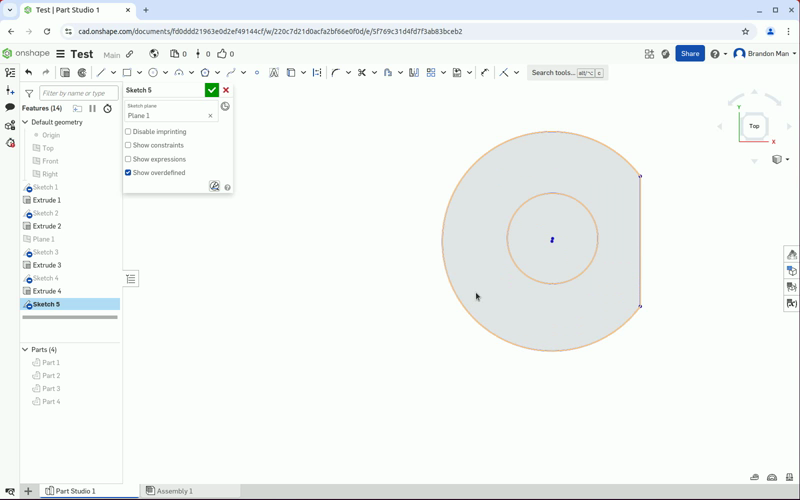
scroll(6)
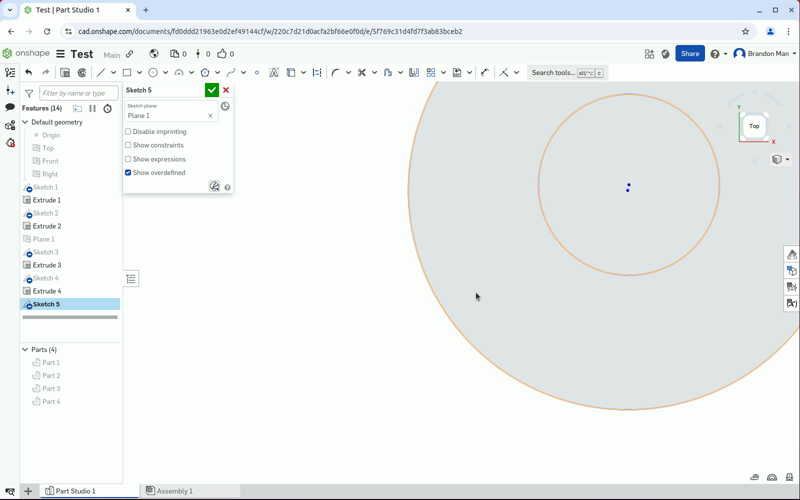
click(476, 292)
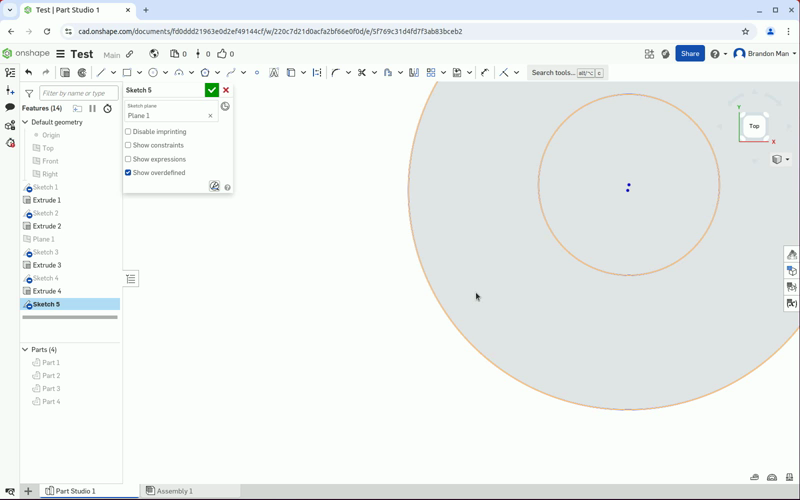
scroll(-6)
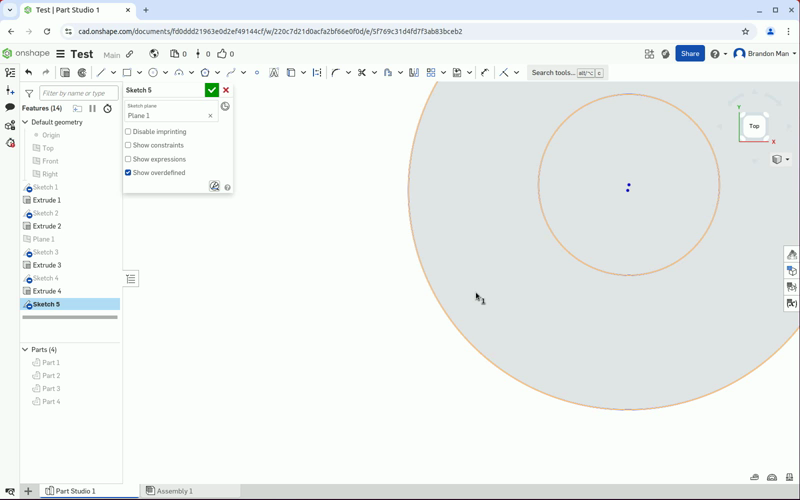
scroll(-6)
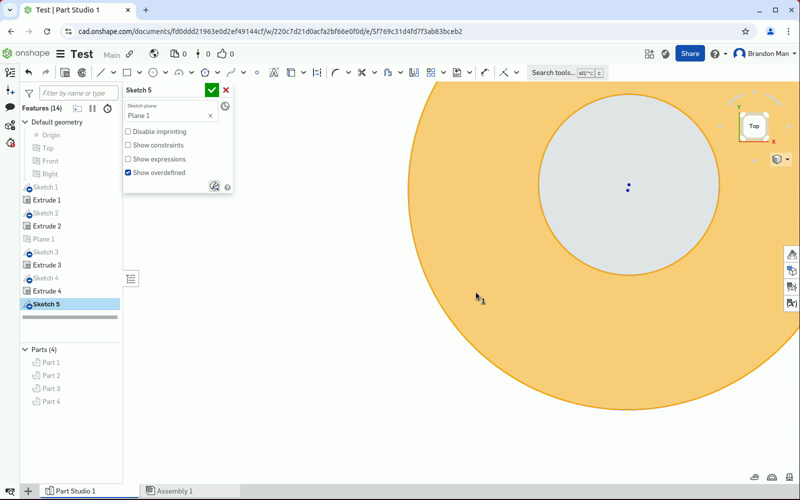
scroll(-6)
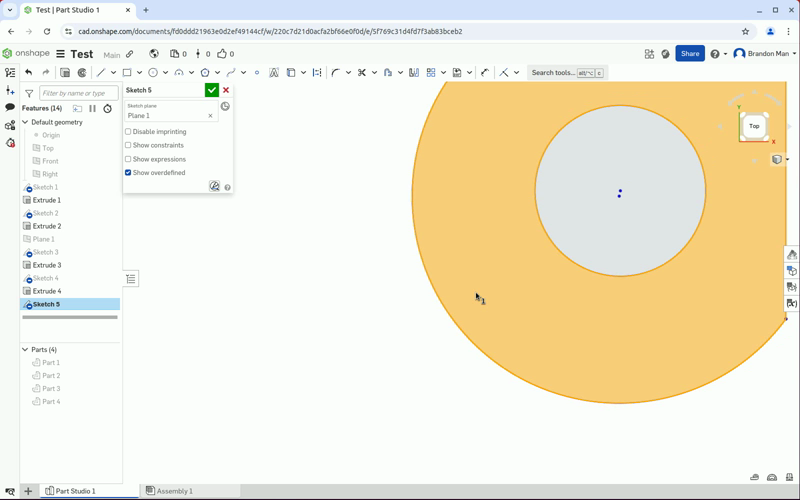
scroll(-6)
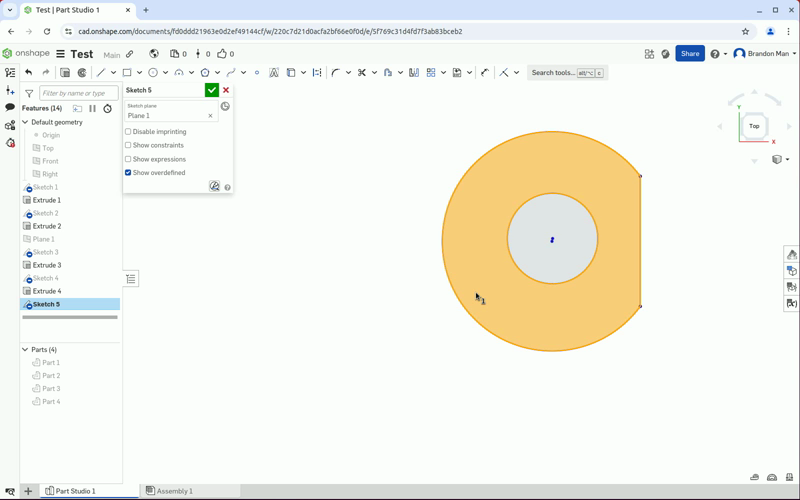
scroll(-6)
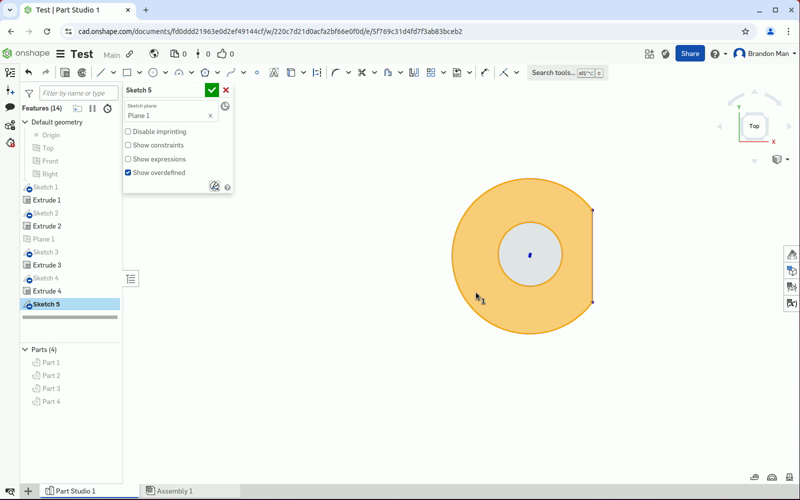
scroll(-6)
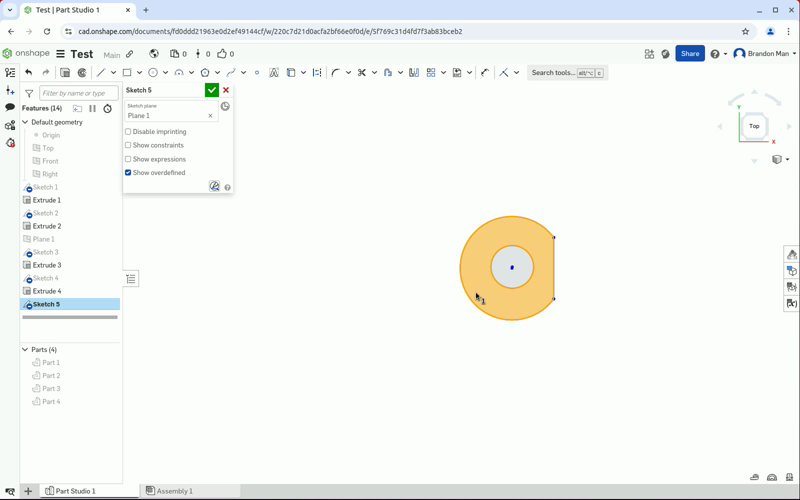
scroll(-6)
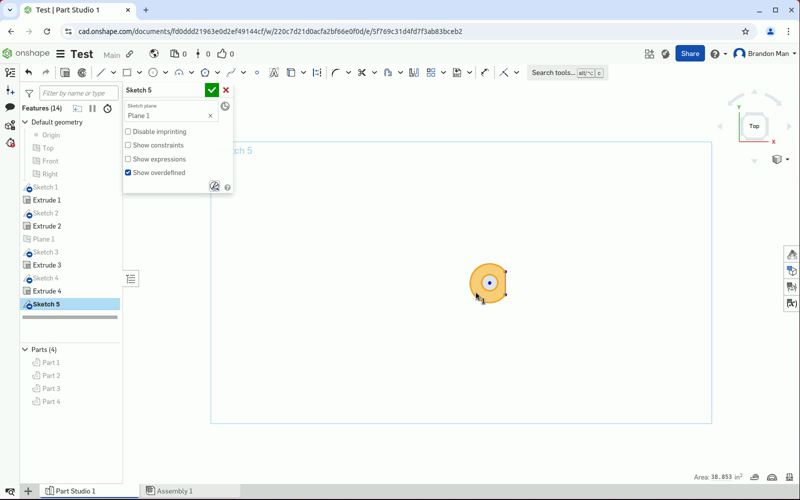
mouse_move(73, 352)
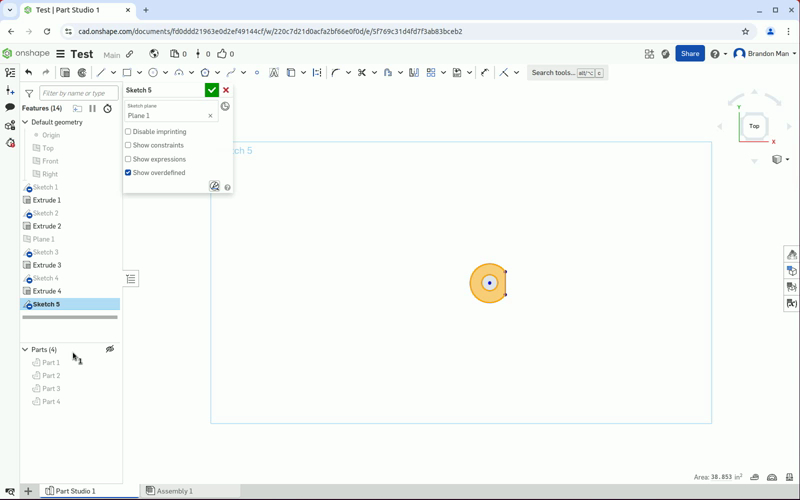
key(shift+y)
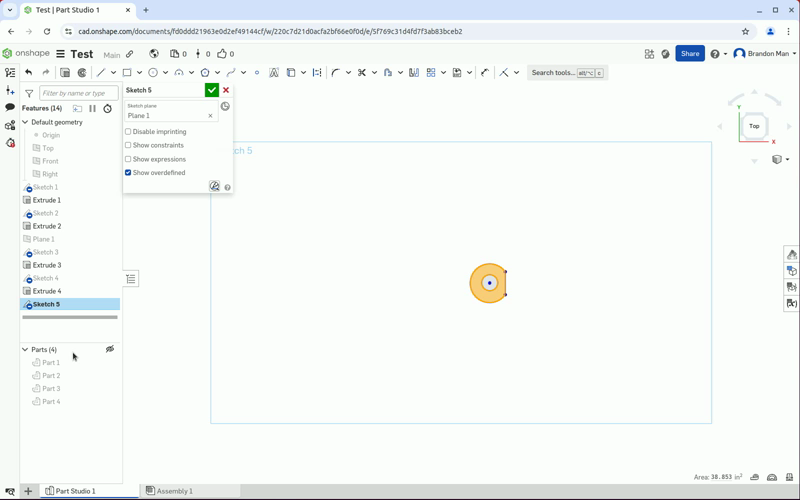
key(shift+e)
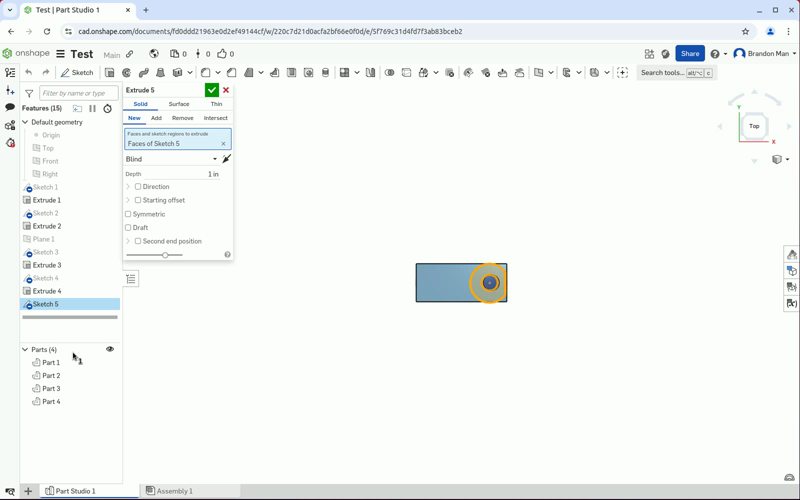
mouse_move(143, 106)
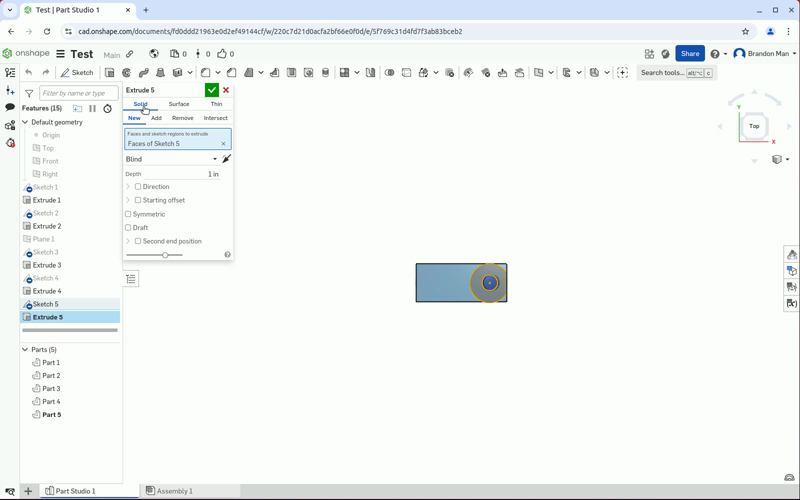
click(143, 106)
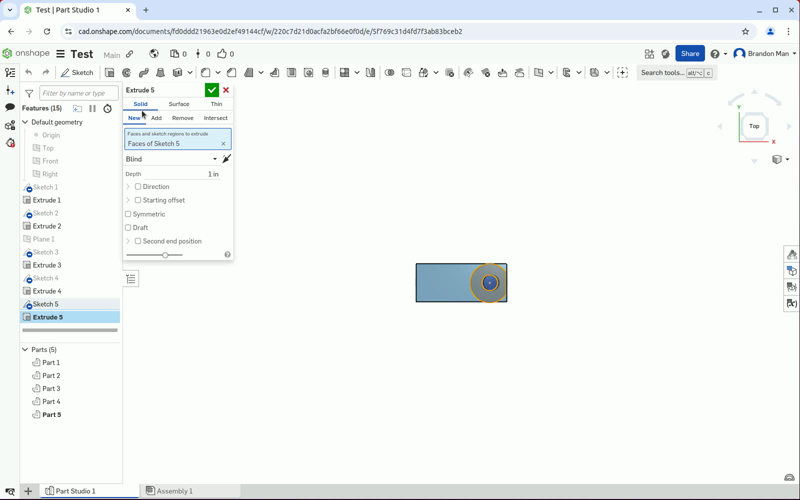
mouse_move(137, 120)
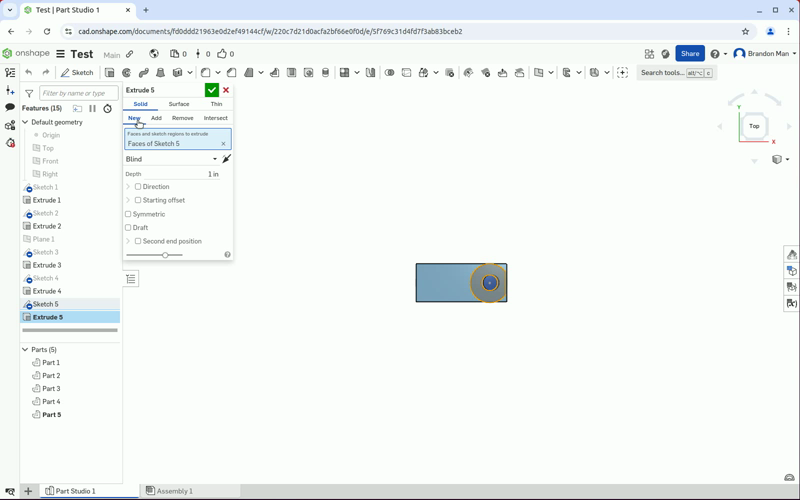
click(137, 120)
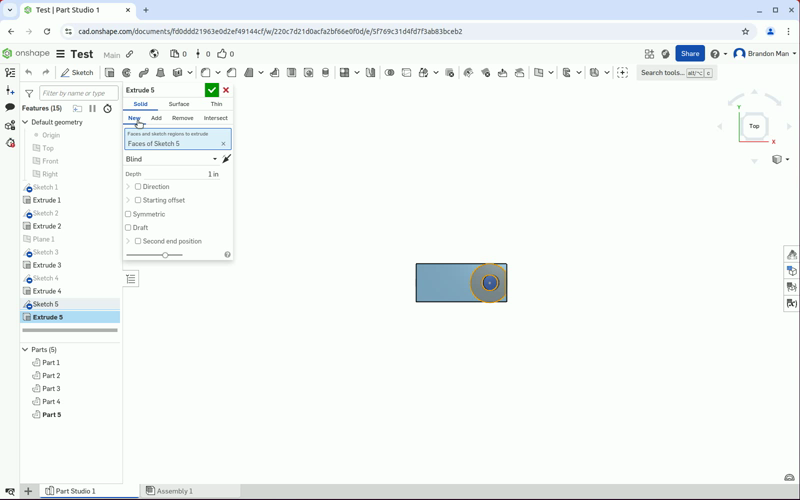
key(tab, 4)
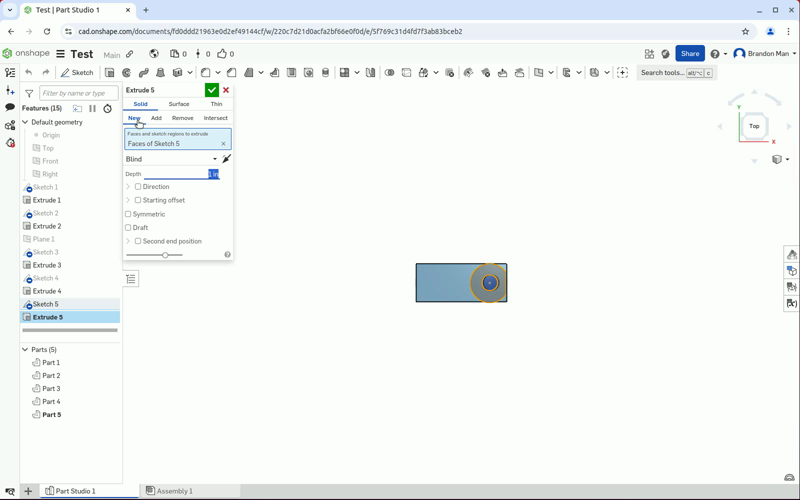
text(0.481)
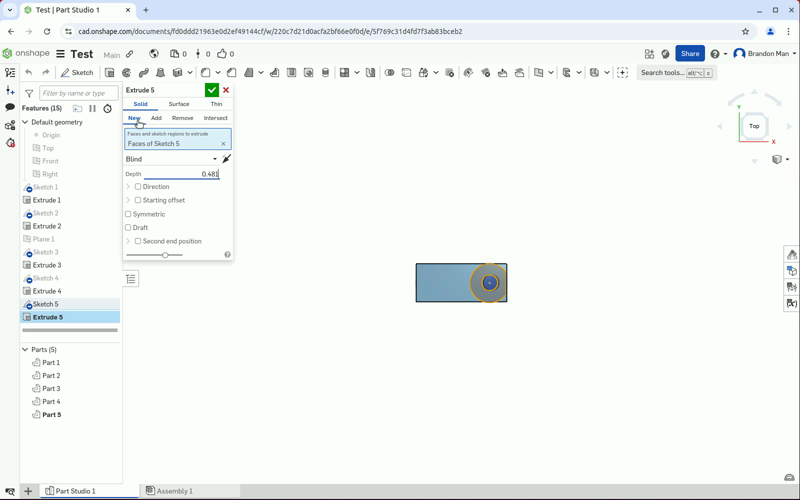
key(enter)
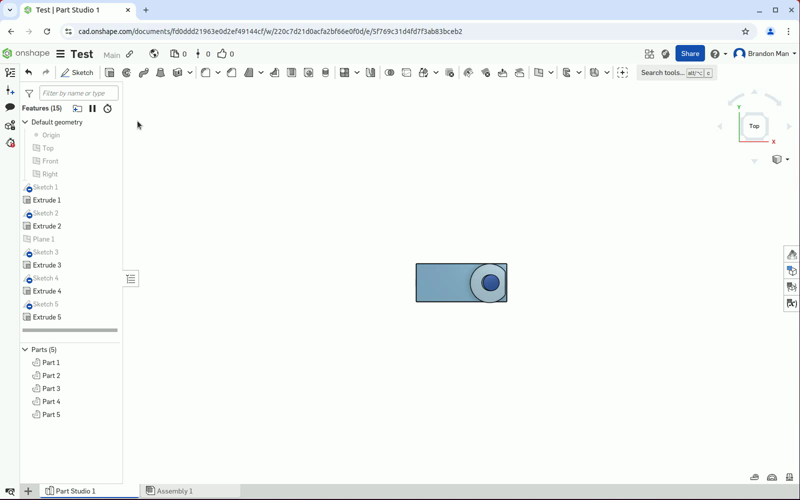
key(shift+h)
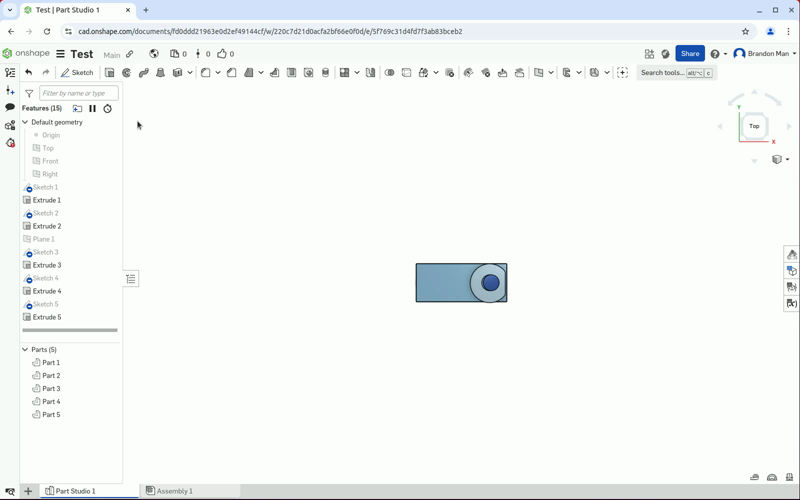
key(shift+h)
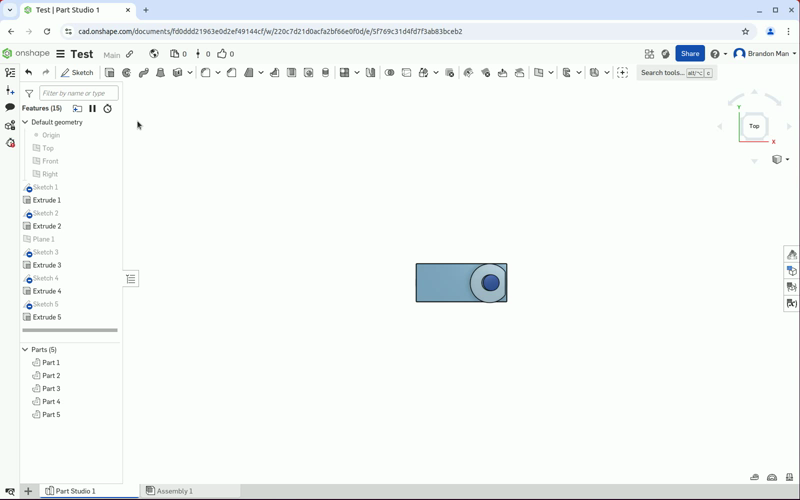
mouse_move(73, 189)
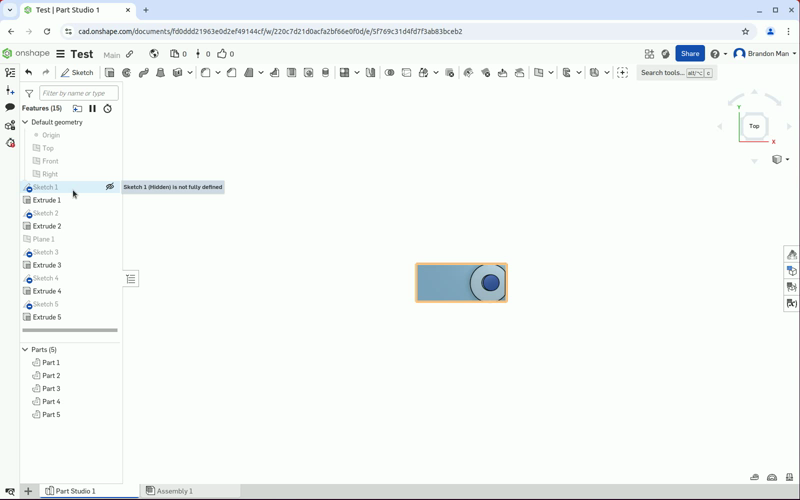
click(73, 189)
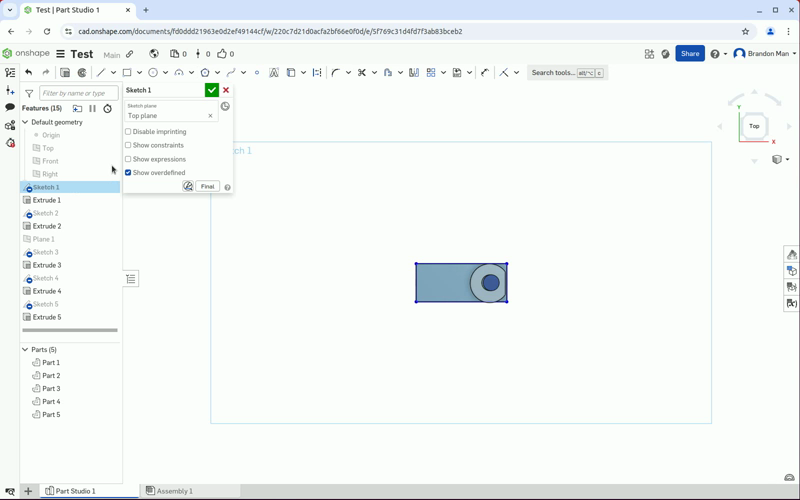
mouse_move(229, 92)
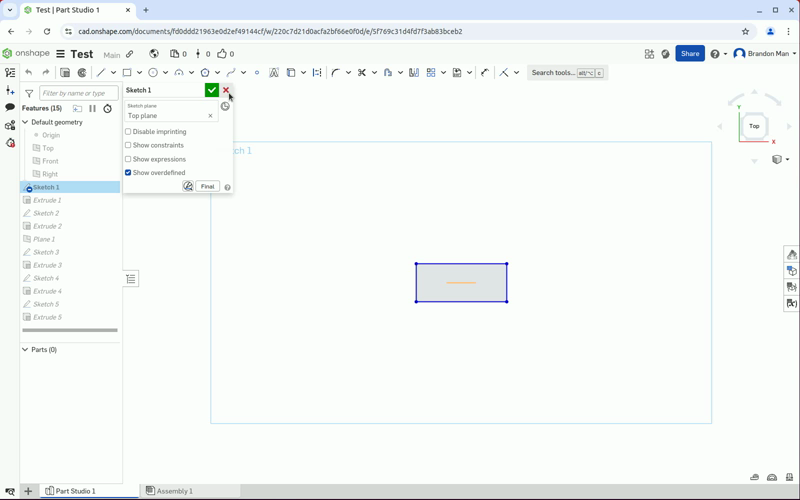
click(229, 92)
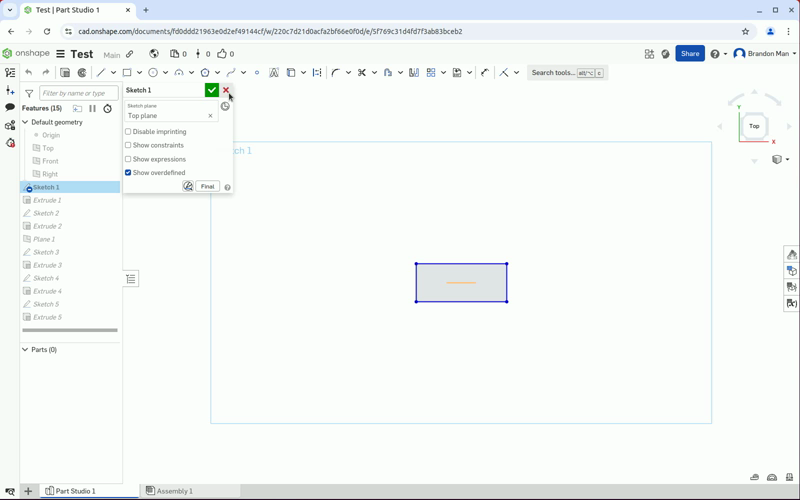
key(shift+s)
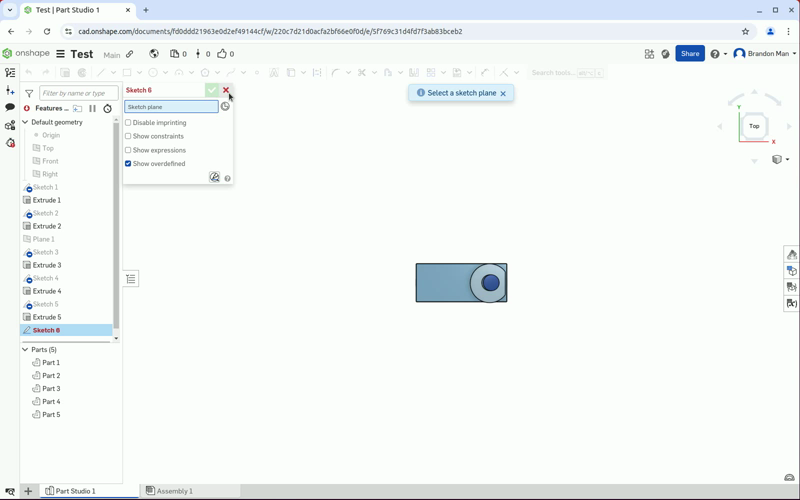
mouse_move(69, 241)
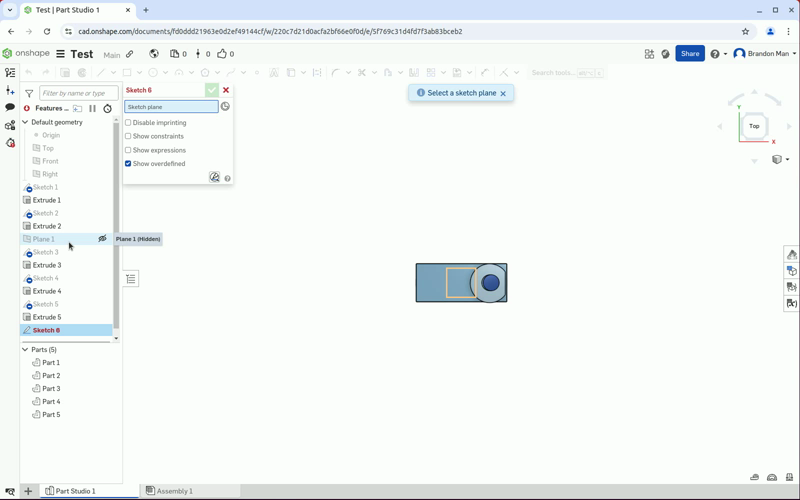
click(69, 241)
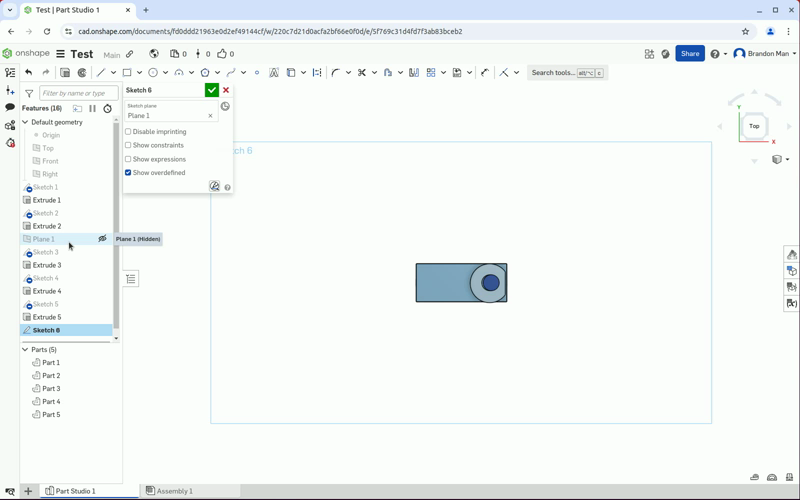
mouse_move(73, 352)
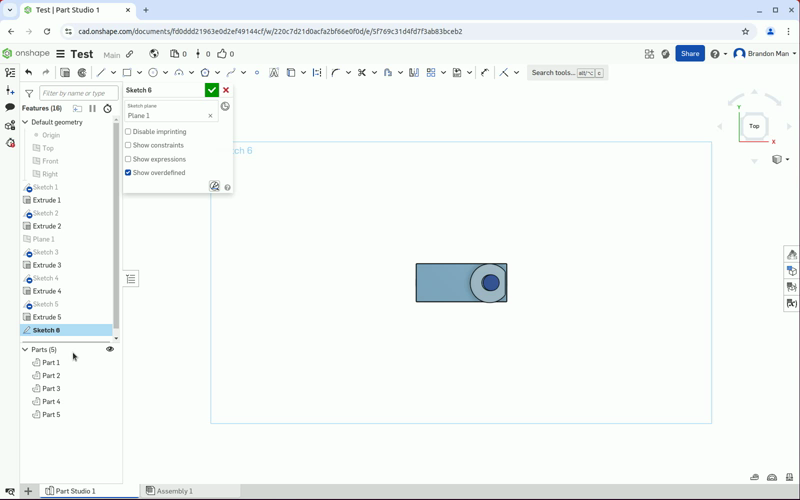
key(y)
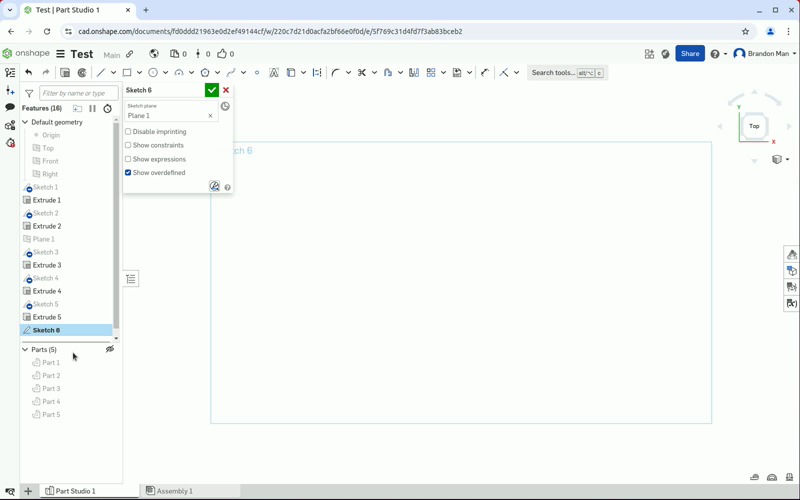
key(a)
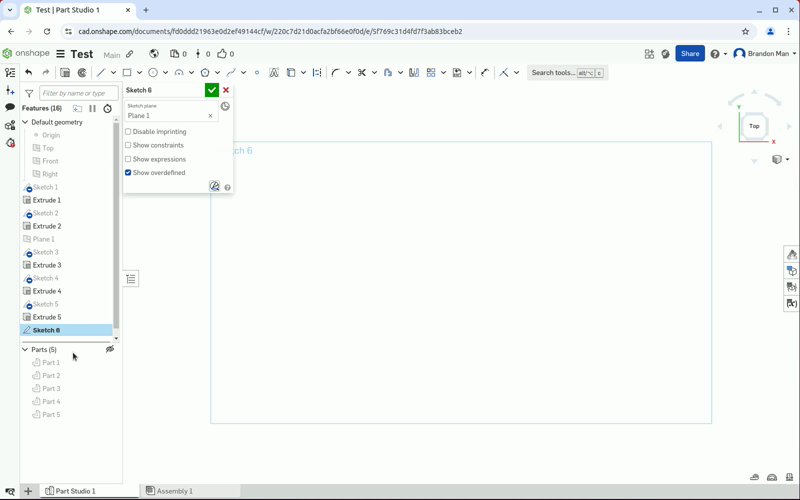
key_down(shift)
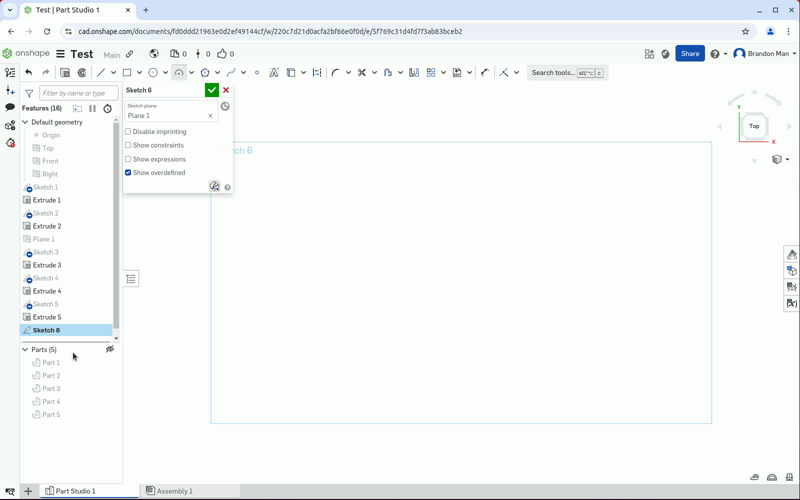
mouse_move(505, 294)
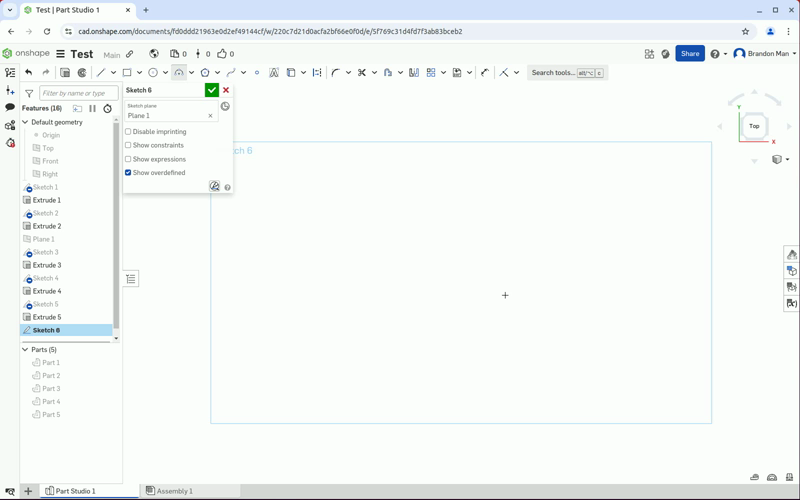
click(505, 294)
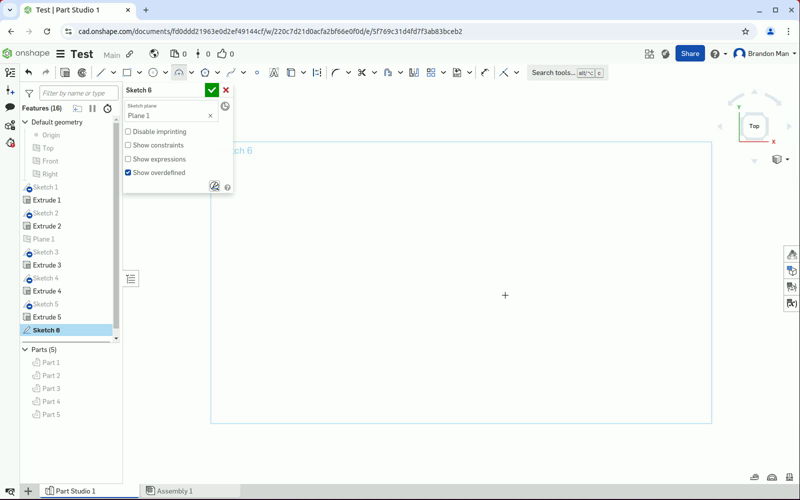
key_up(shift)
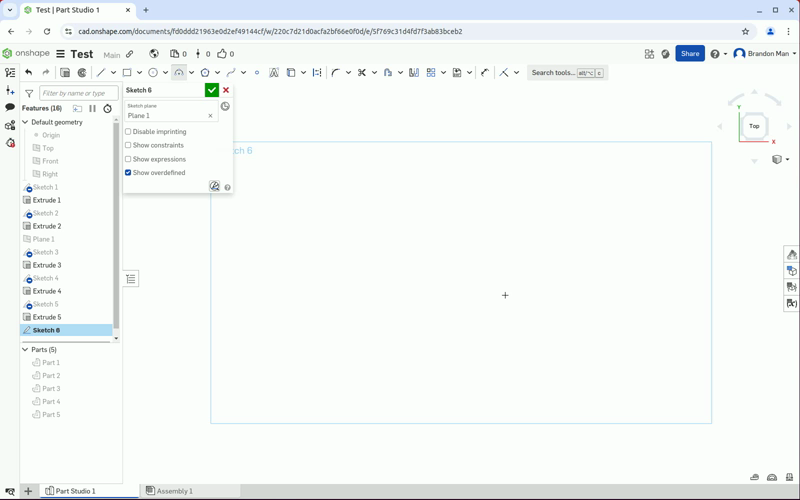
key_down(shift)
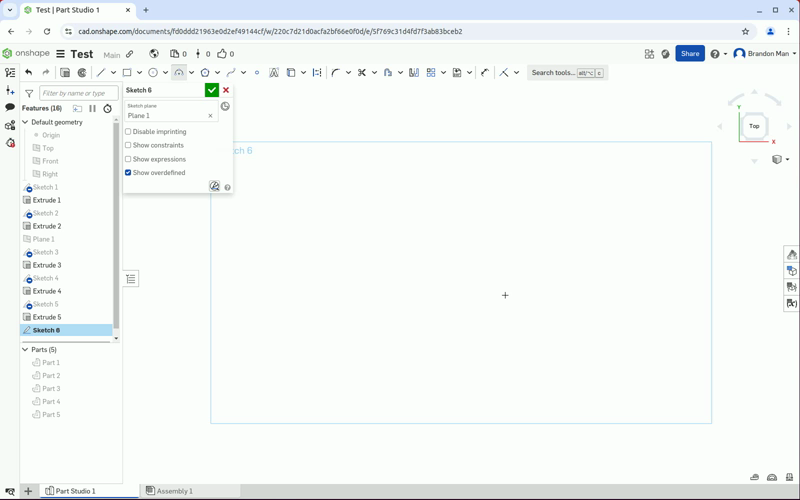
mouse_move(505, 271)
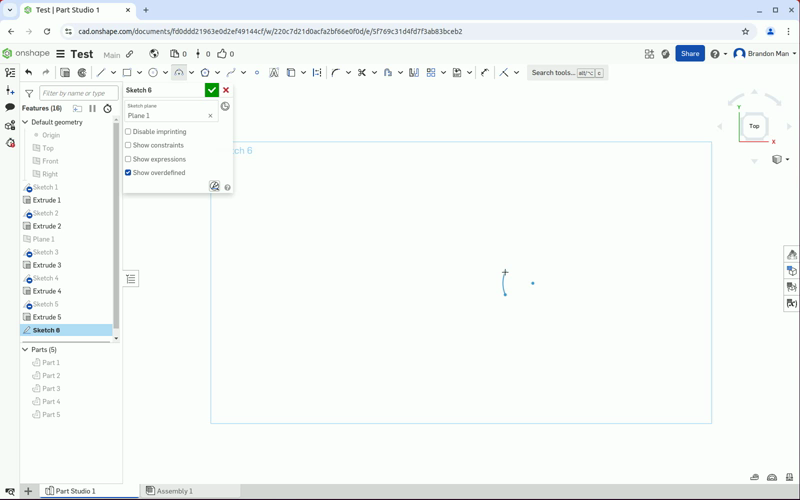
click(505, 271)
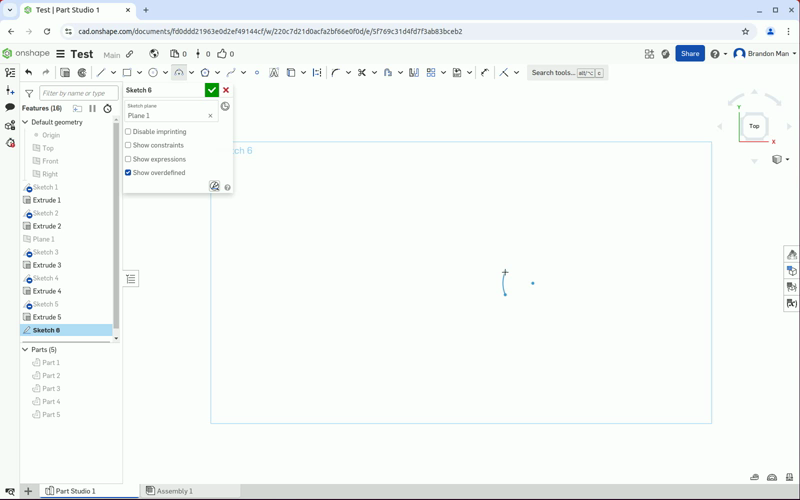
mouse_move(509, 282)
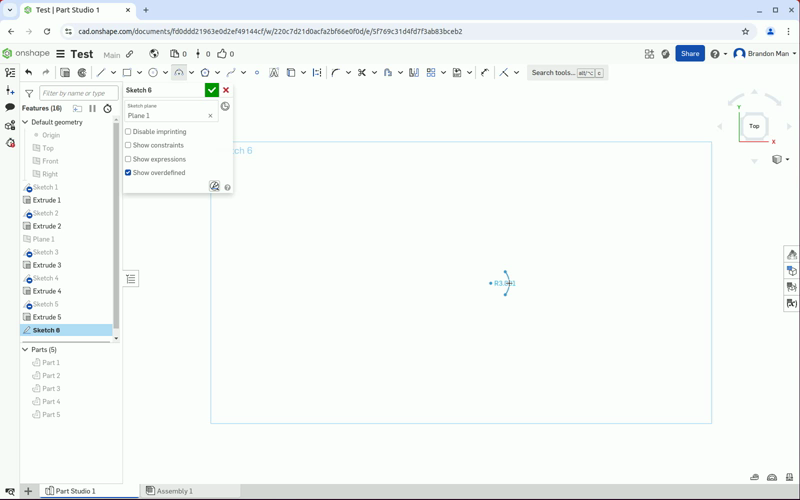
click(509, 282)
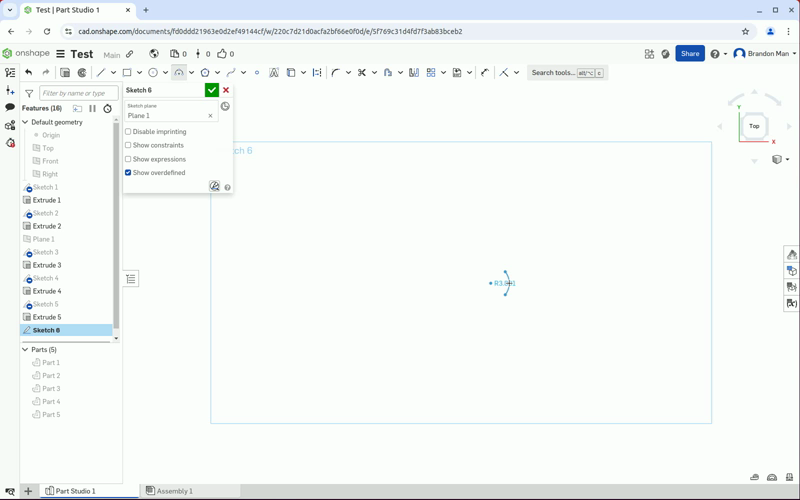
key_up(shift)
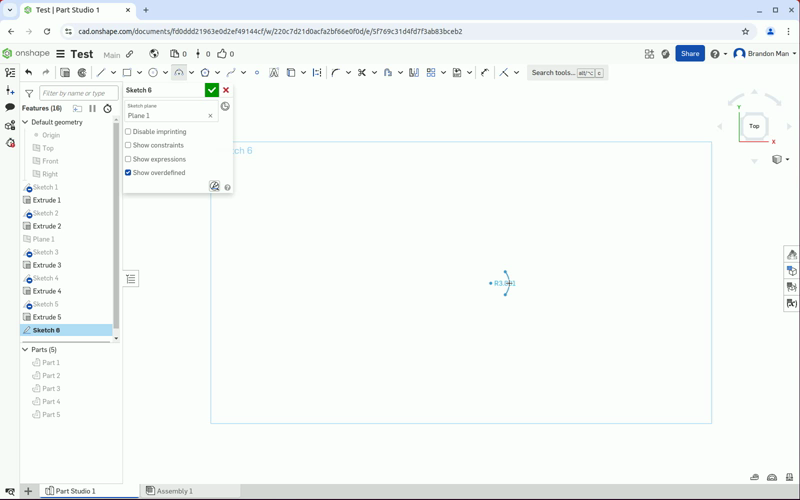
key(esc)
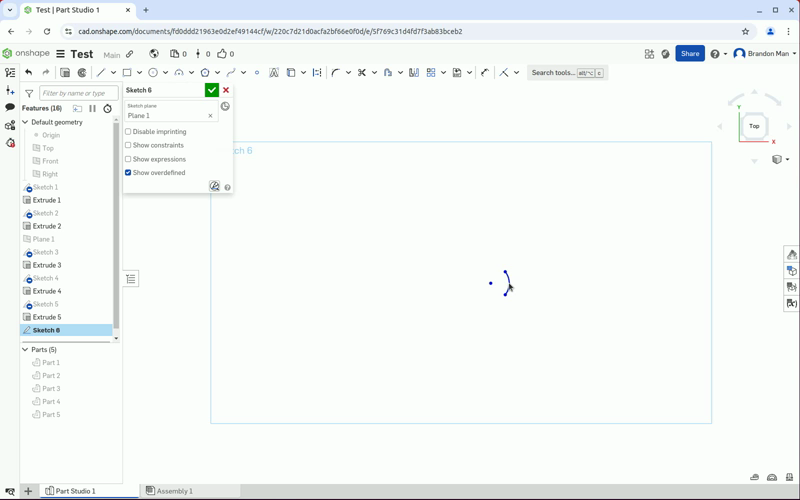
key(l)
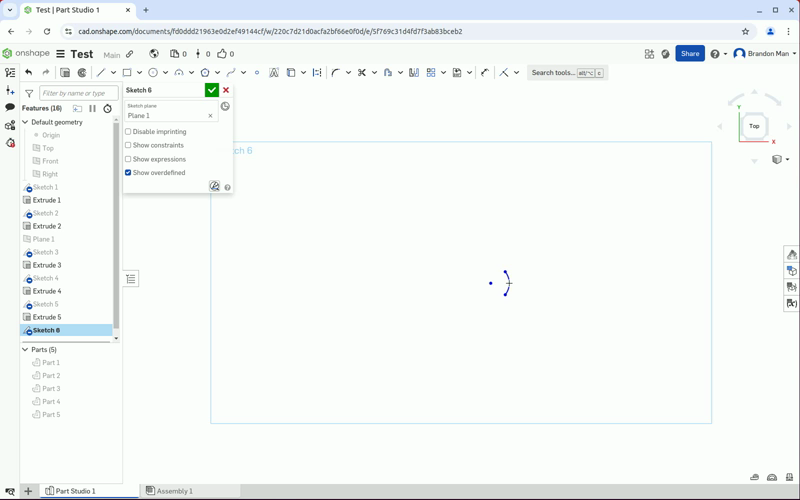
mouse_move(505, 271)
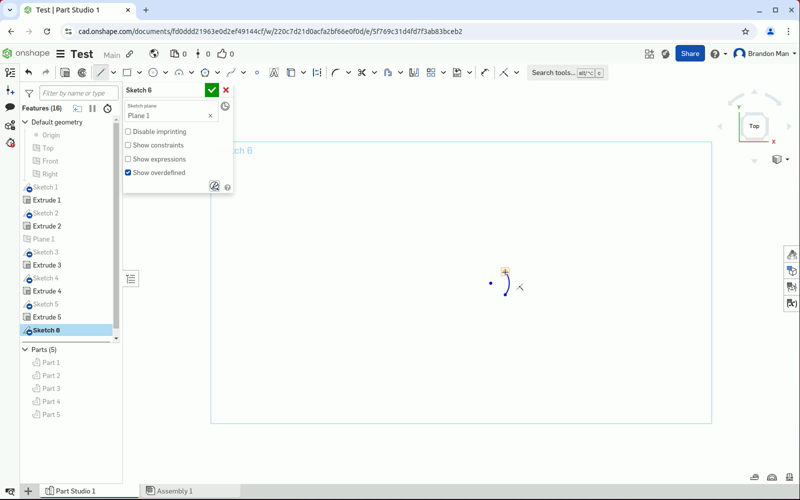
click(505, 271)
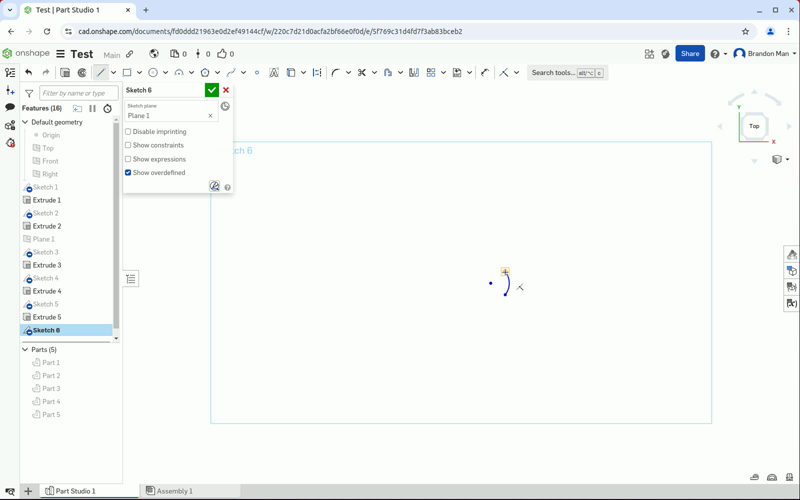
mouse_move(535, 271)
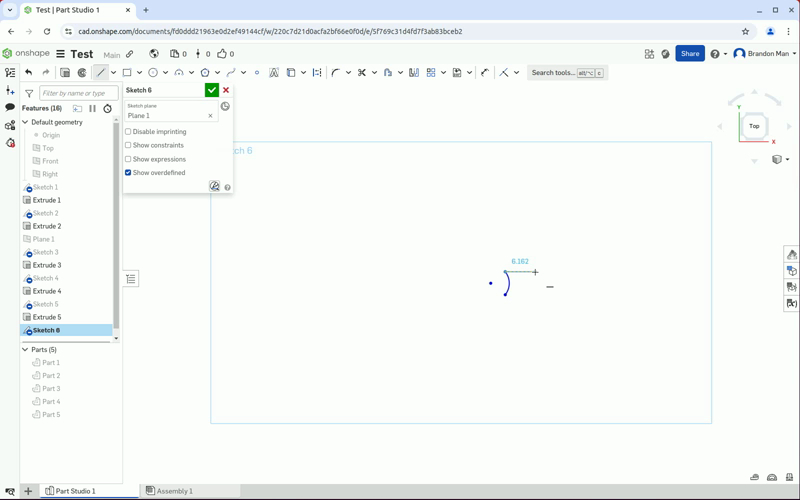
key_down(shift)
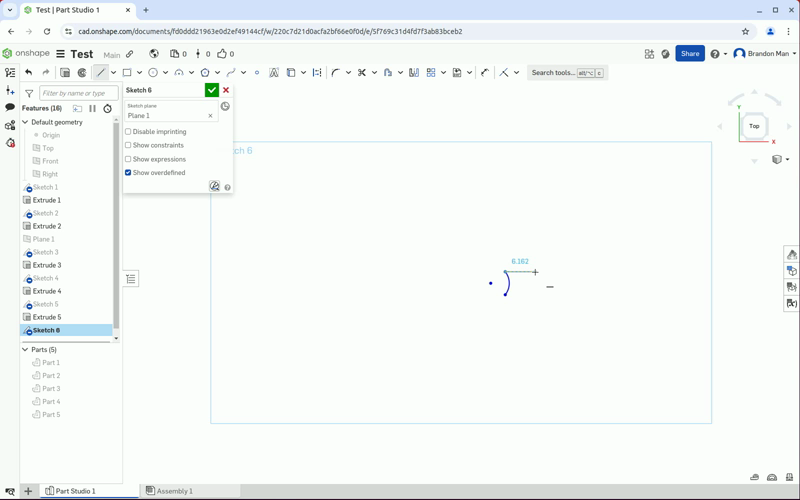
mouse_move(505, 294)
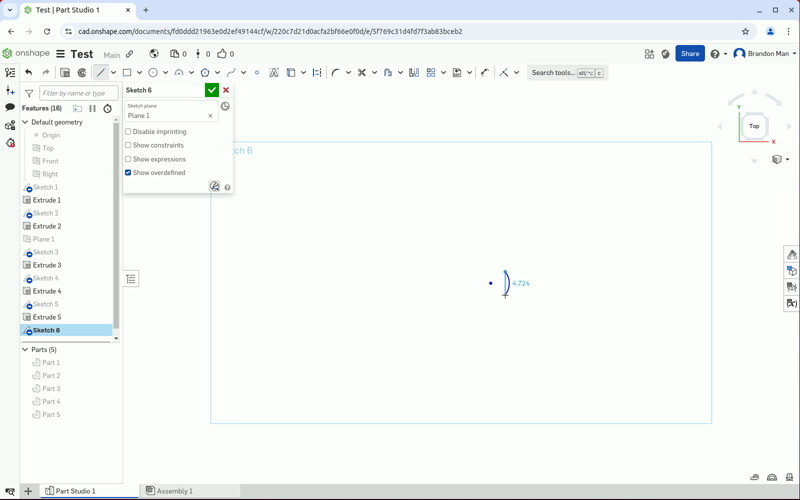
key_up(shift)
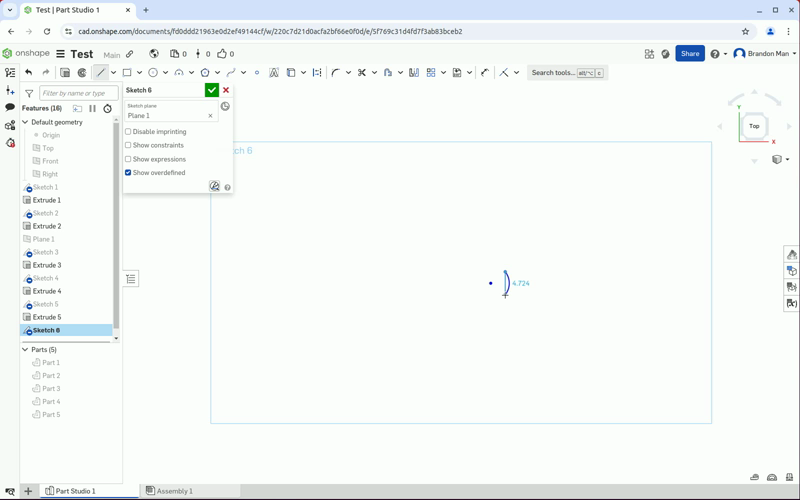
click(505, 294)
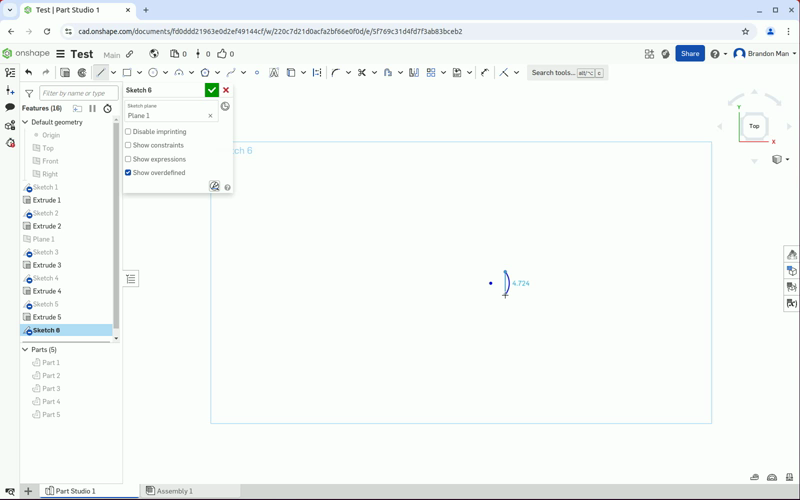
key(esc)
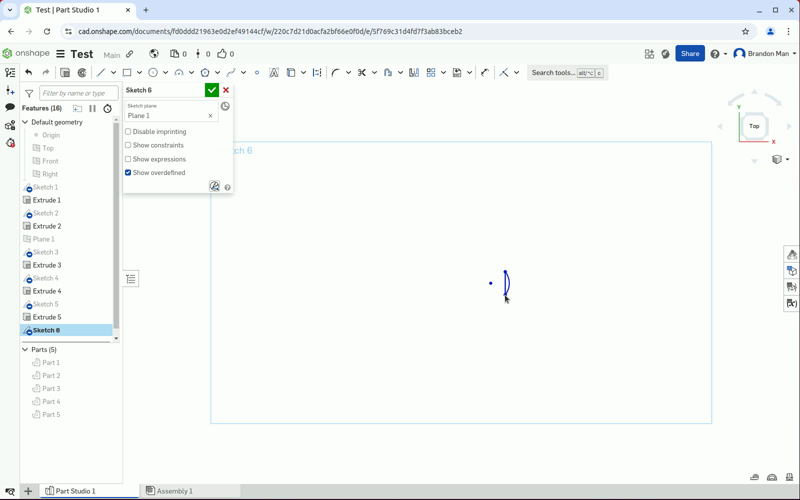
mouse_move(506, 287)
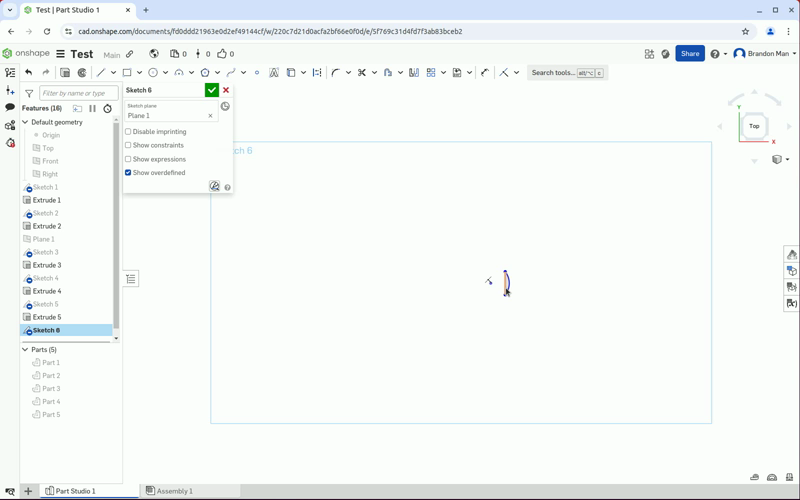
scroll(6)
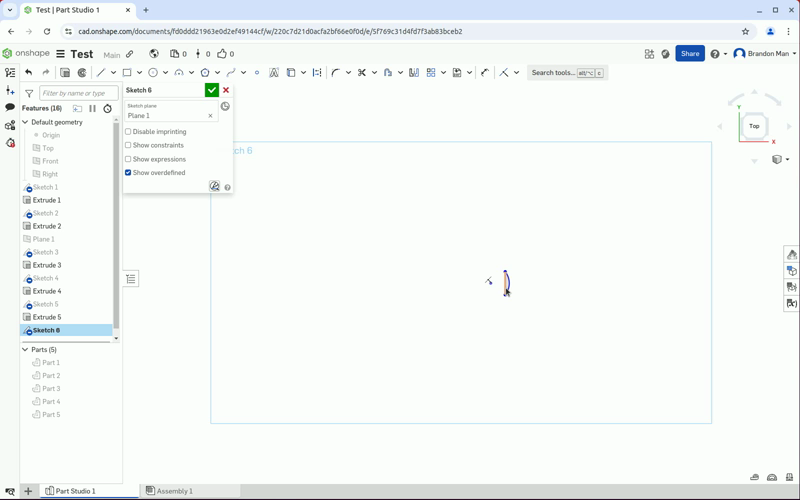
scroll(6)
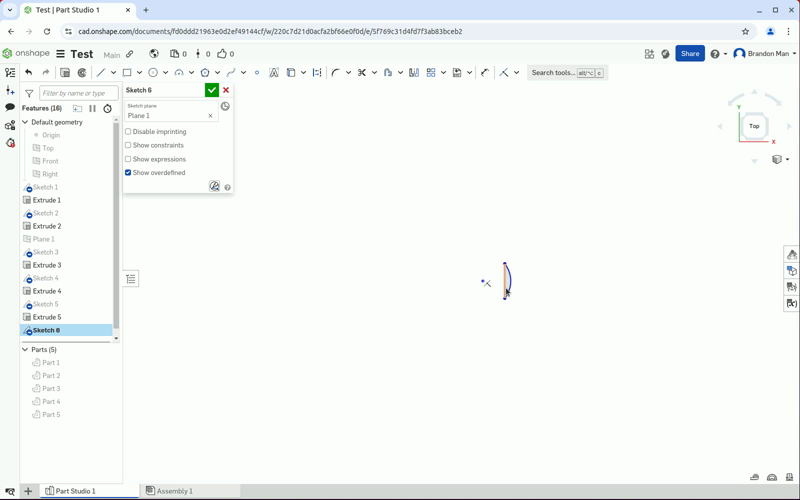
scroll(6)
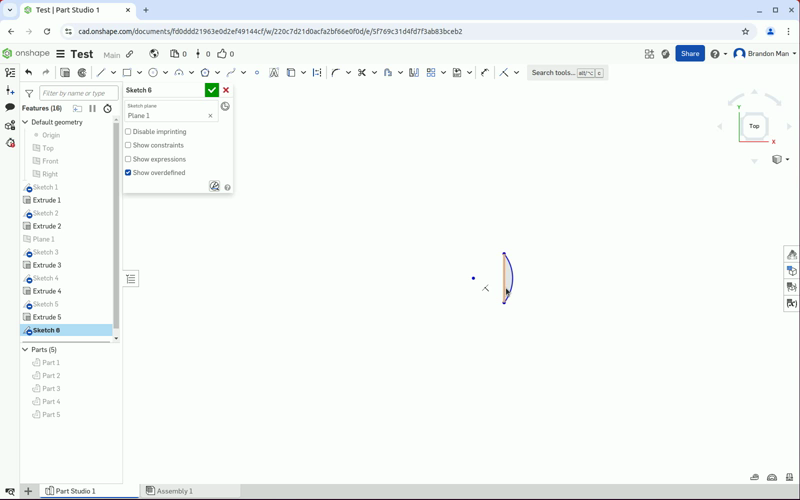
scroll(6)
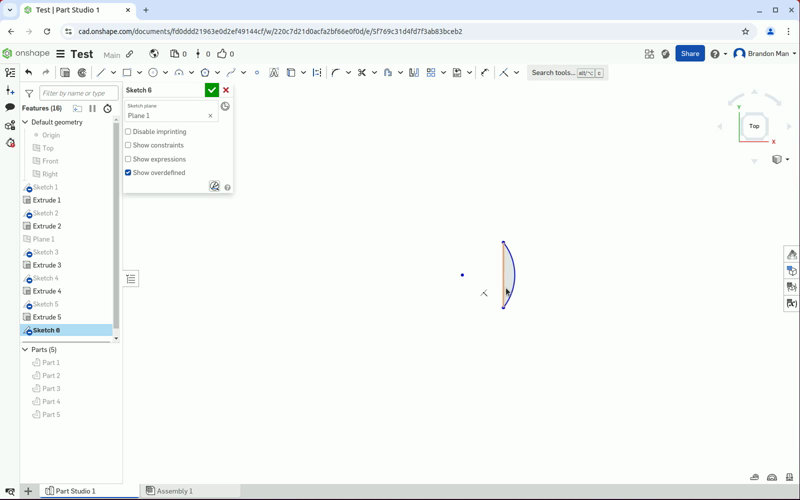
scroll(6)
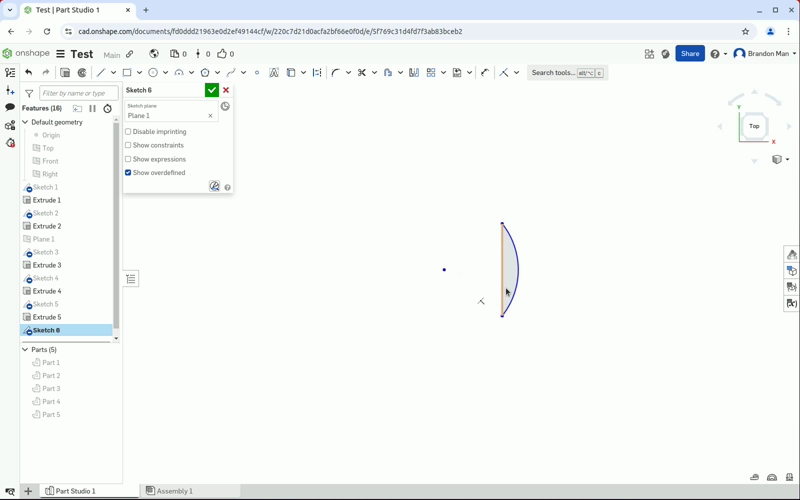
scroll(6)
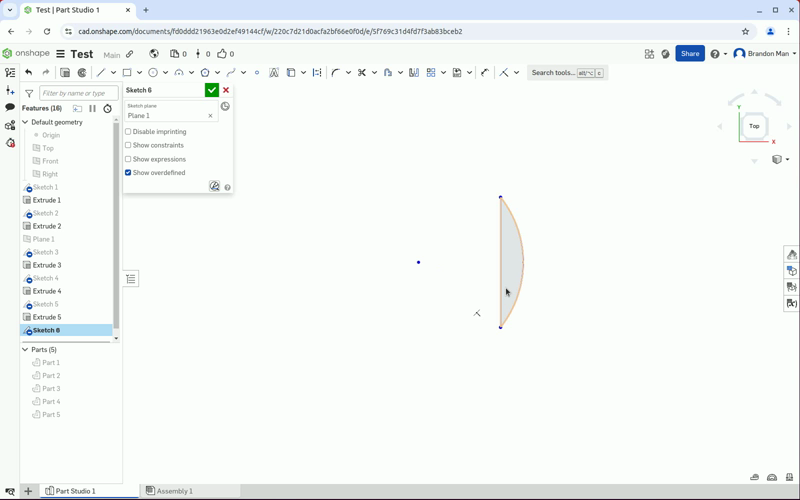
scroll(6)
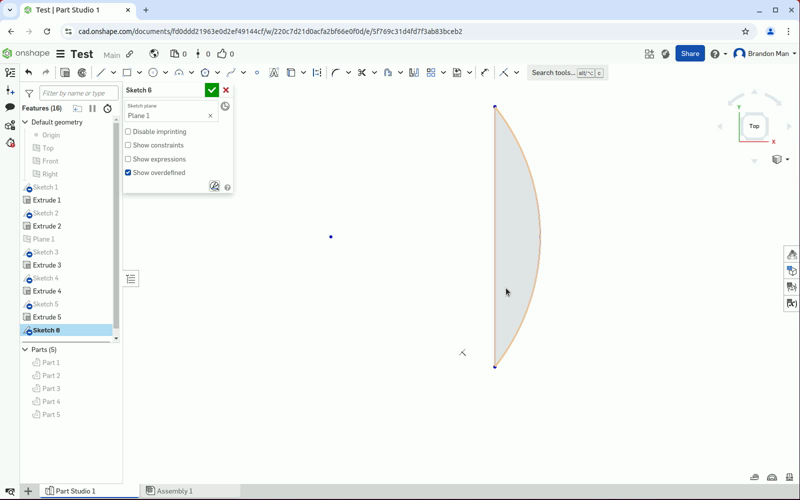
click(506, 287)
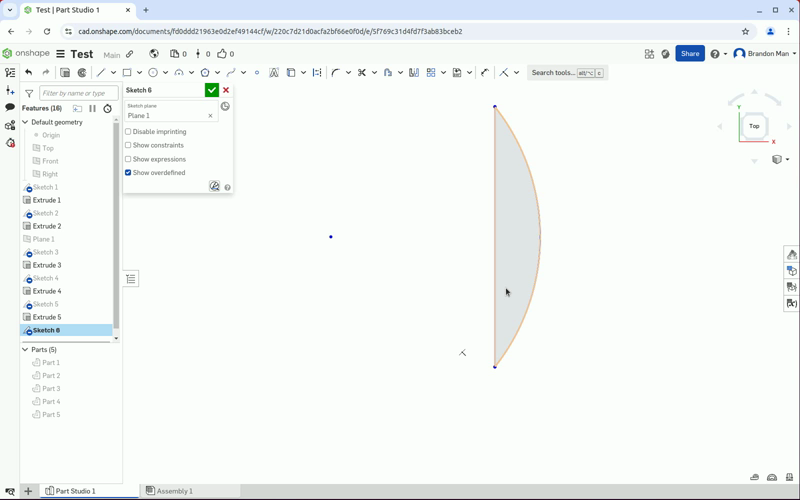
scroll(-6)
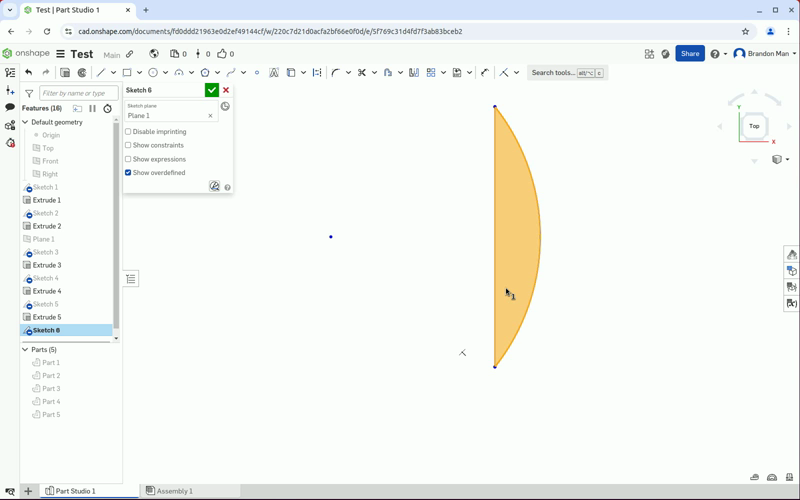
scroll(-6)
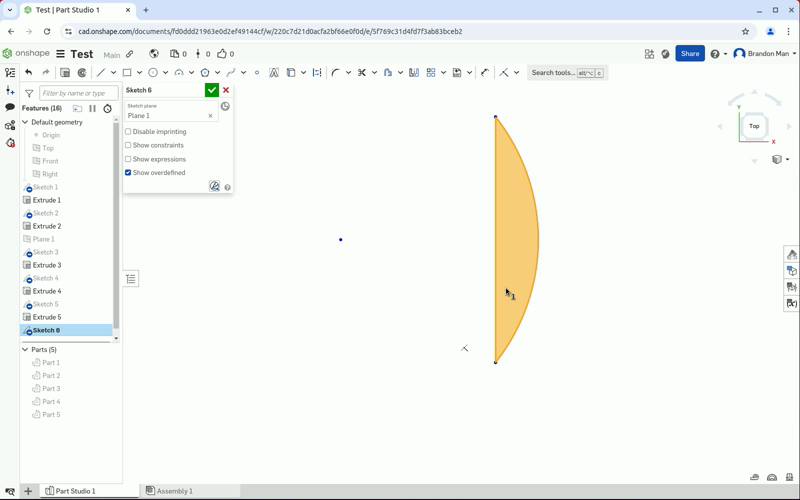
scroll(-6)
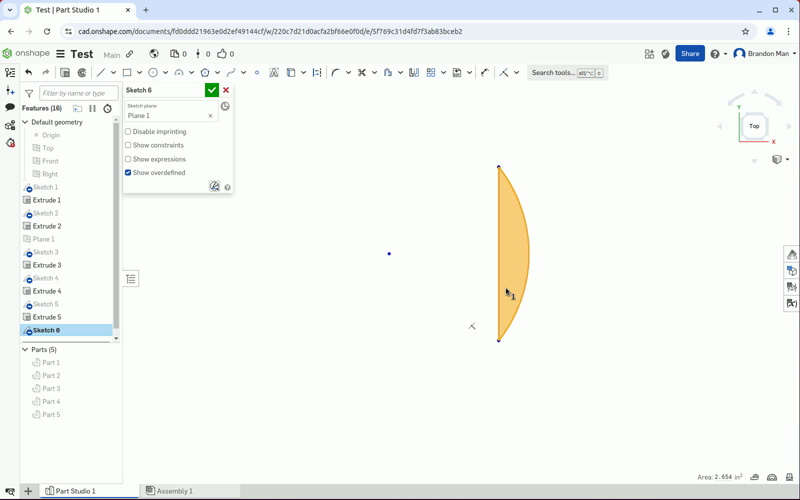
scroll(-6)
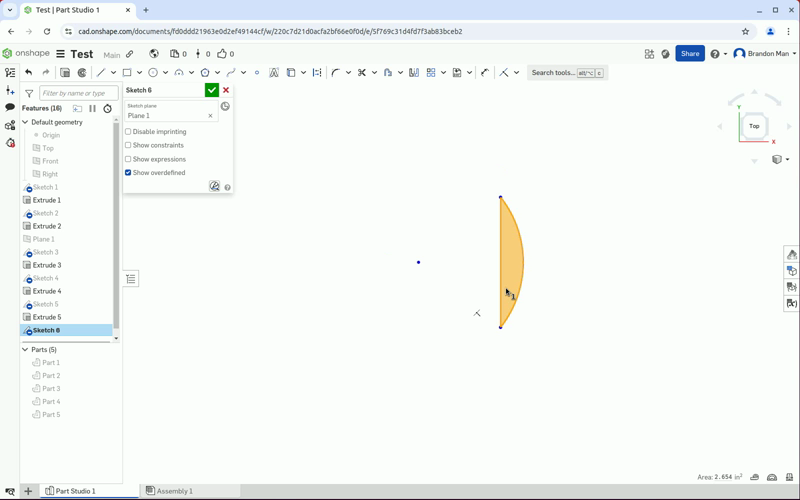
scroll(-6)
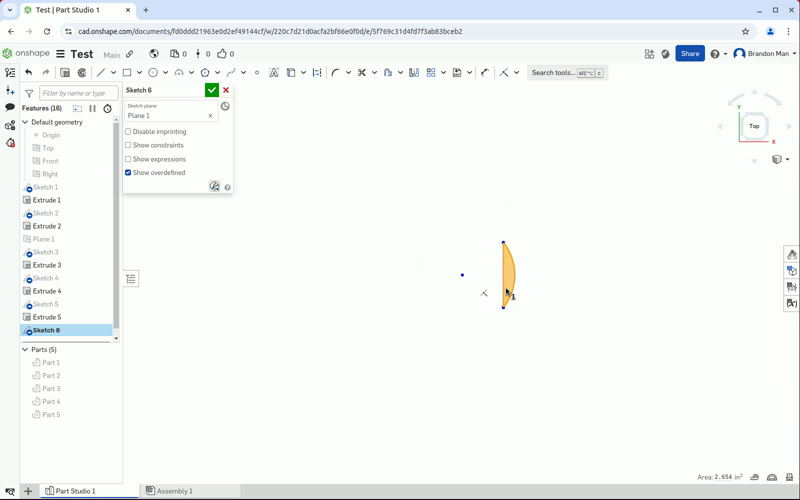
scroll(-6)
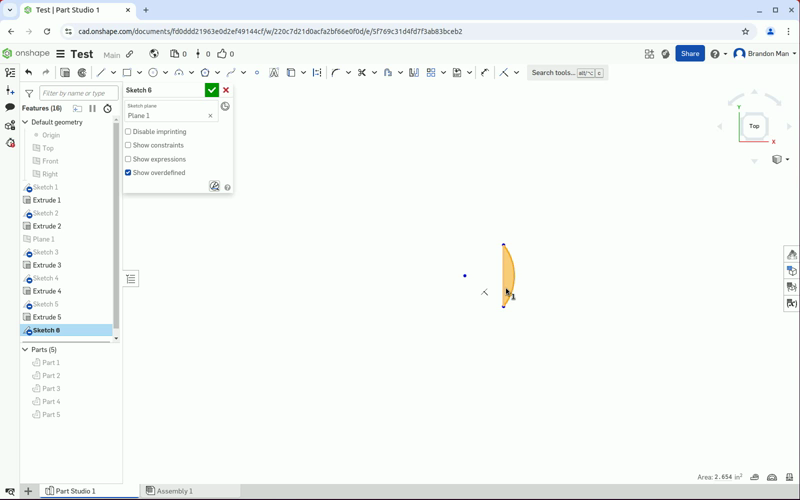
scroll(-6)
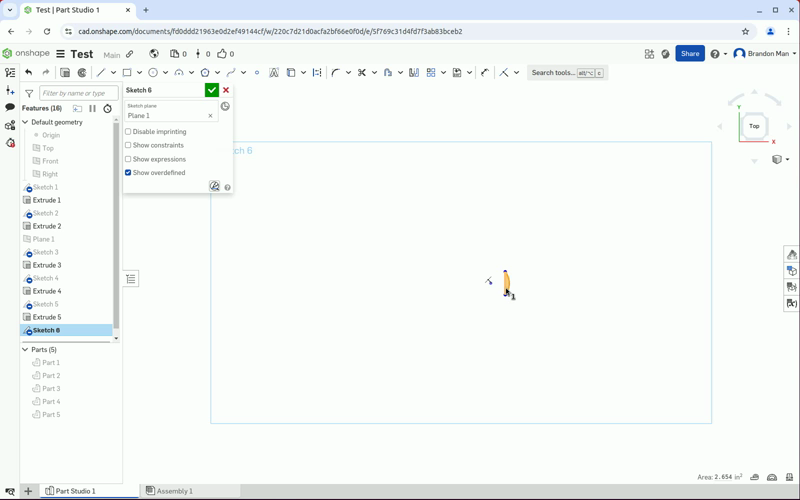
mouse_move(73, 352)
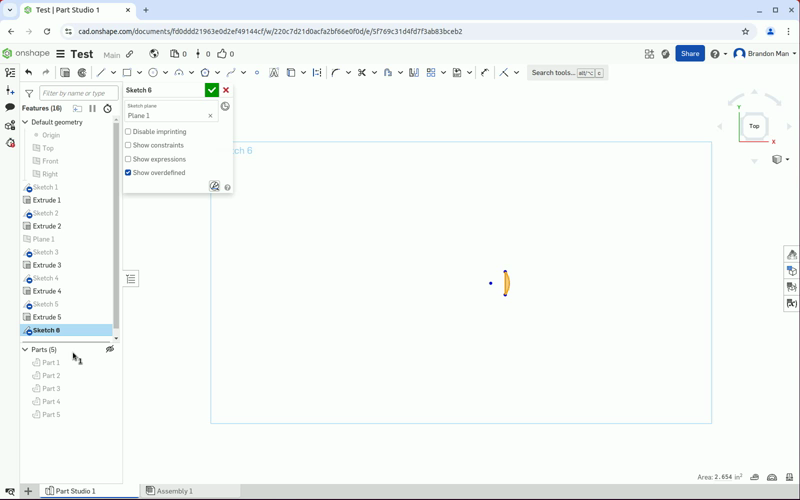
key(shift+y)
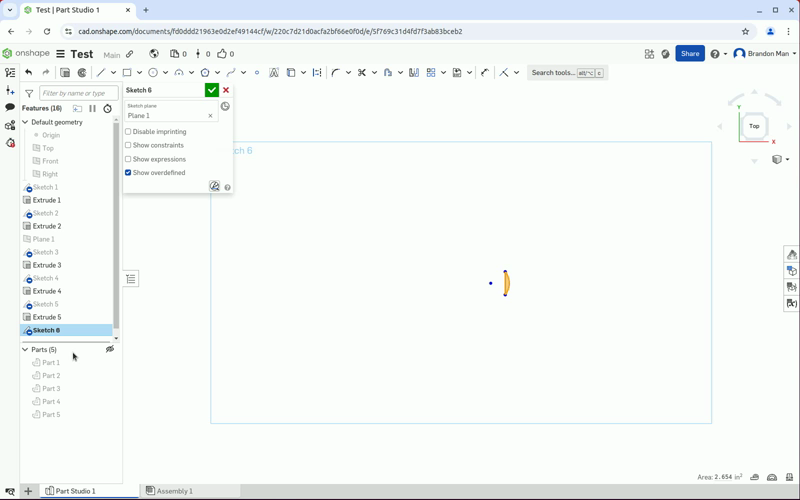
key(shift+e)
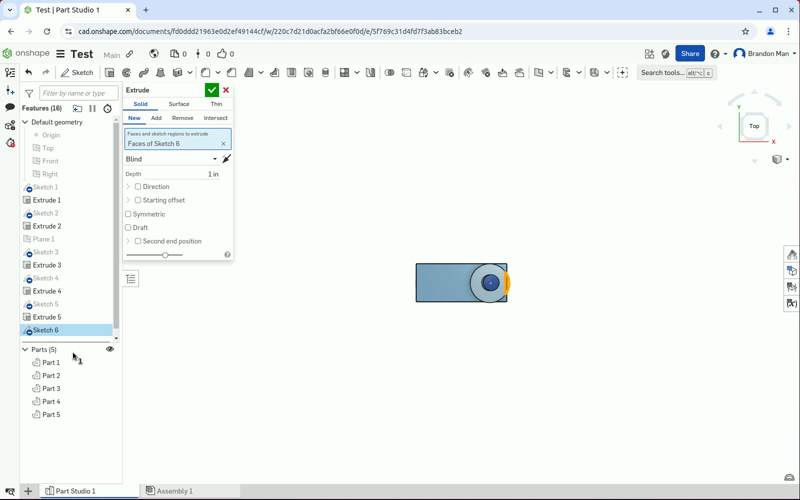
mouse_move(143, 106)
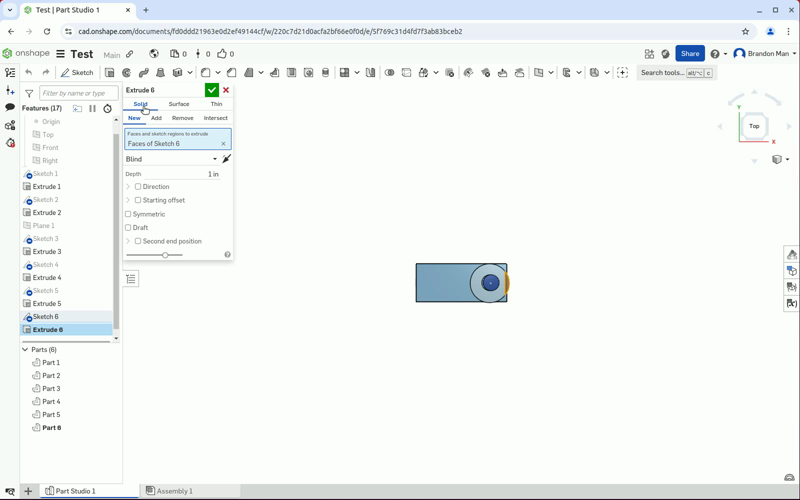
click(143, 106)
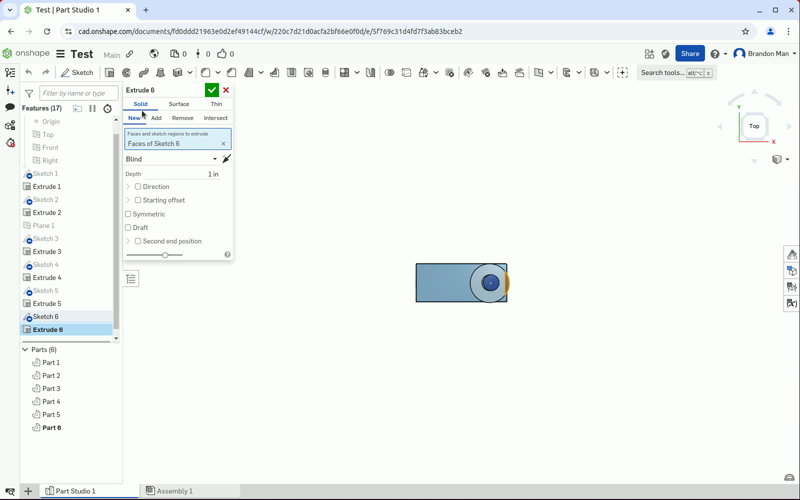
mouse_move(137, 120)
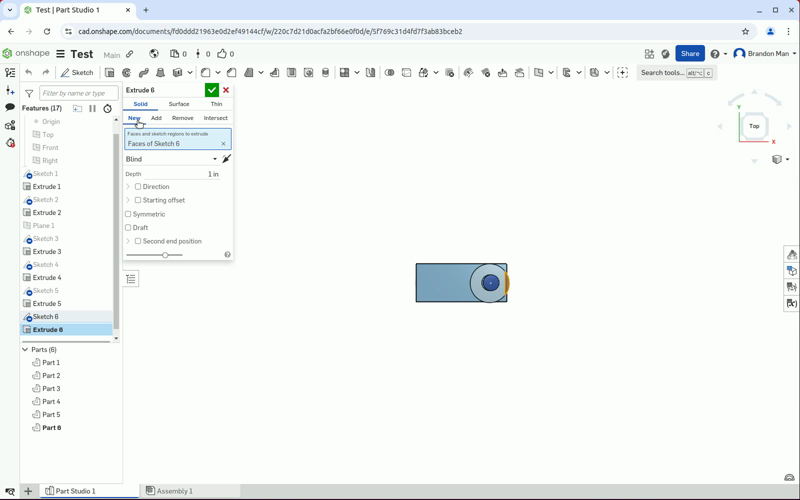
click(137, 120)
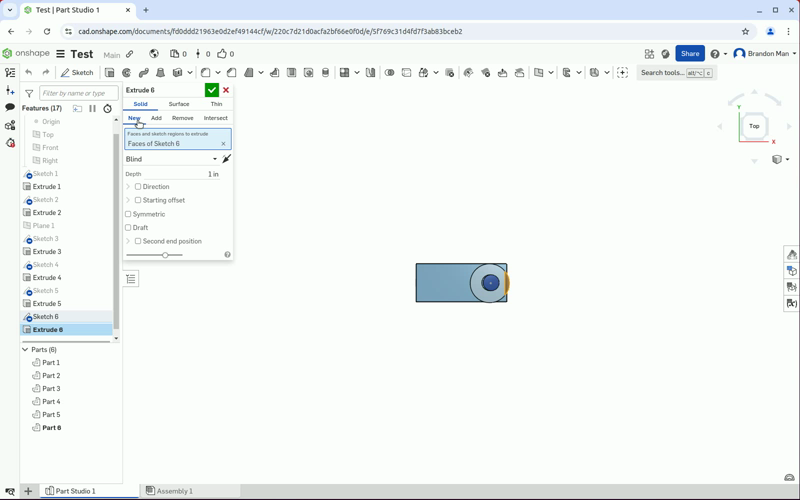
key(tab, 4)
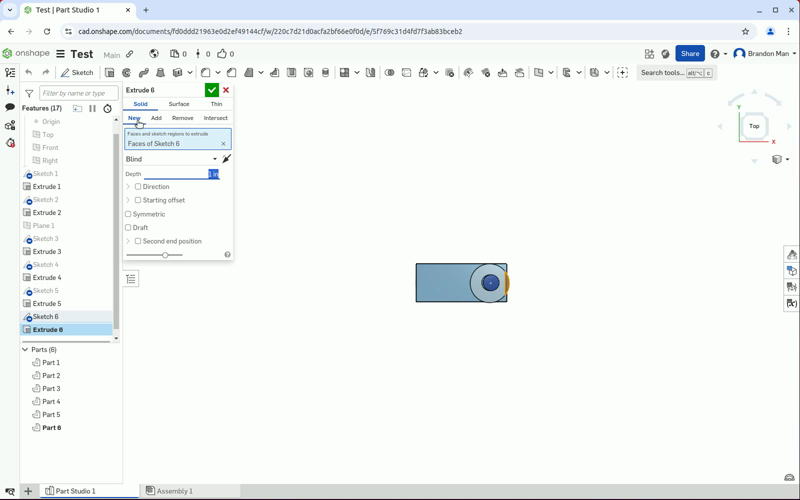
text(0.481)
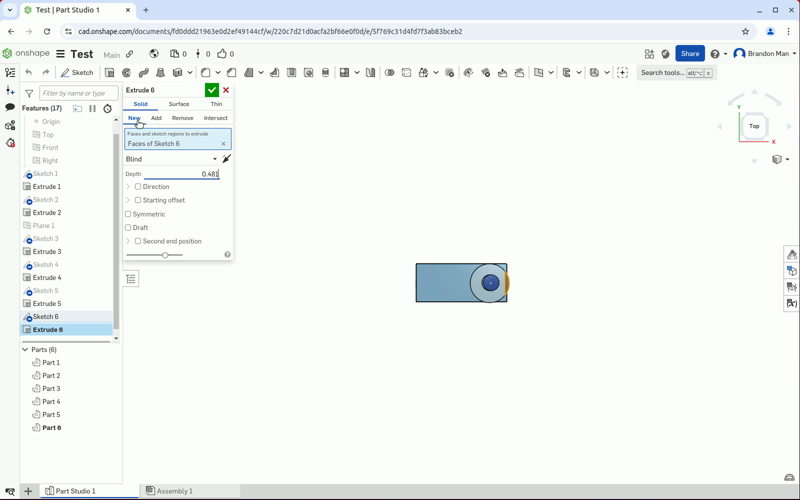
key(enter)
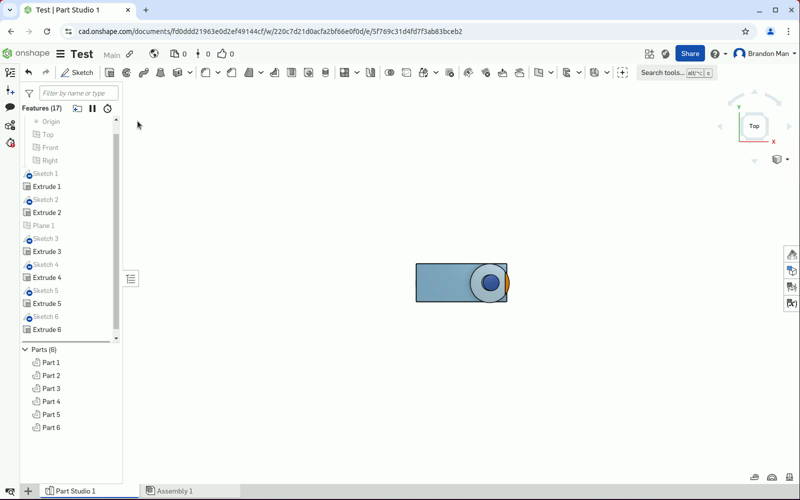
key(shift+h)
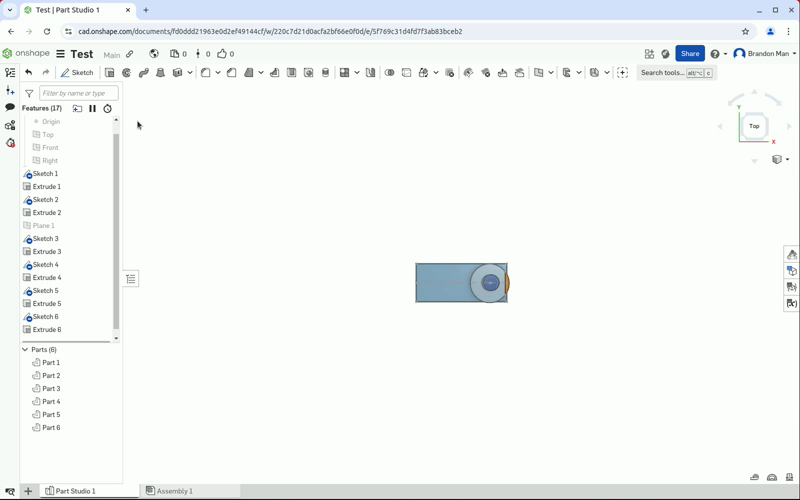
key(shift+h)
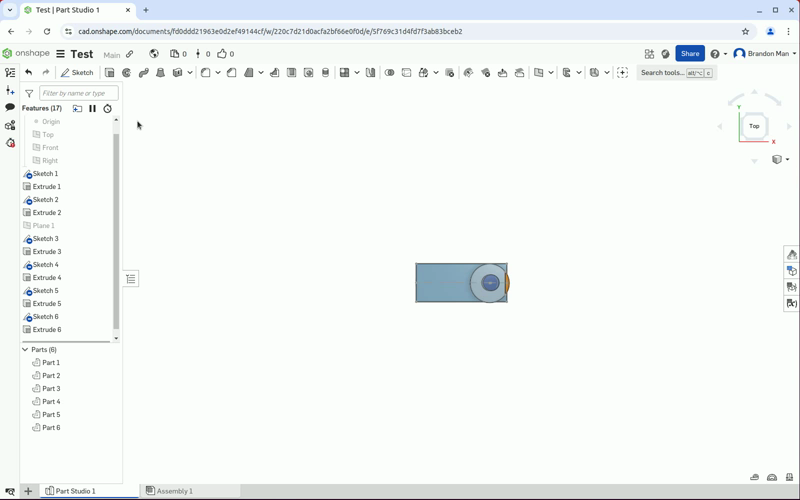
key(shift+7)
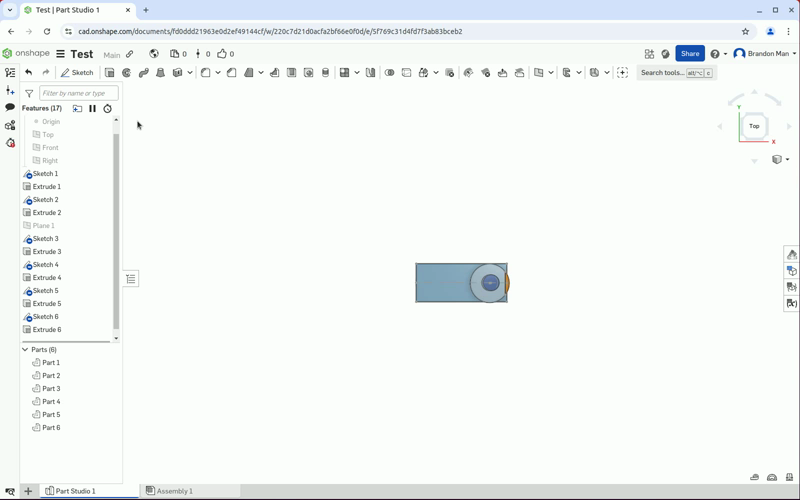
key(up, 3)
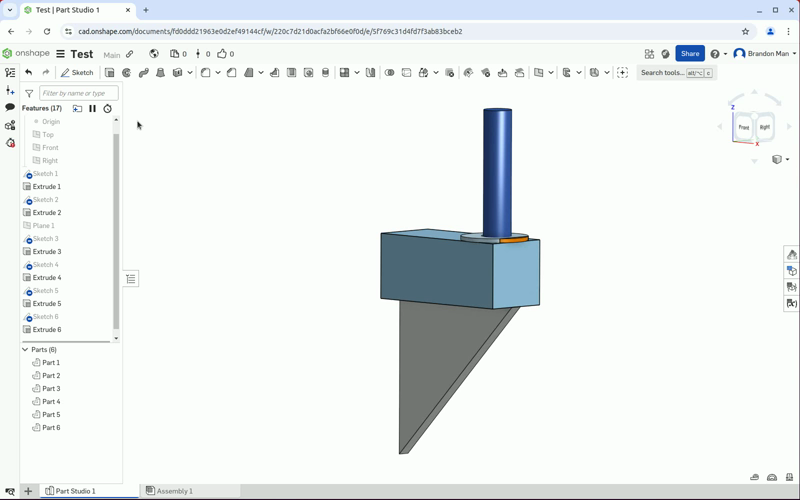
key(left, 3)
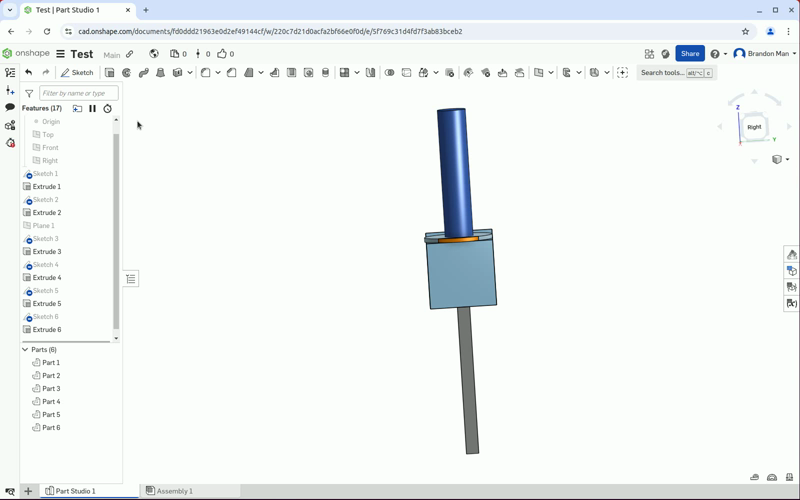
key(right, 3)
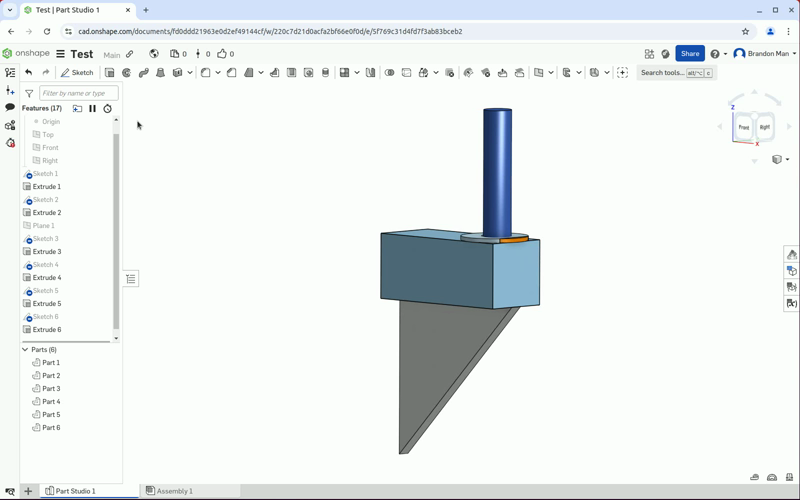
key(down, 3)
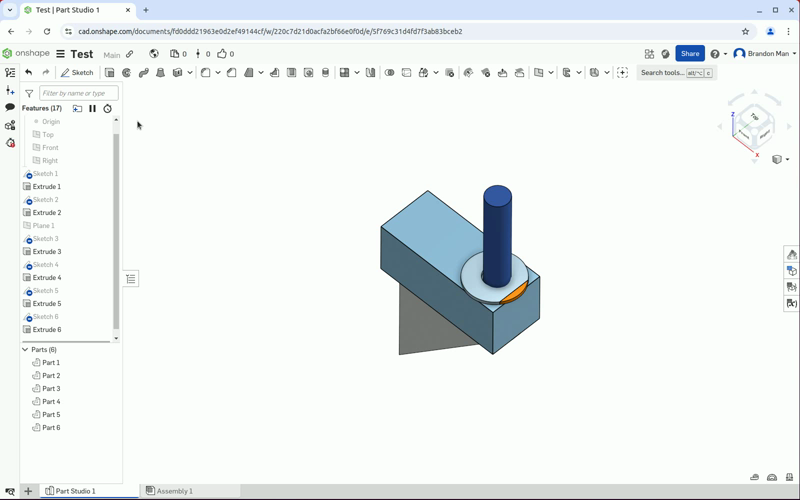
mouse_move(69, 176)
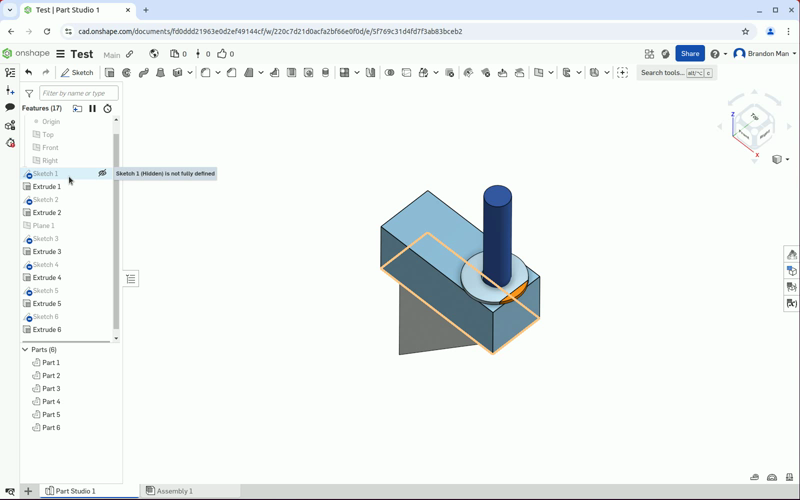
click(69, 176)